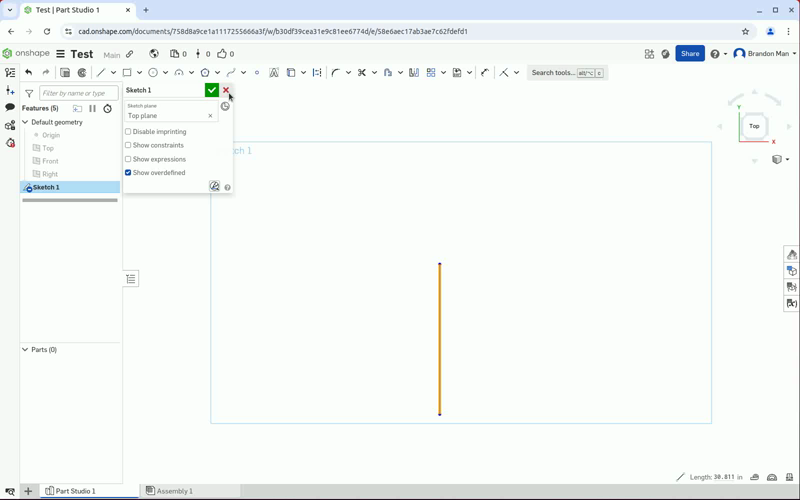
key(shift+h)
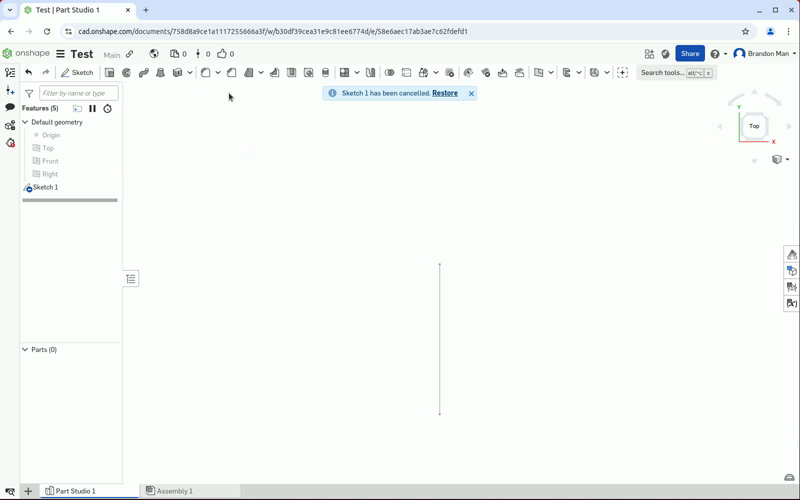
key(shift+s)
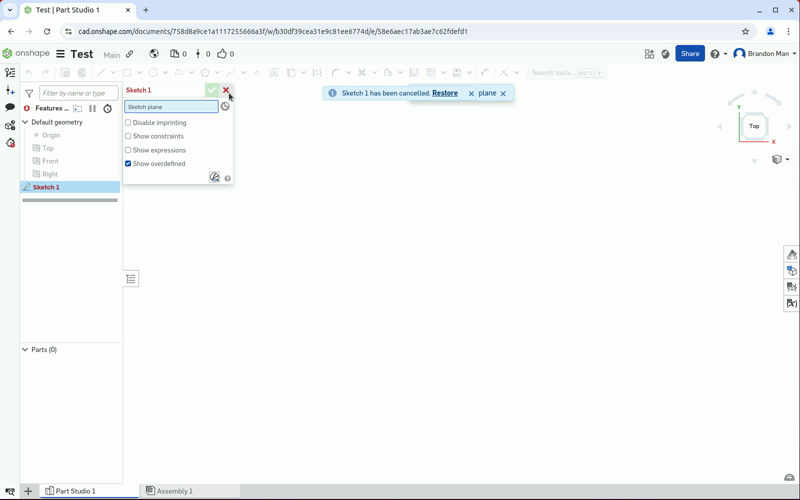
mouse_move(73, 150)
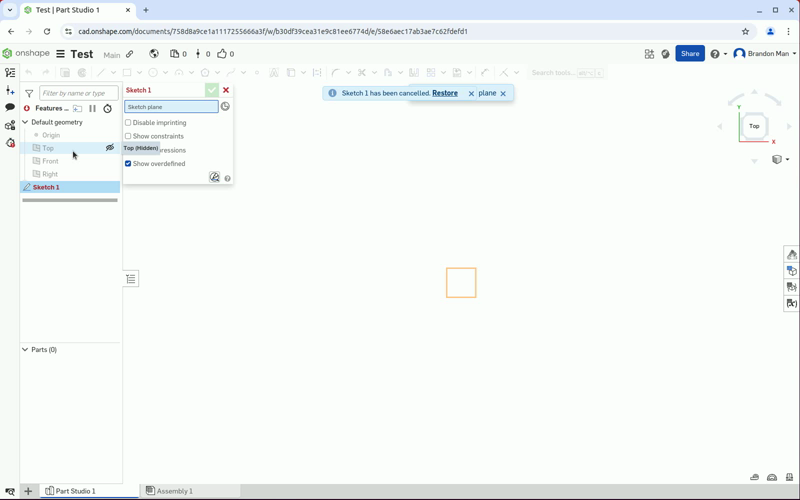
click(73, 150)
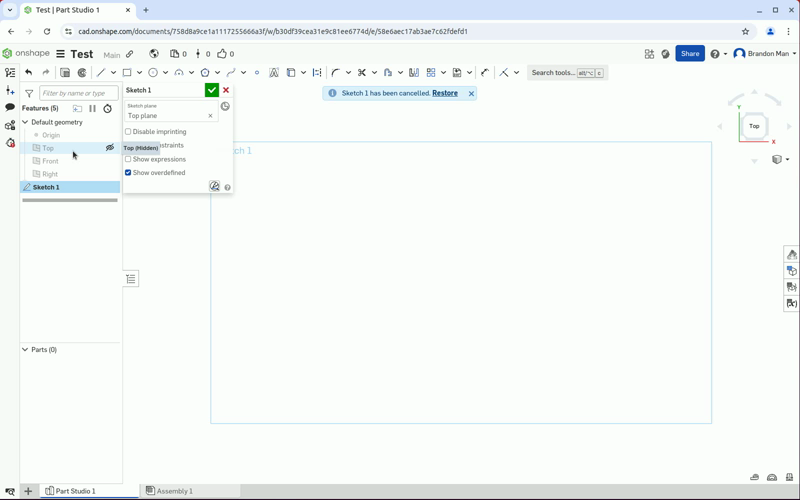
mouse_move(73, 352)
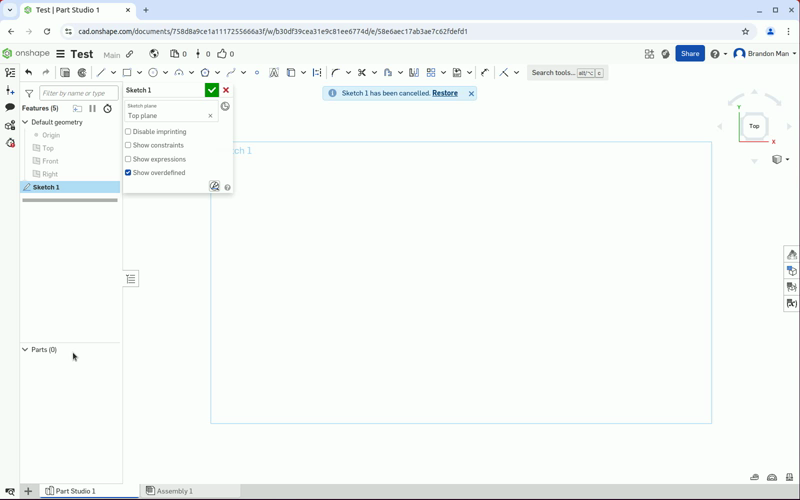
key(y)
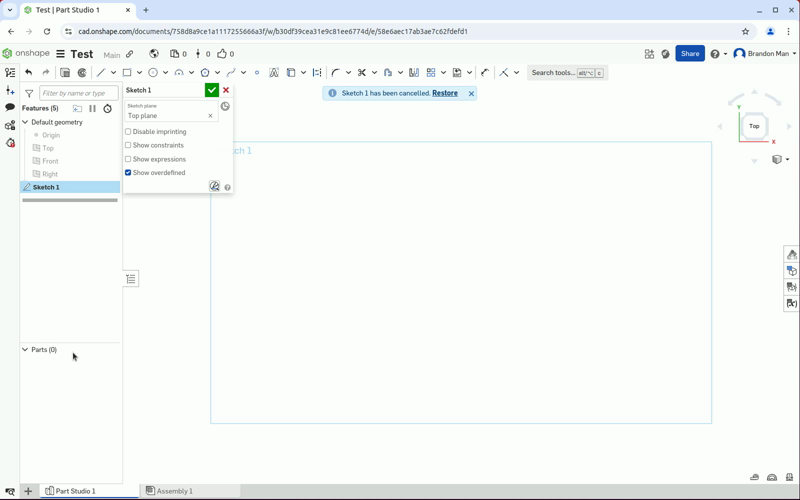
key(l)
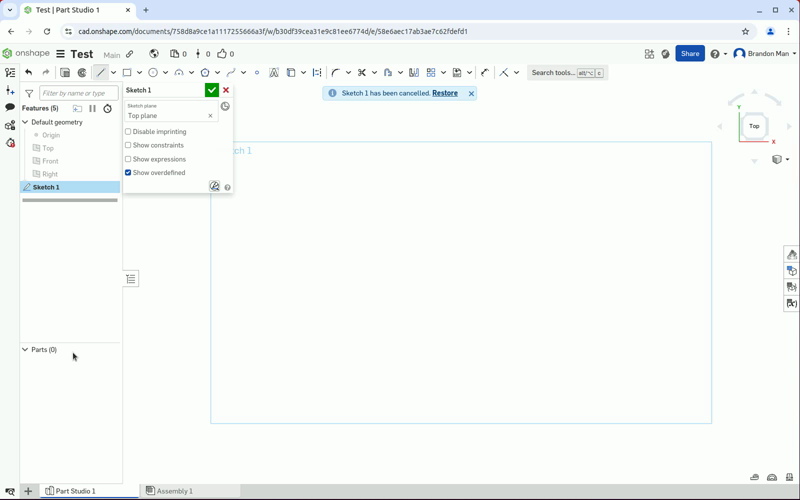
key_down(shift)
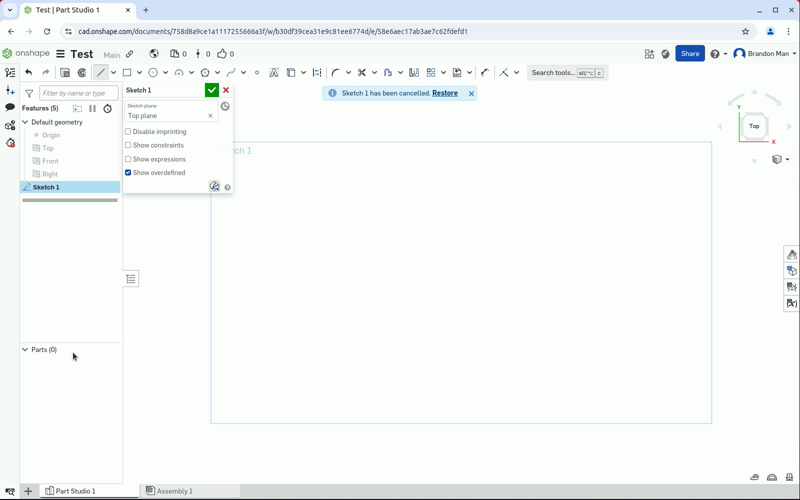
mouse_move(420, 319)
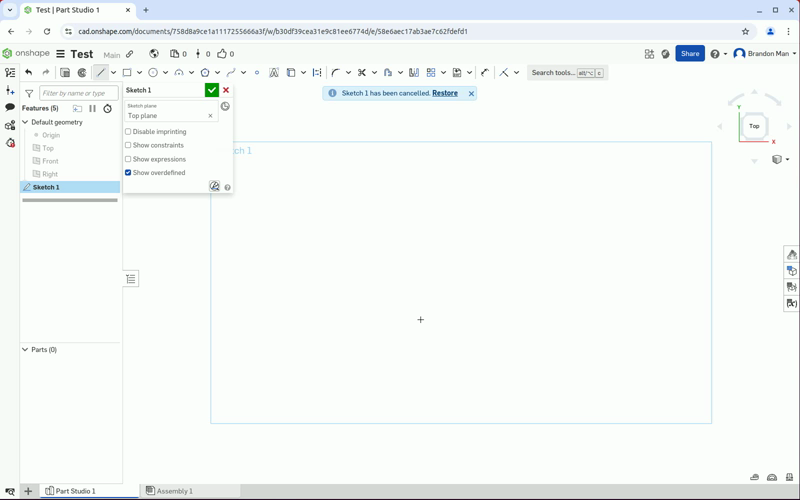
click(420, 319)
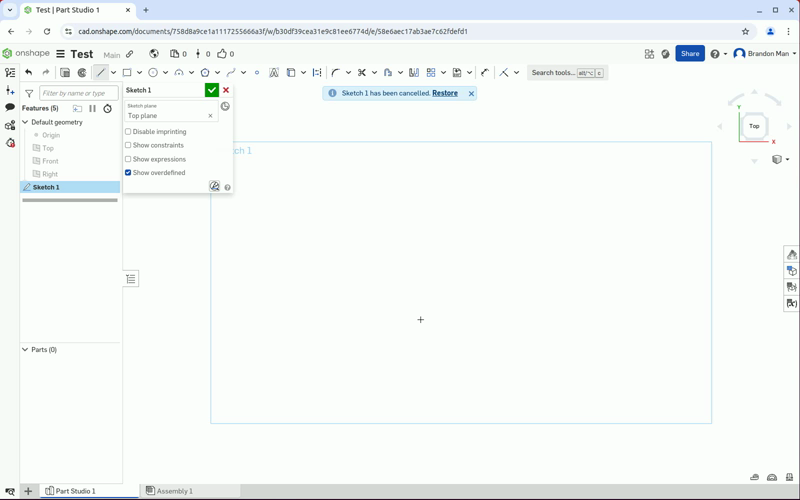
key_up(shift)
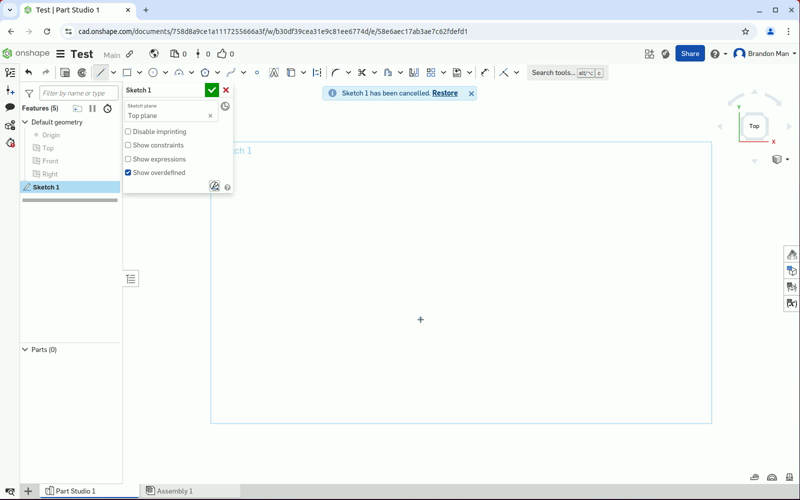
key_down(shift)
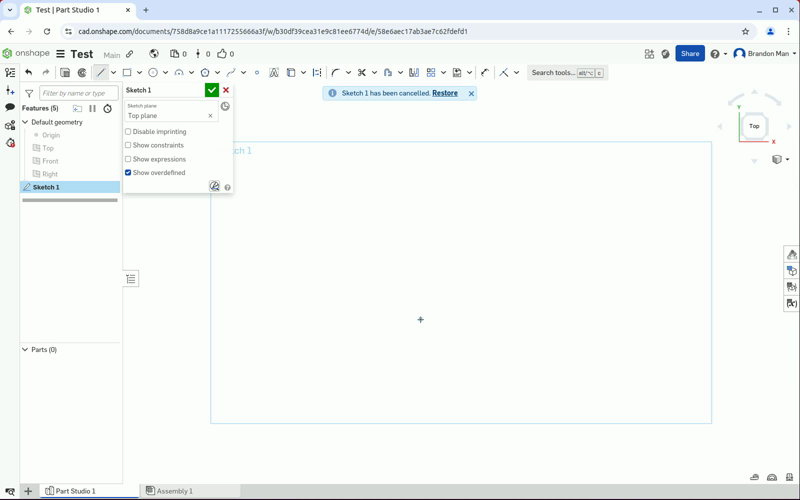
mouse_move(450, 319)
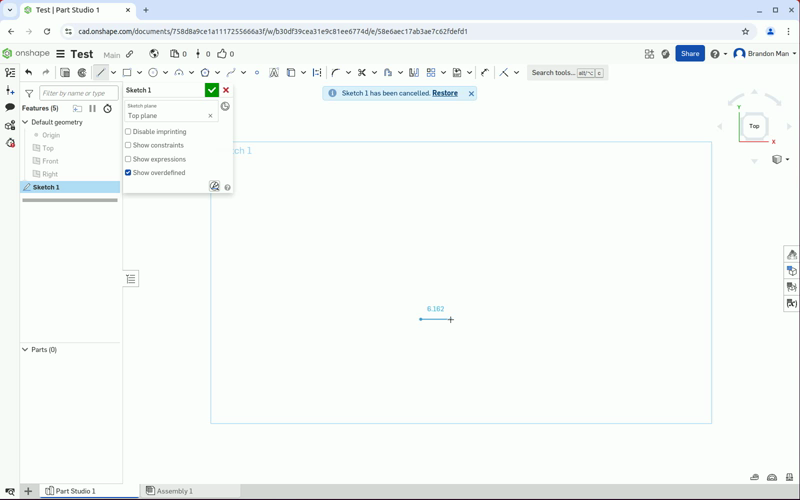
mouse_move(444, 319)
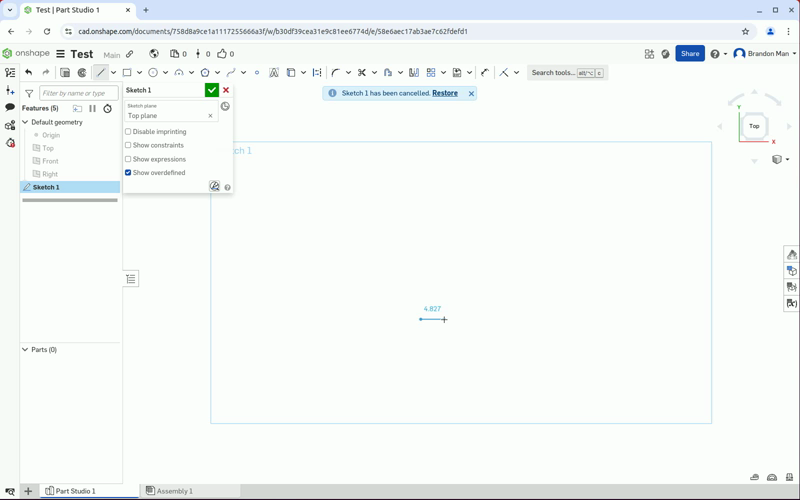
click(444, 319)
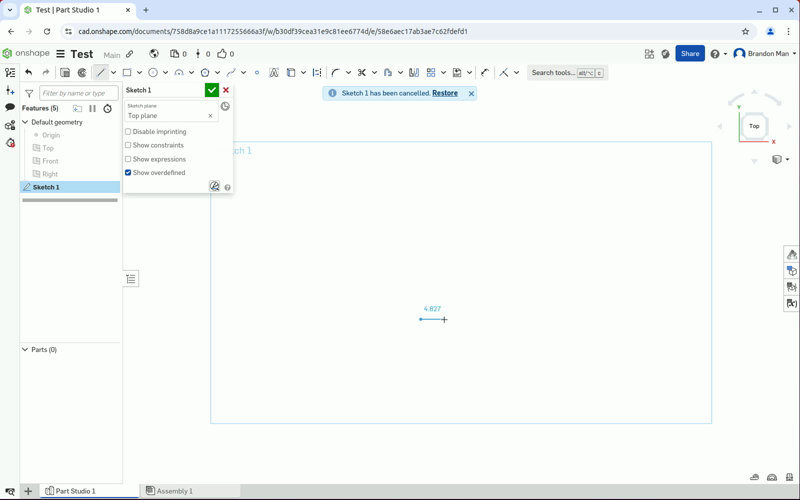
key_up(shift)
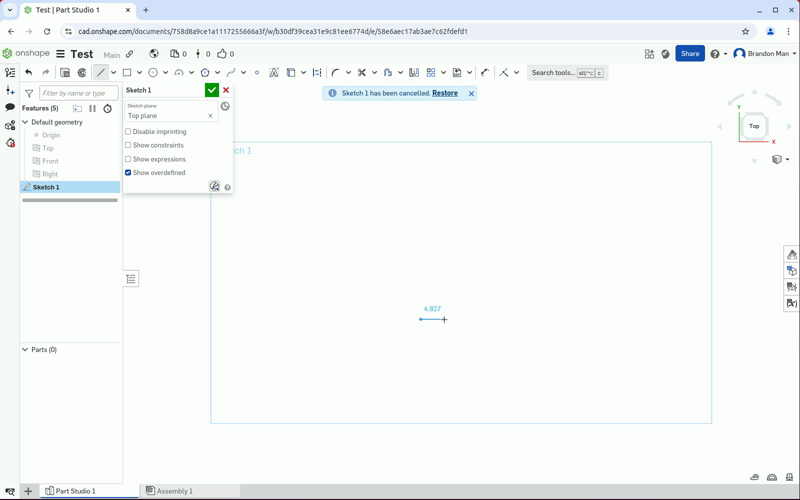
key_down(shift)
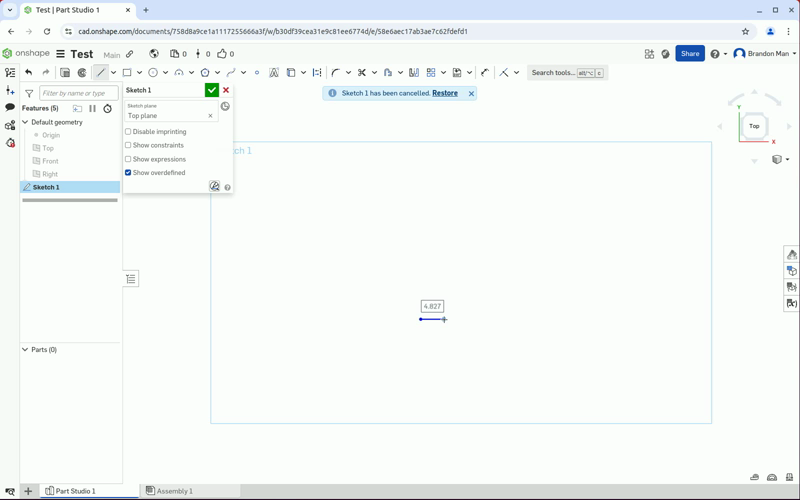
mouse_move(474, 319)
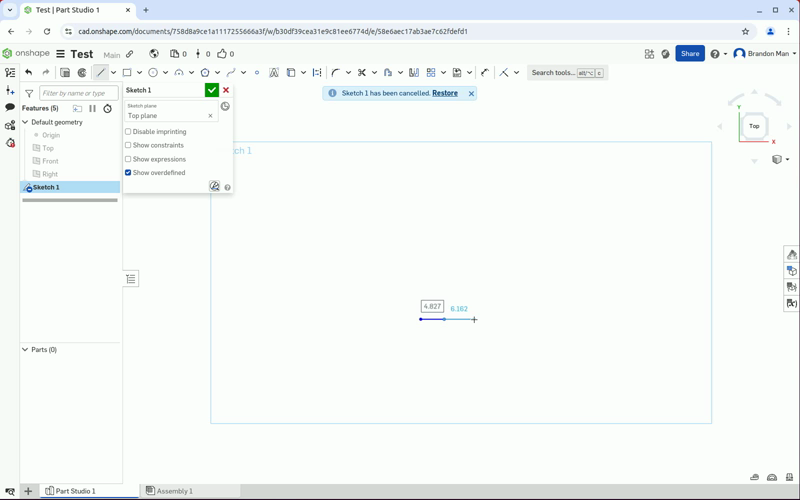
mouse_move(446, 297)
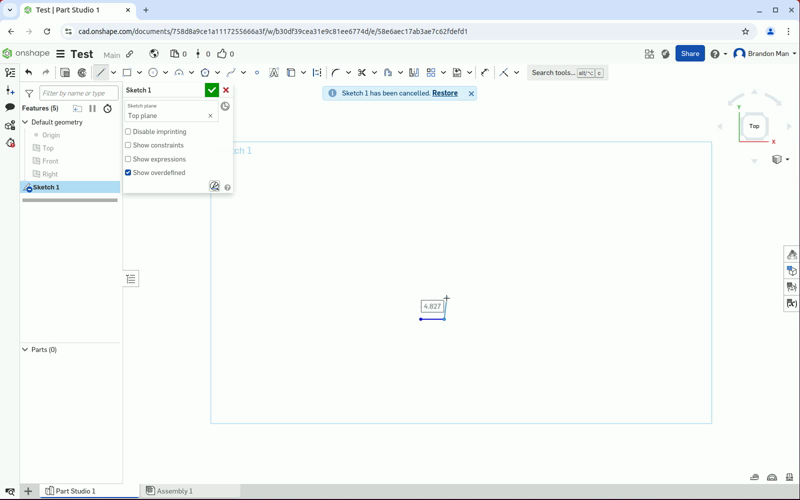
click(446, 297)
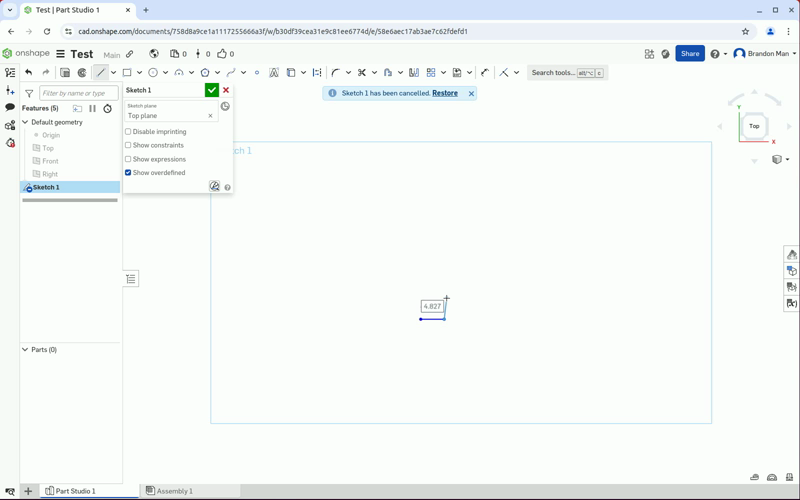
key_up(shift)
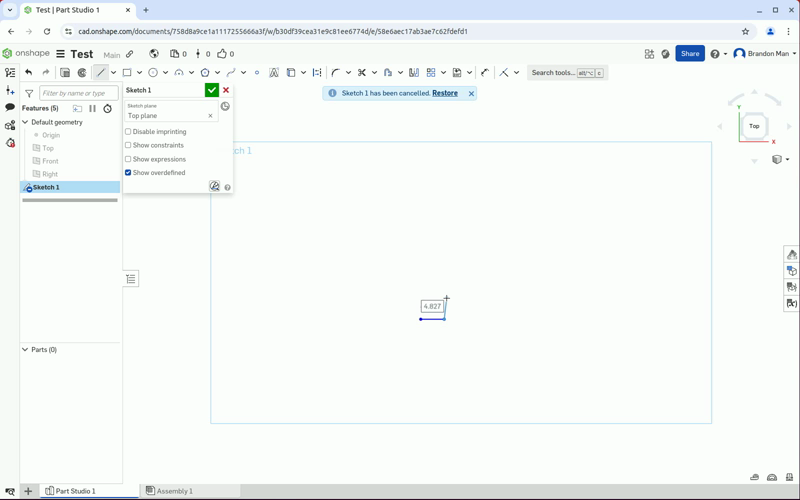
key_down(shift)
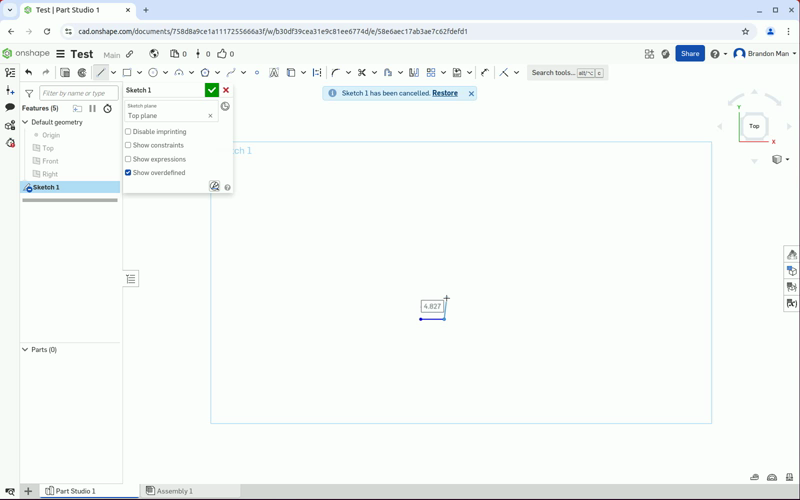
mouse_move(476, 297)
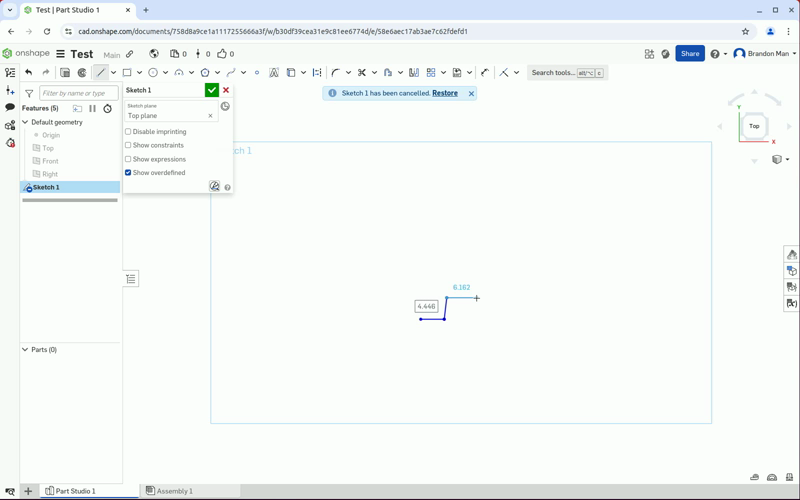
mouse_move(460, 297)
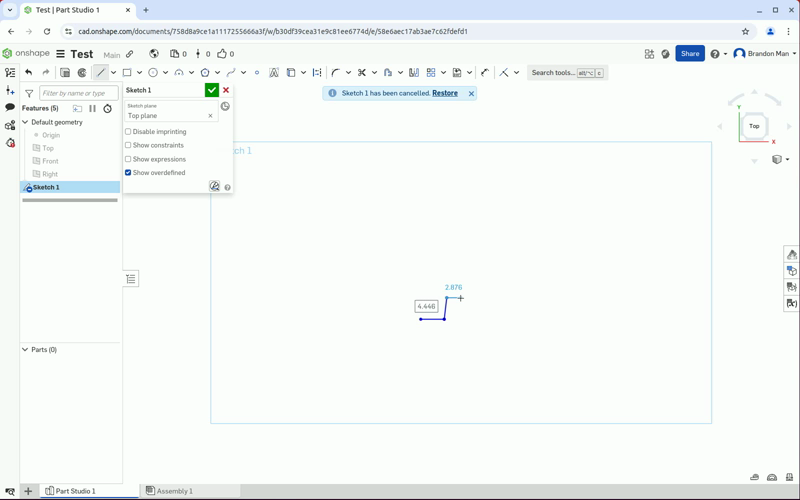
click(460, 297)
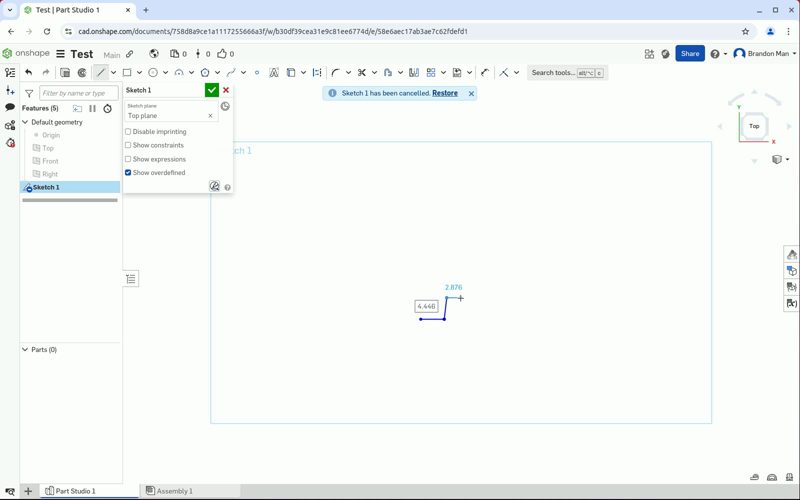
key_up(shift)
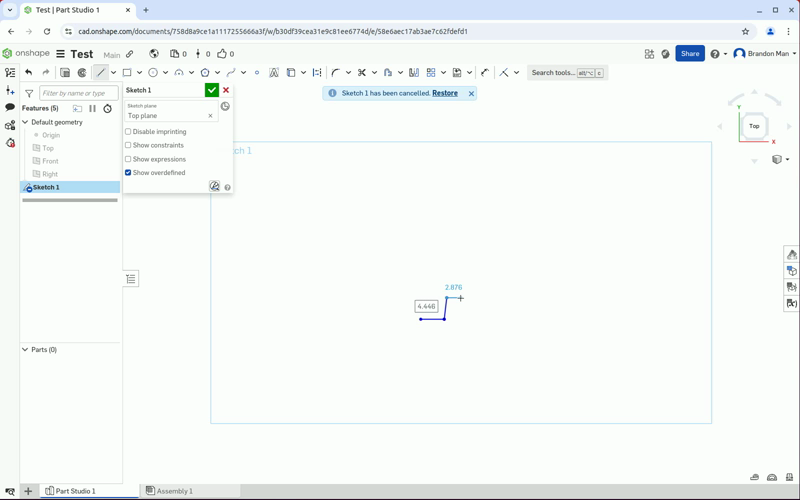
key_down(shift)
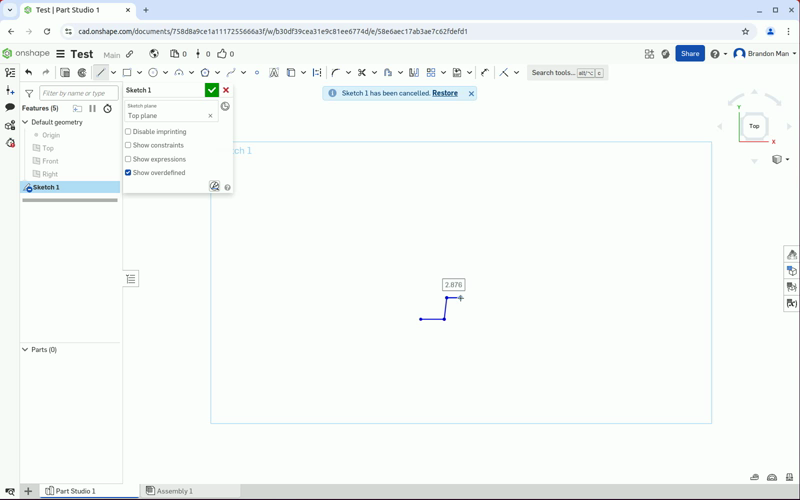
mouse_move(490, 297)
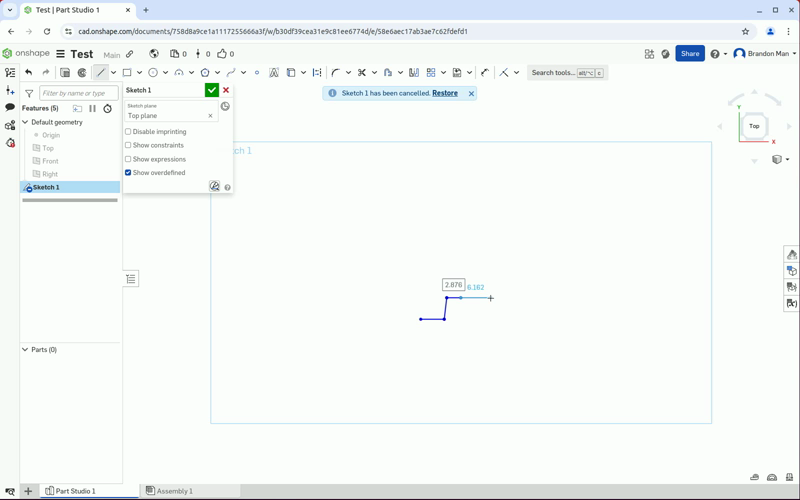
mouse_move(474, 297)
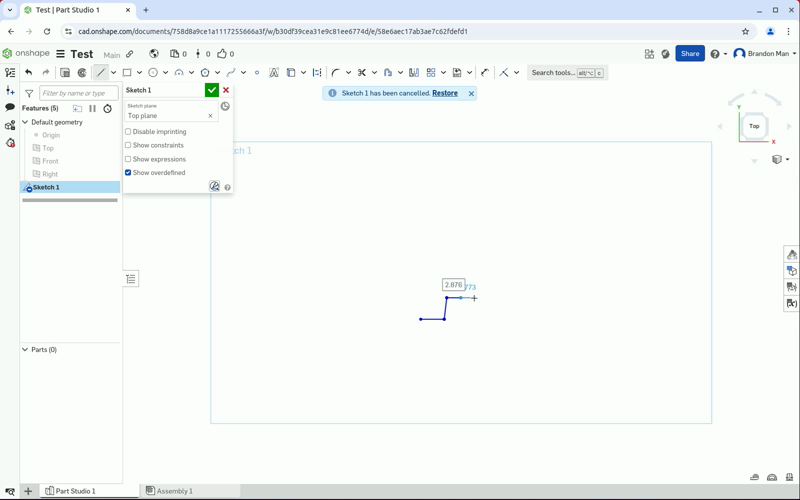
click(474, 297)
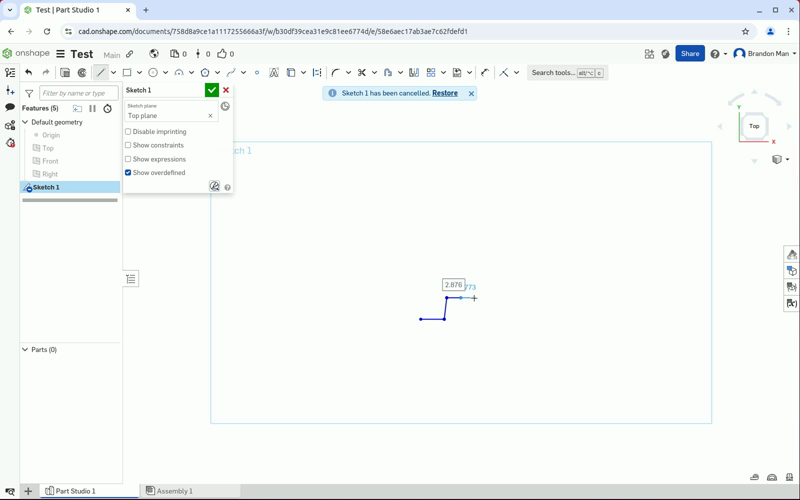
key_up(shift)
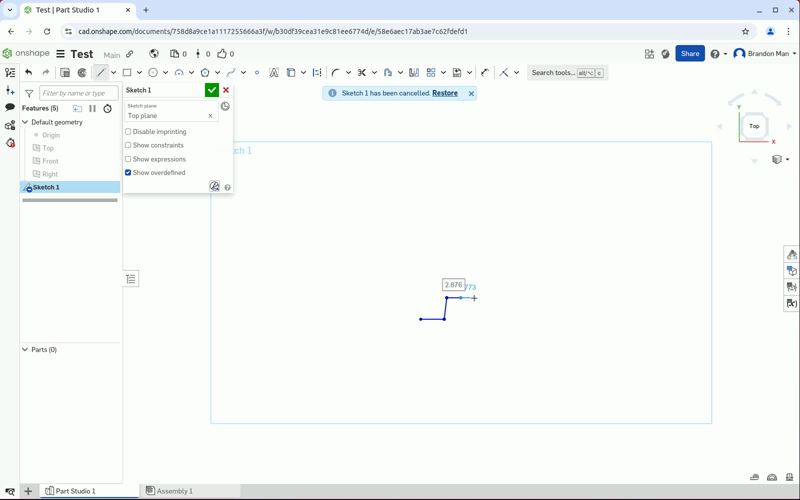
key_down(shift)
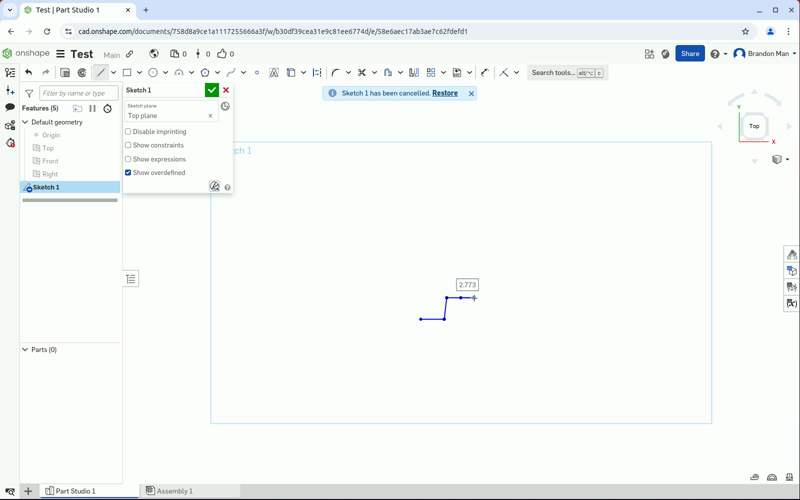
mouse_move(504, 297)
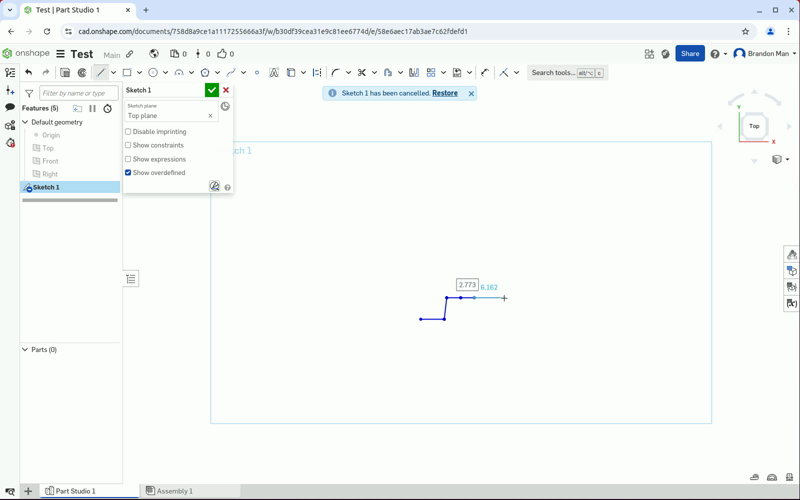
mouse_move(476, 319)
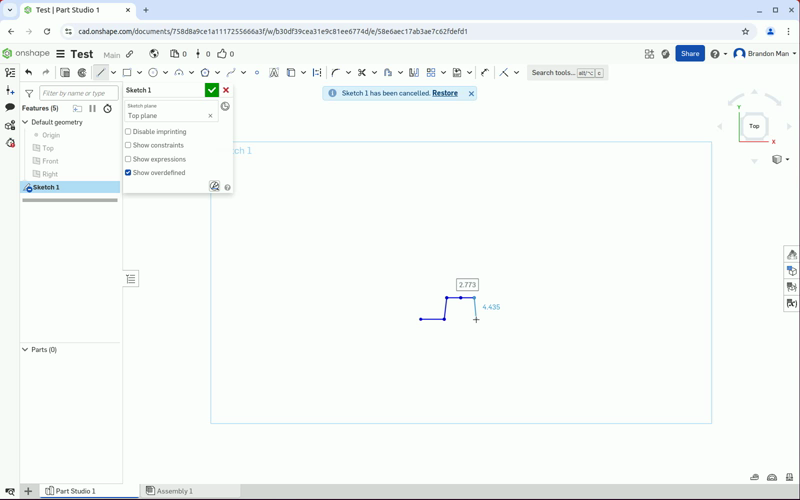
click(476, 319)
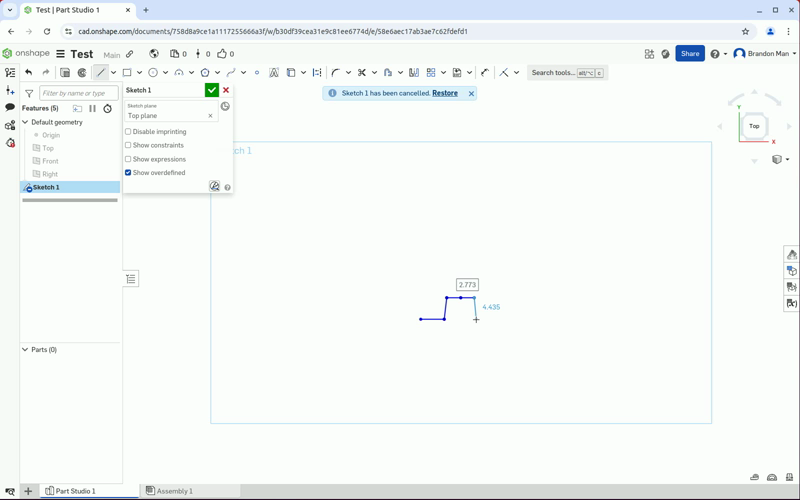
key_up(shift)
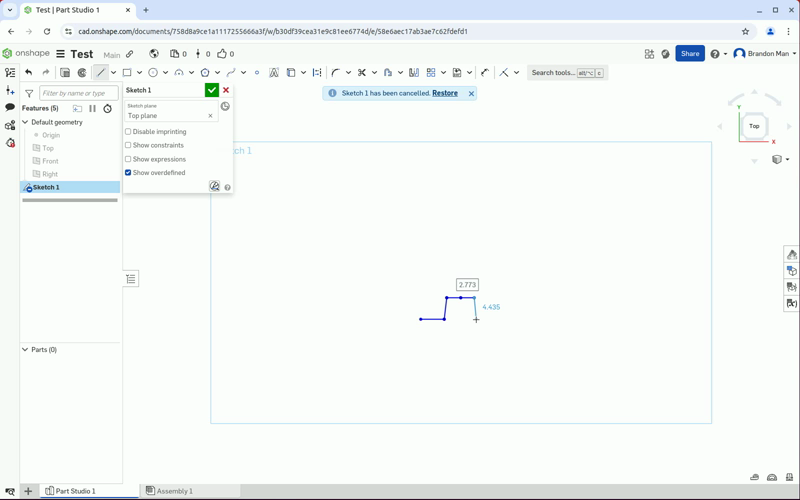
key_down(shift)
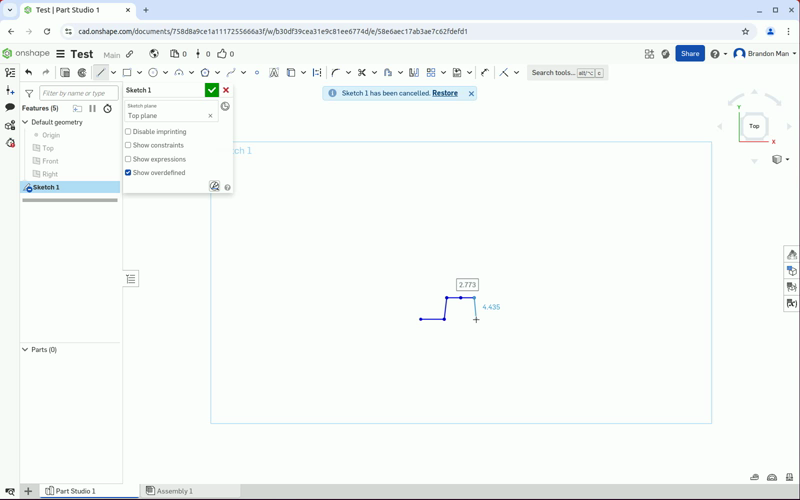
mouse_move(506, 319)
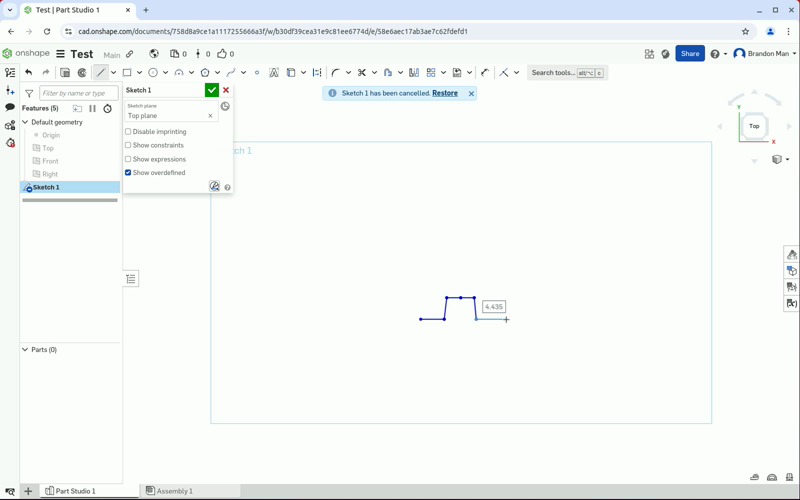
mouse_move(499, 319)
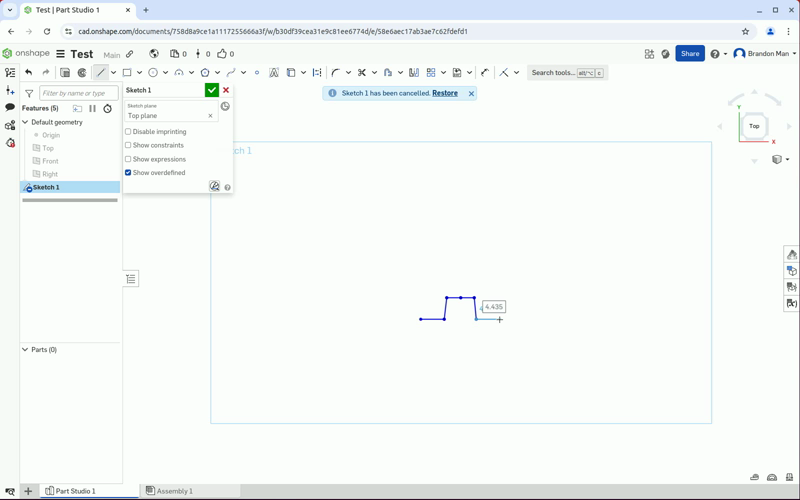
click(499, 319)
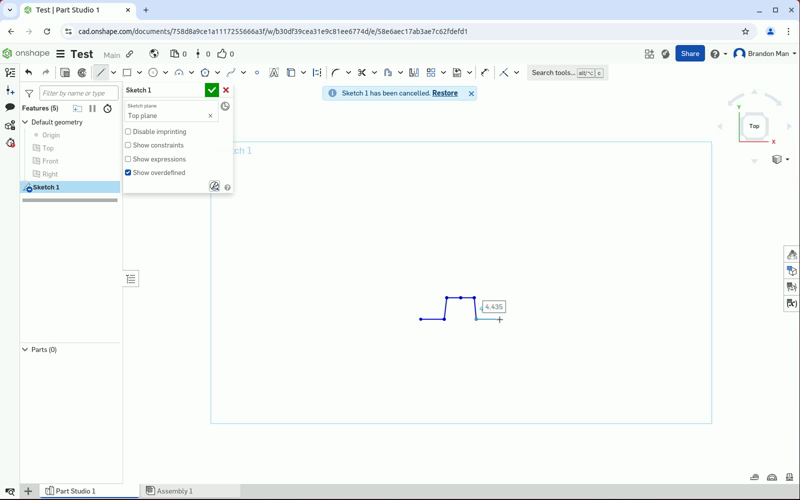
key_up(shift)
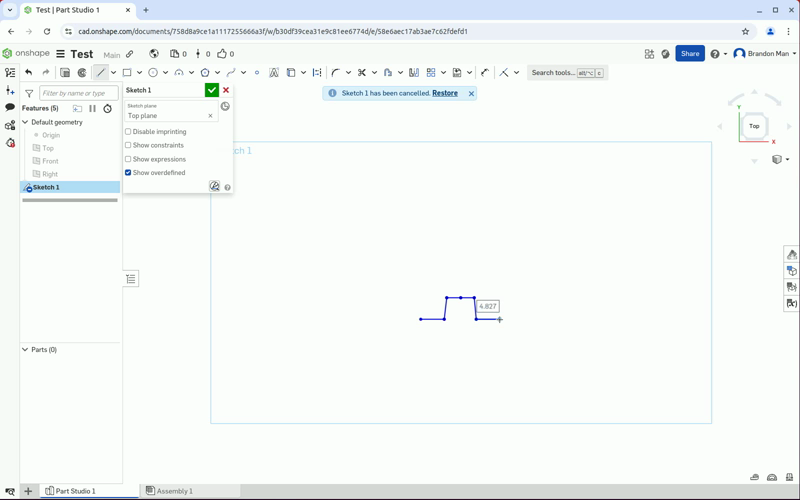
key_down(shift)
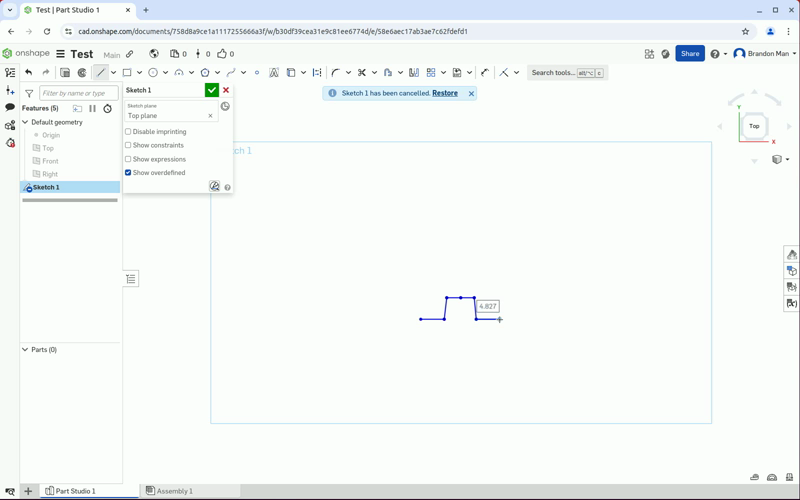
mouse_move(529, 319)
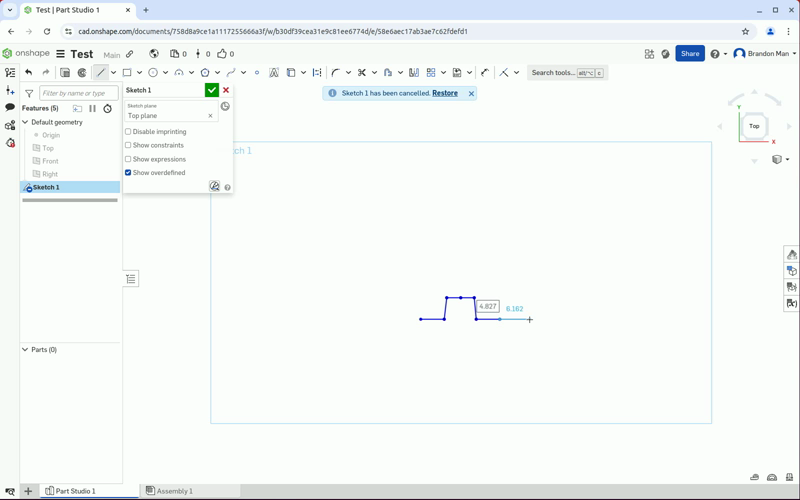
mouse_move(499, 310)
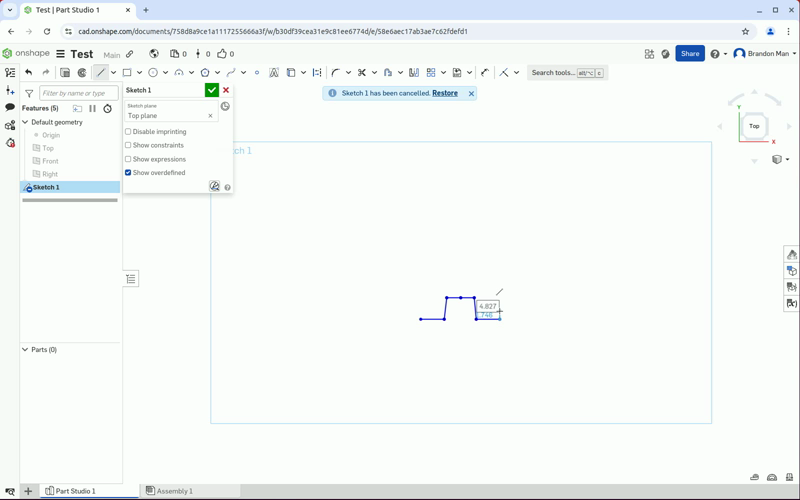
click(499, 310)
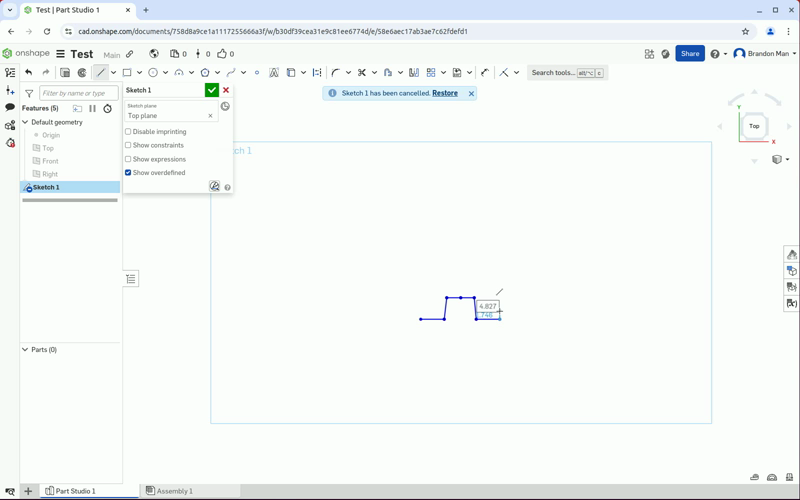
key_up(shift)
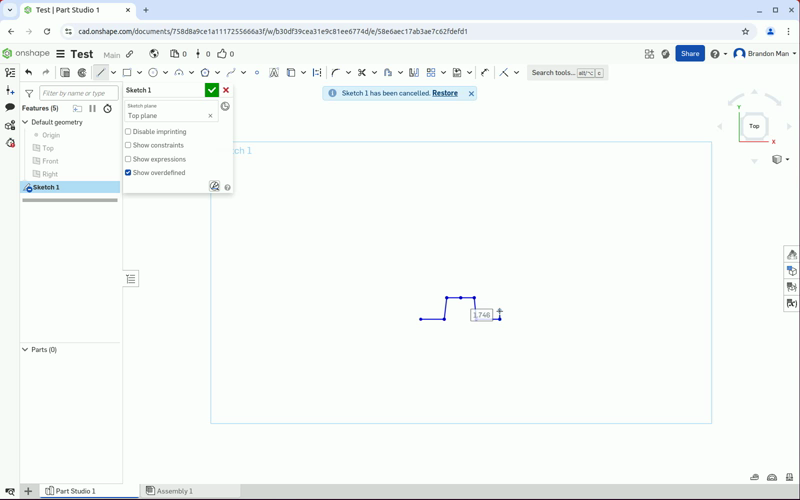
key_down(shift)
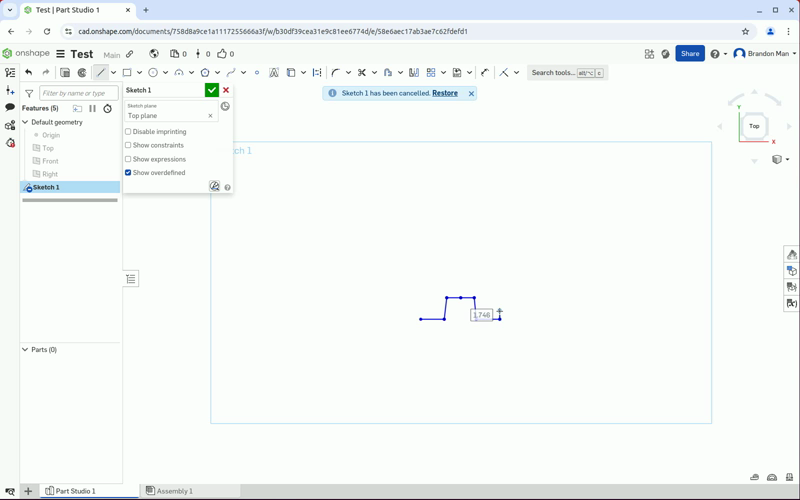
mouse_move(529, 310)
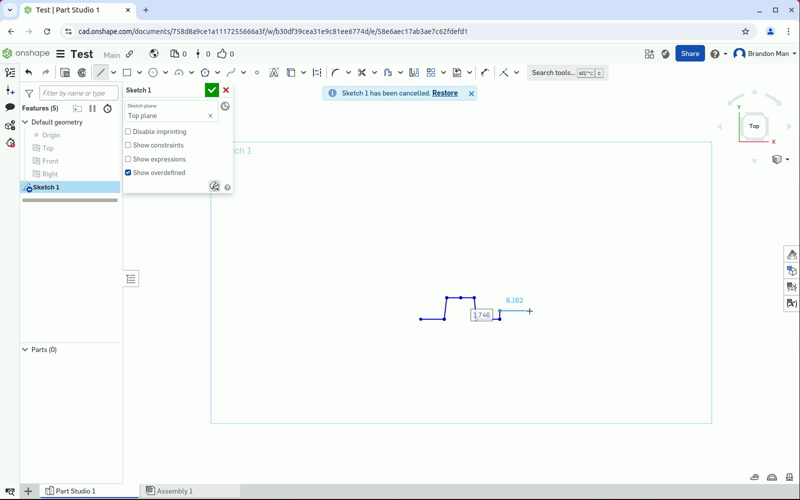
mouse_move(487, 310)
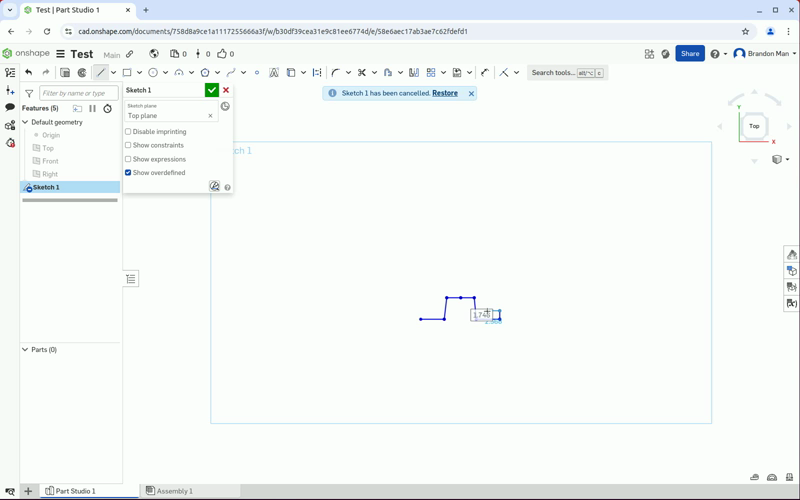
click(487, 310)
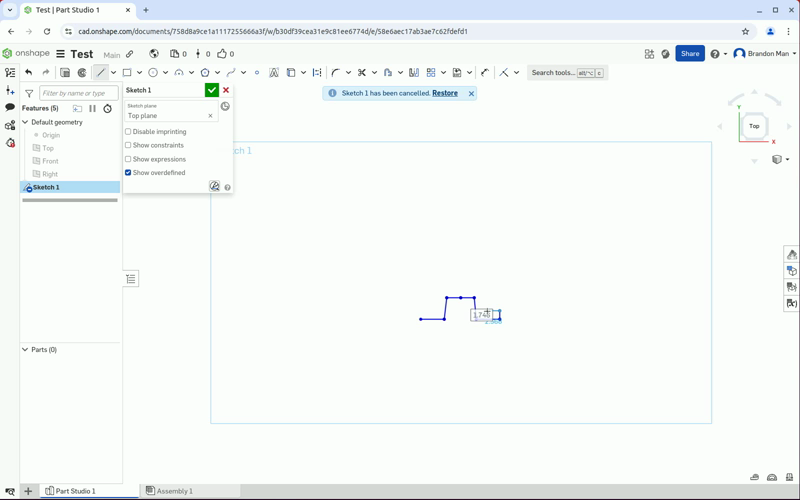
key_up(shift)
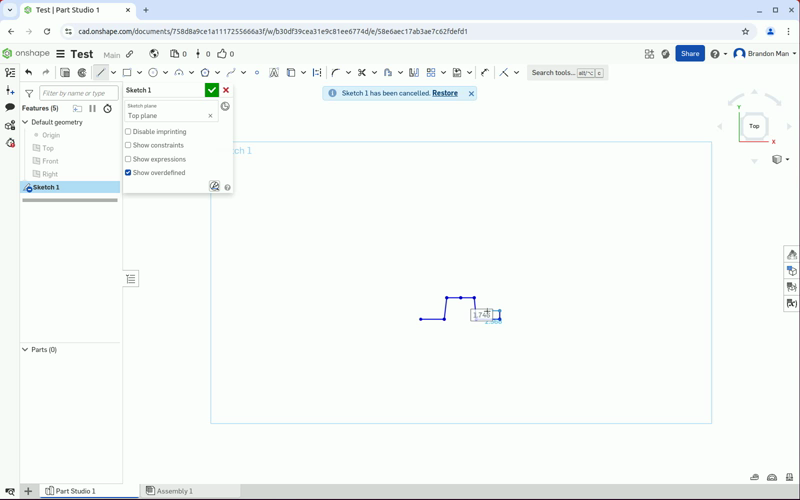
key_down(shift)
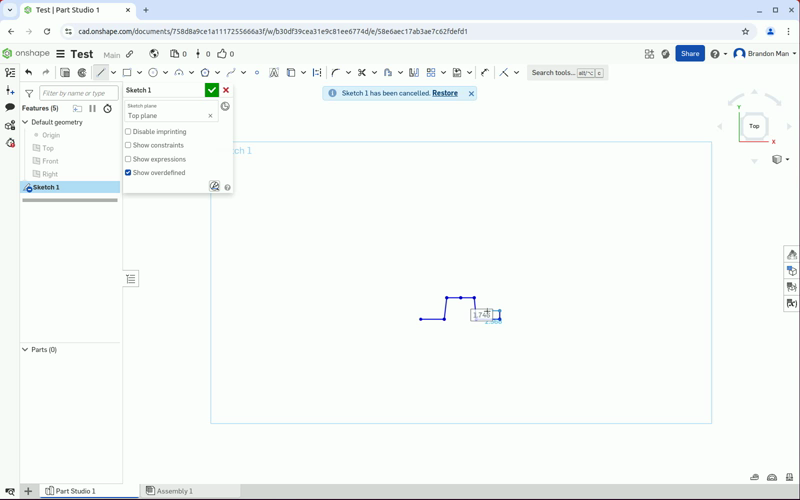
mouse_move(517, 310)
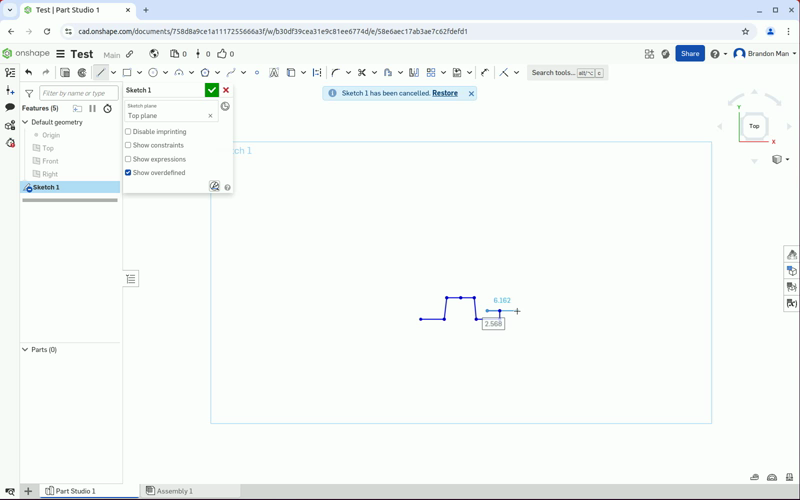
mouse_move(484, 282)
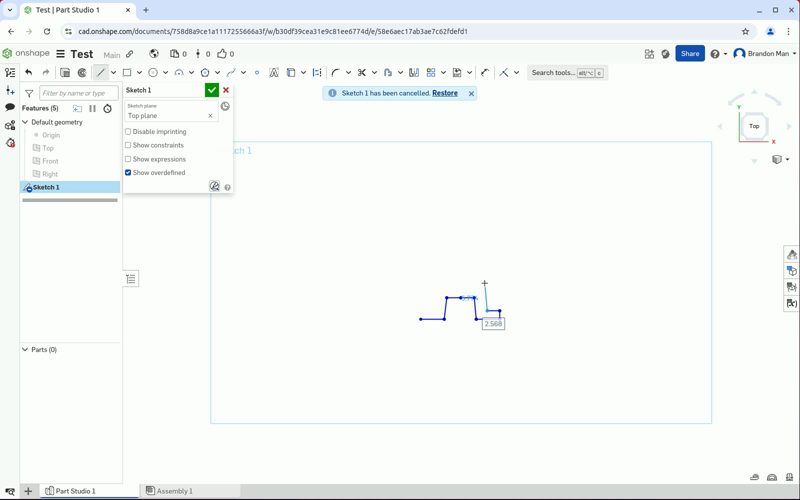
click(484, 282)
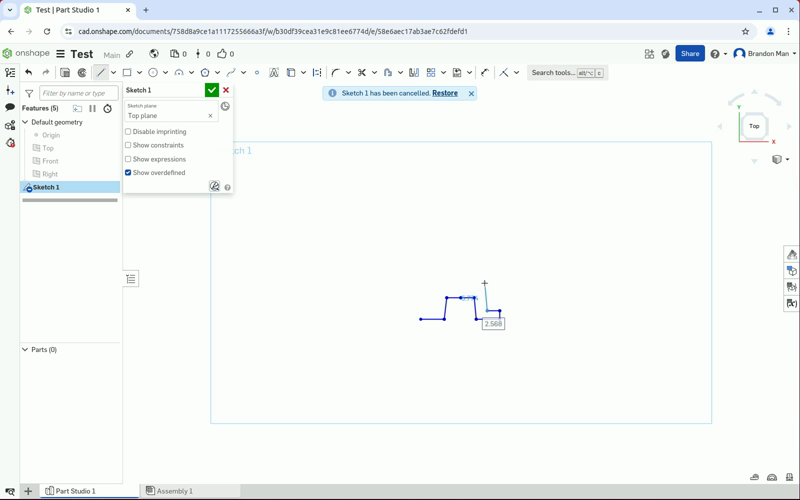
key_up(shift)
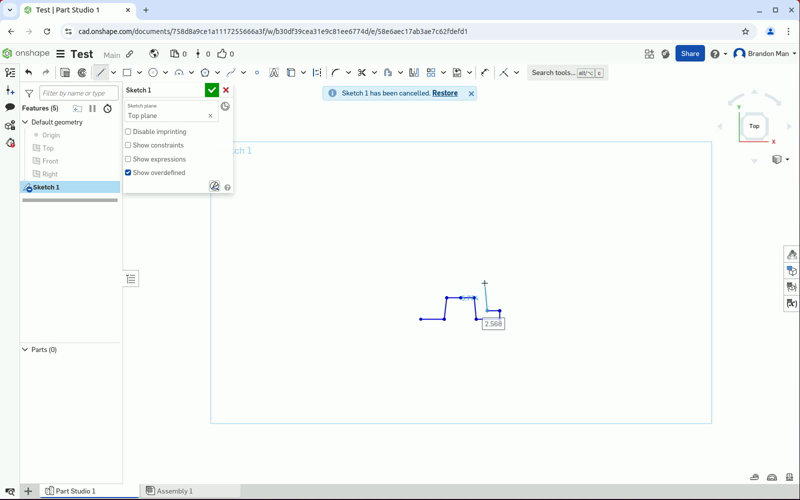
key_down(shift)
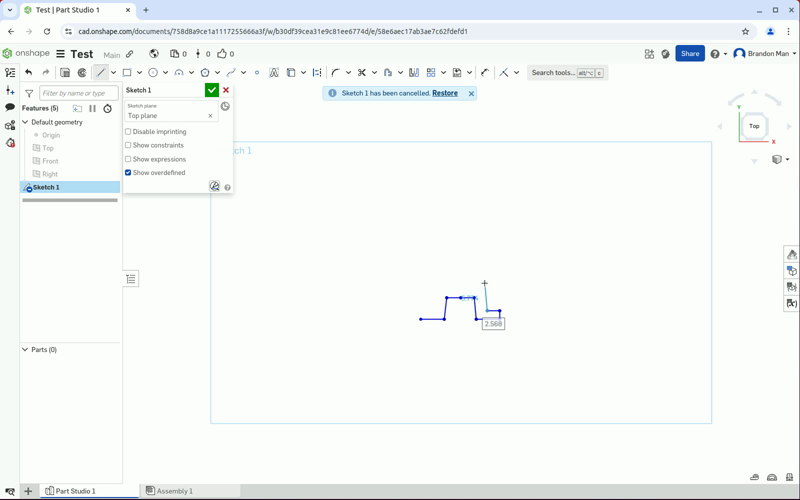
mouse_move(514, 282)
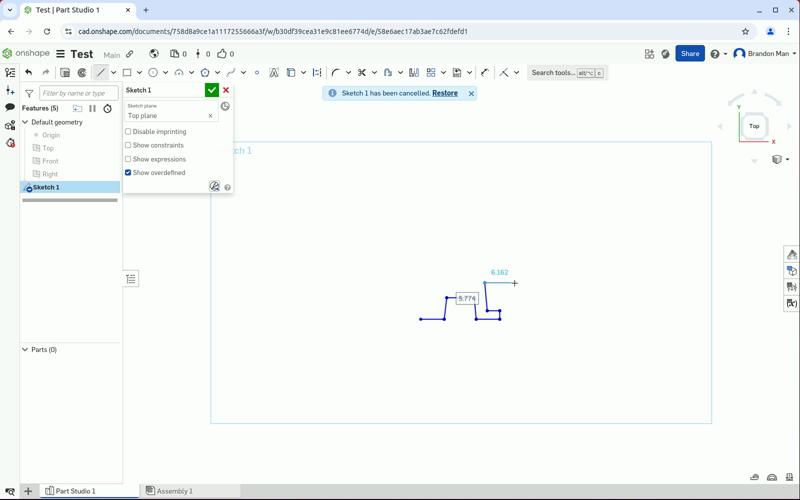
mouse_move(460, 282)
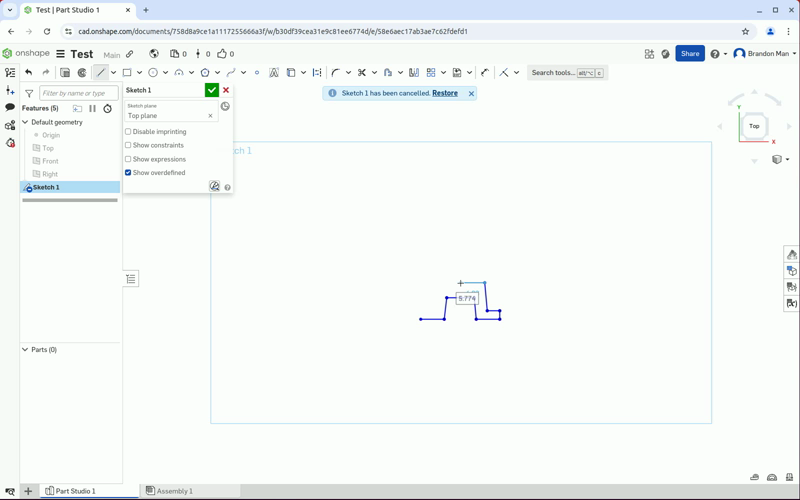
click(460, 282)
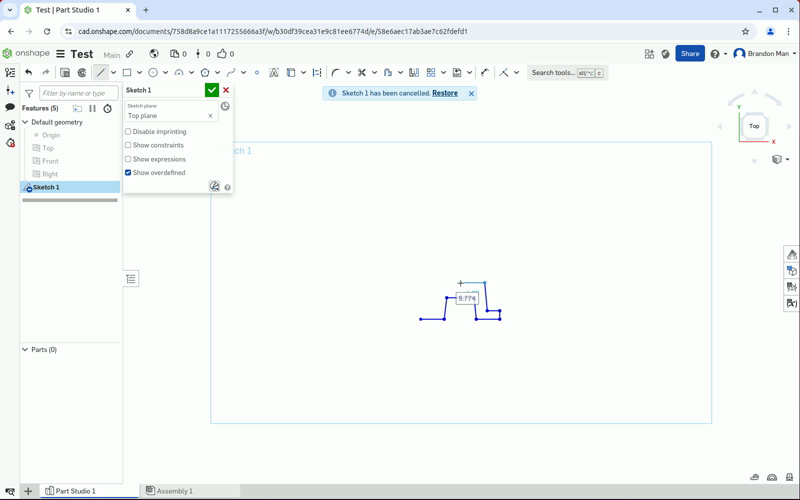
key_up(shift)
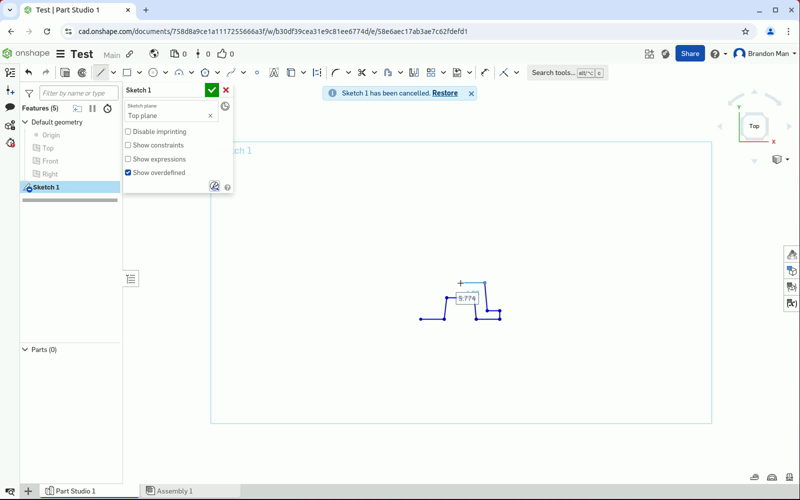
key_down(shift)
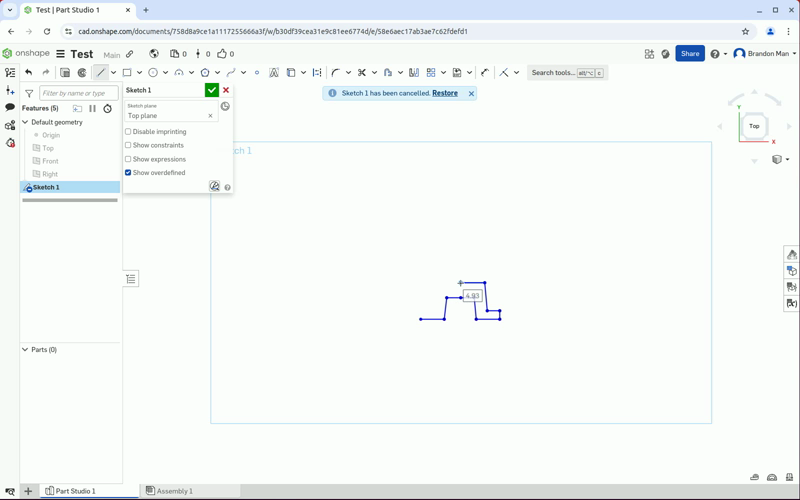
mouse_move(490, 282)
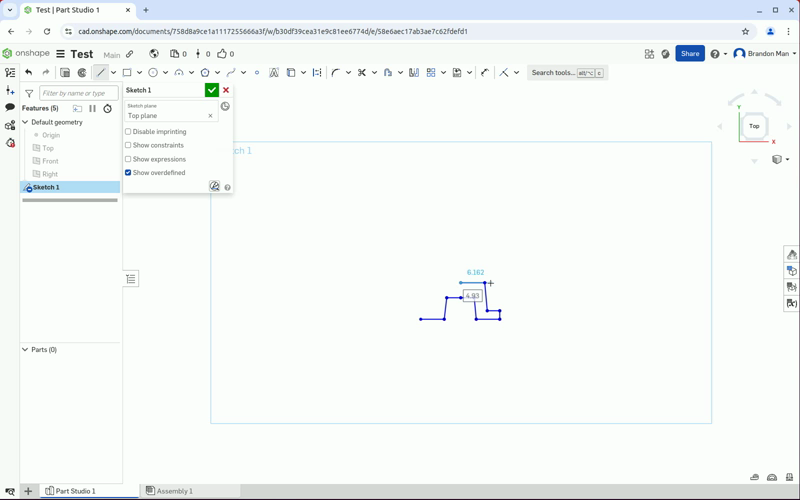
mouse_move(435, 282)
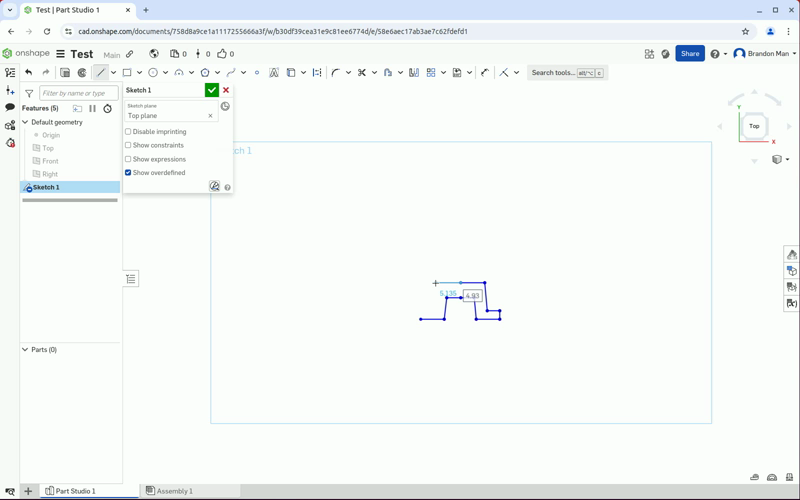
click(435, 282)
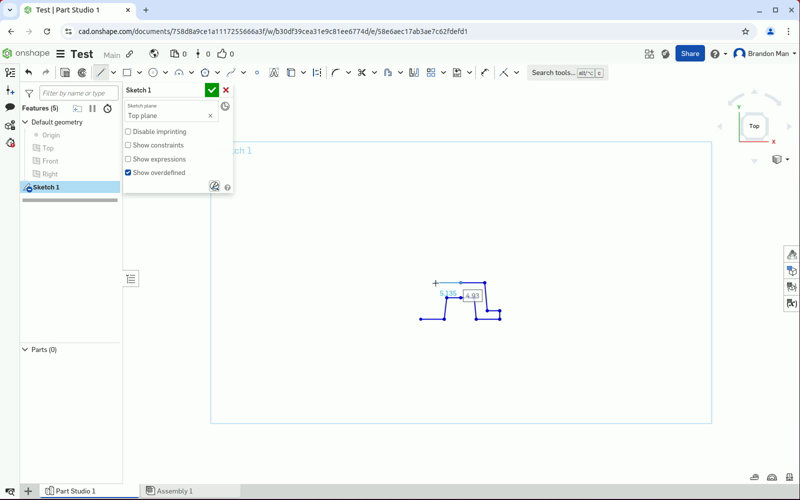
key_up(shift)
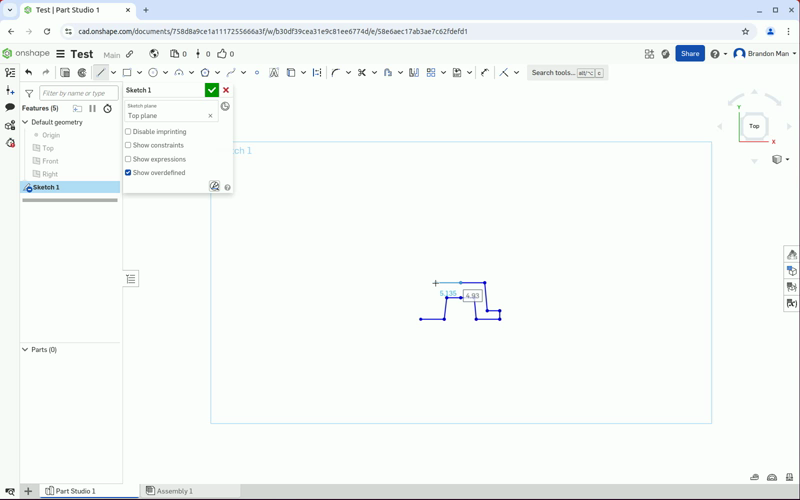
key_down(shift)
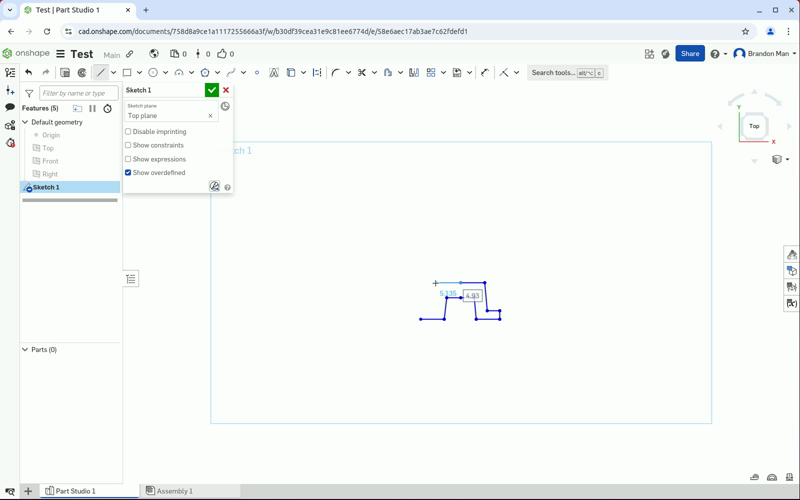
mouse_move(465, 282)
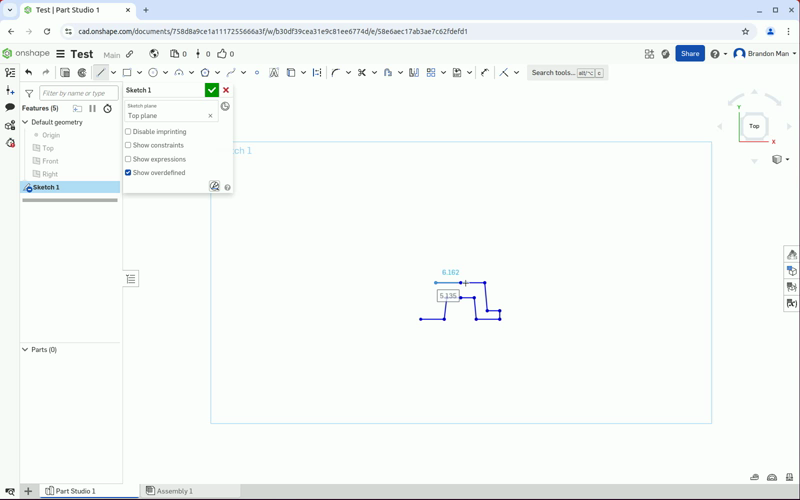
mouse_move(433, 310)
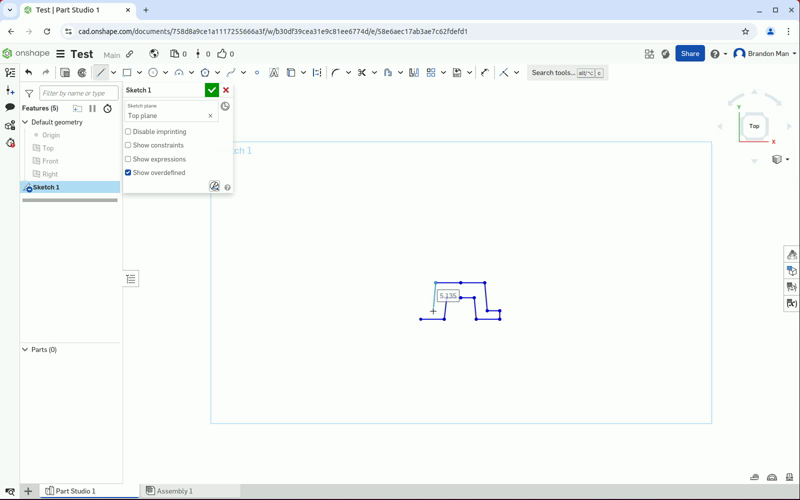
click(433, 310)
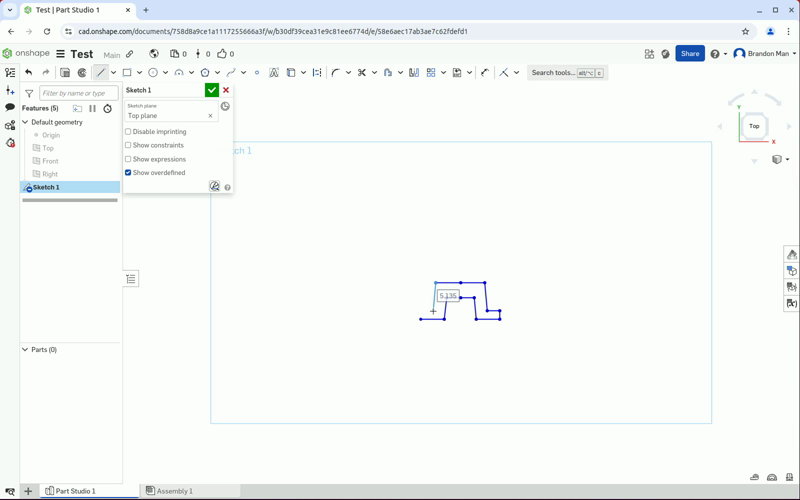
key_up(shift)
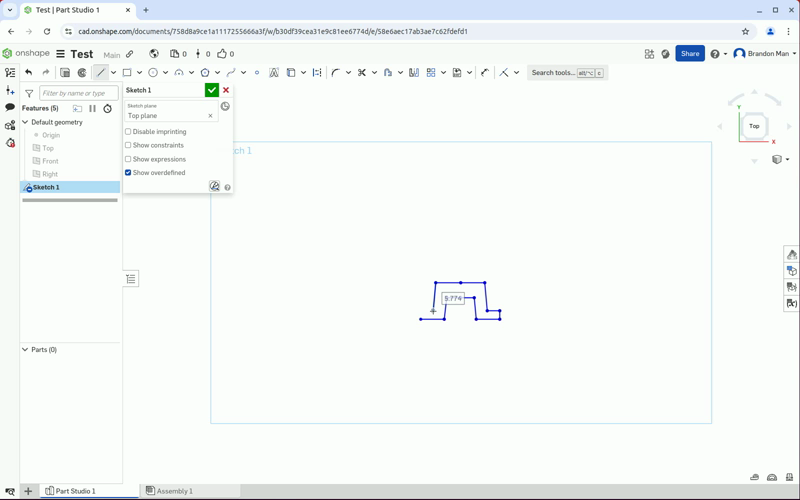
key_down(shift)
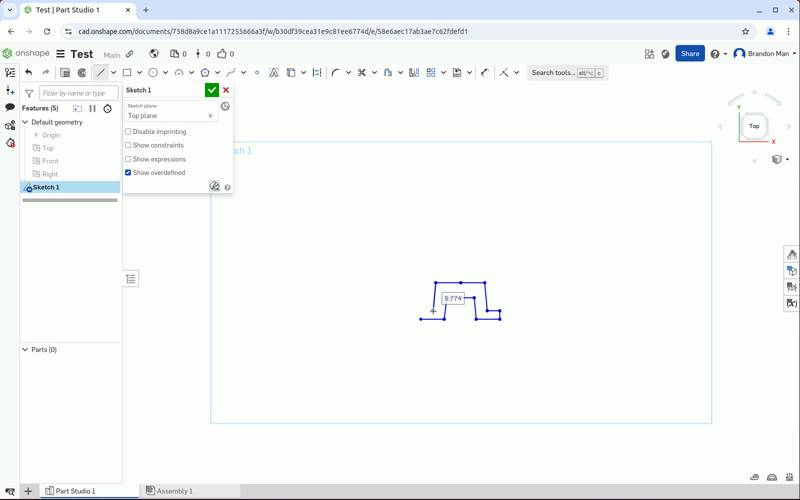
mouse_move(463, 310)
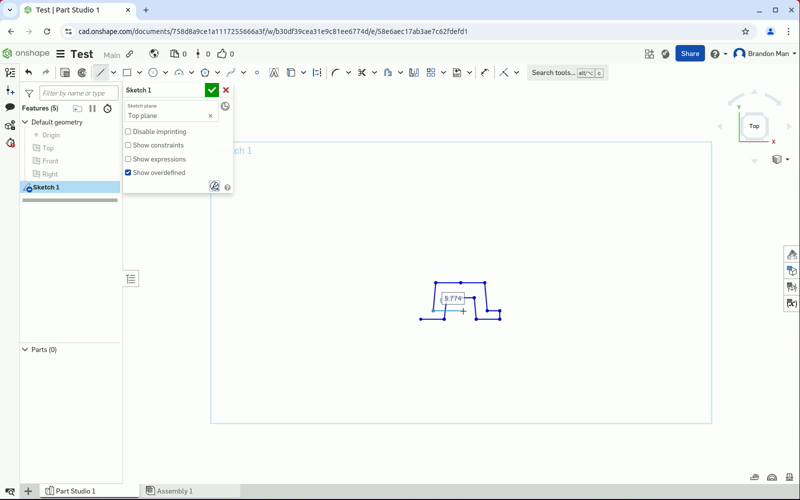
mouse_move(420, 310)
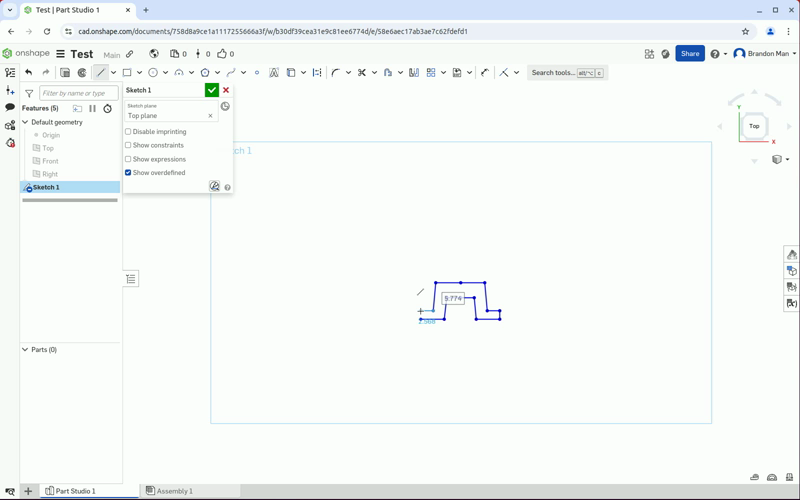
click(420, 310)
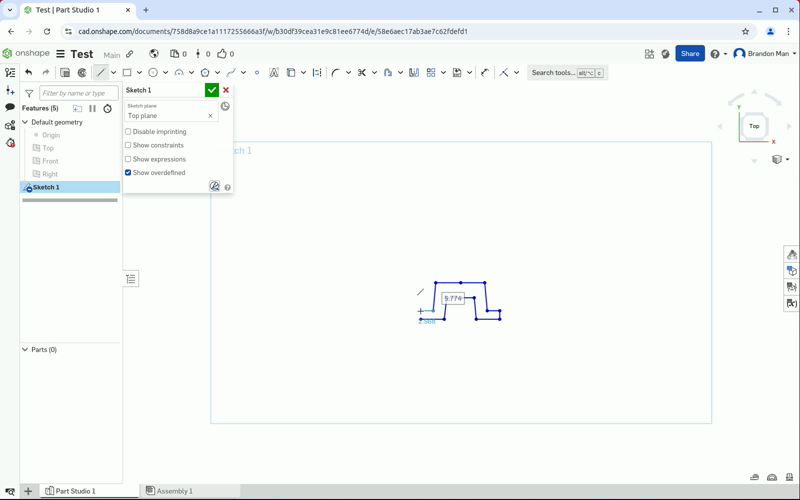
key_up(shift)
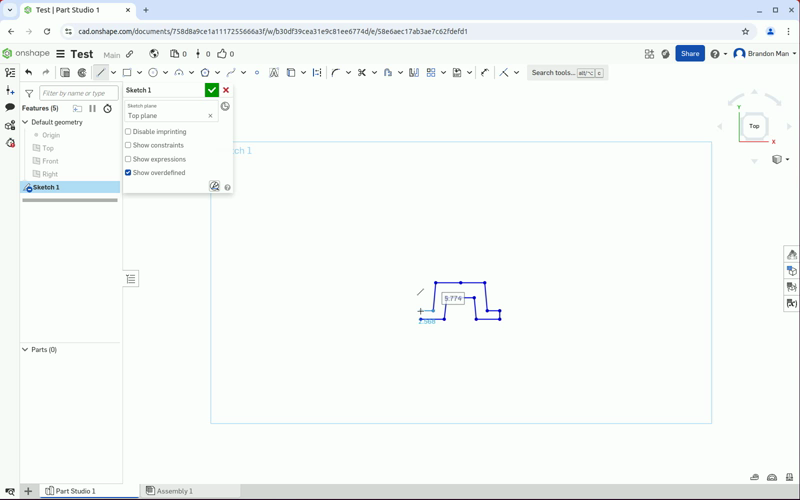
mouse_move(450, 310)
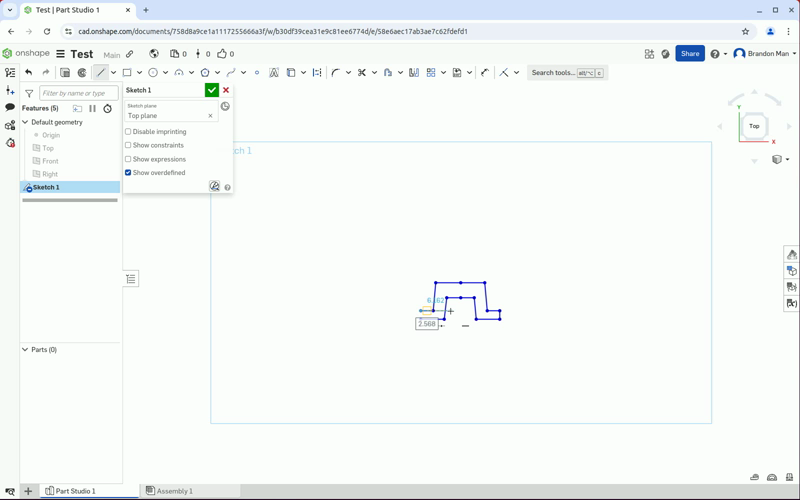
key_down(shift)
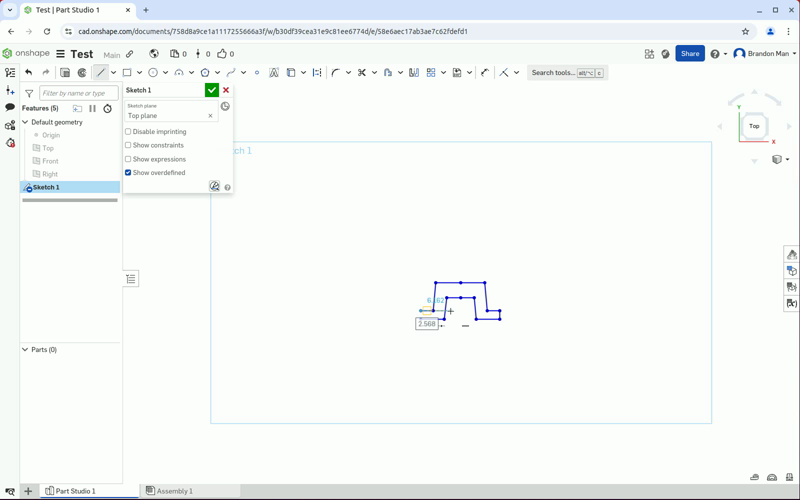
mouse_move(420, 319)
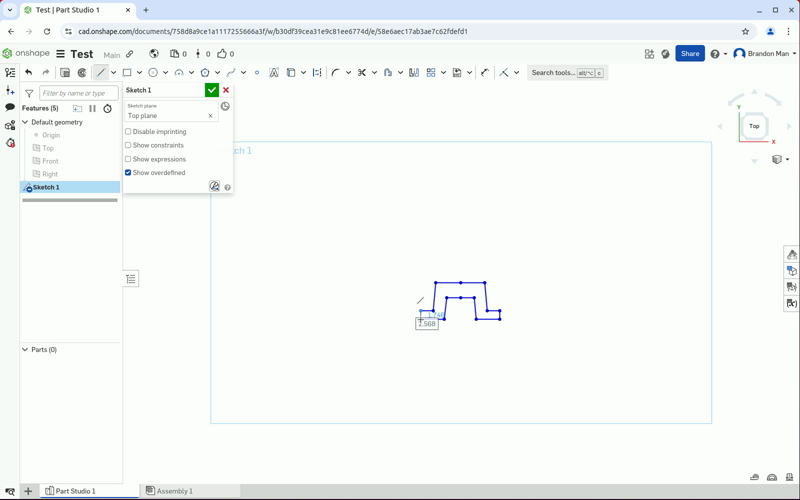
key_up(shift)
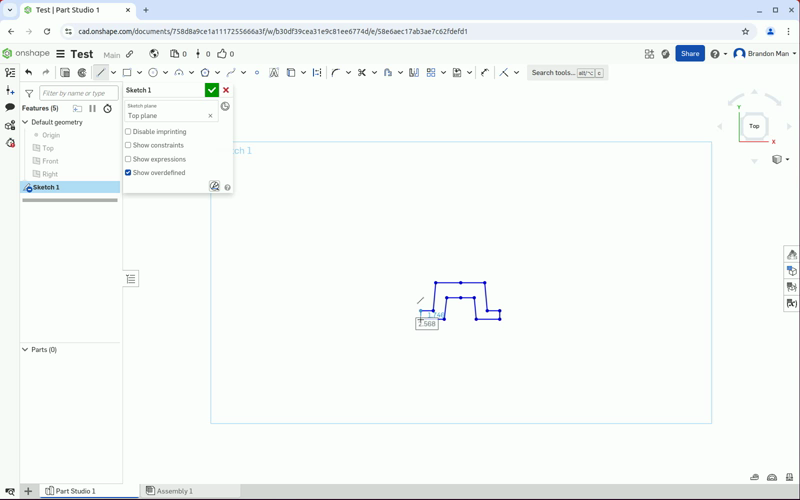
click(420, 319)
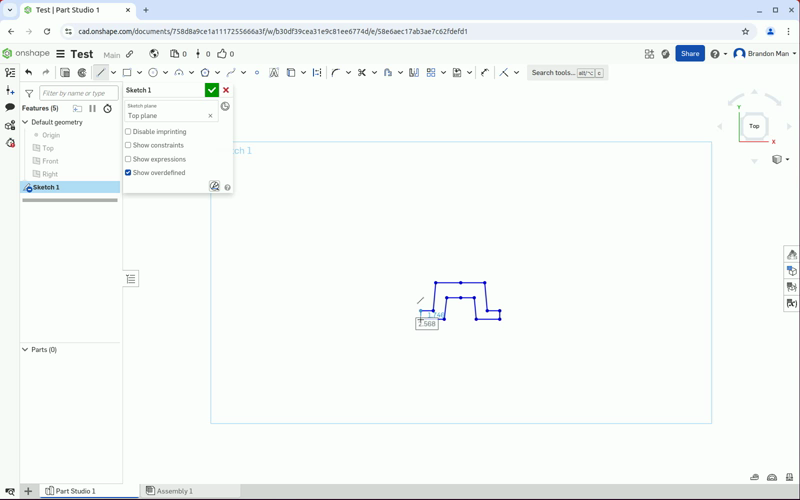
key(esc)
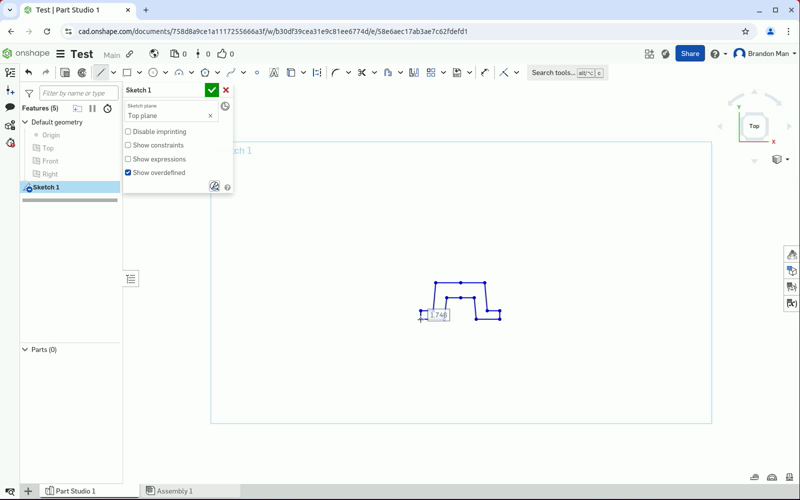
mouse_move(440, 303)
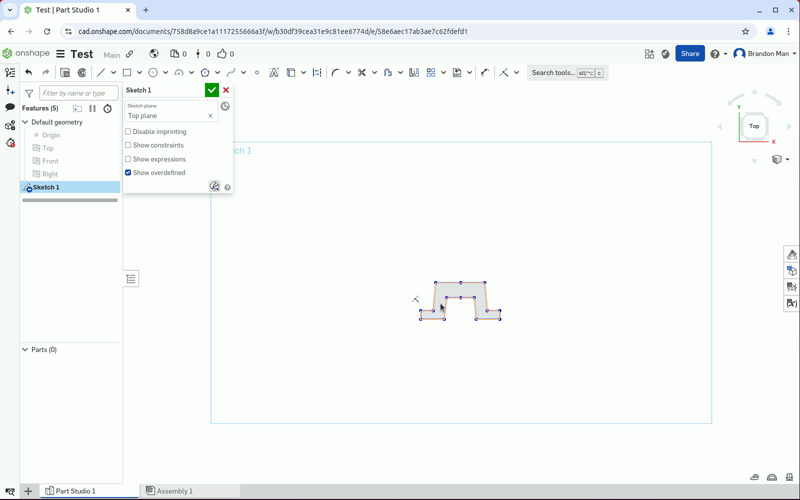
scroll(6)
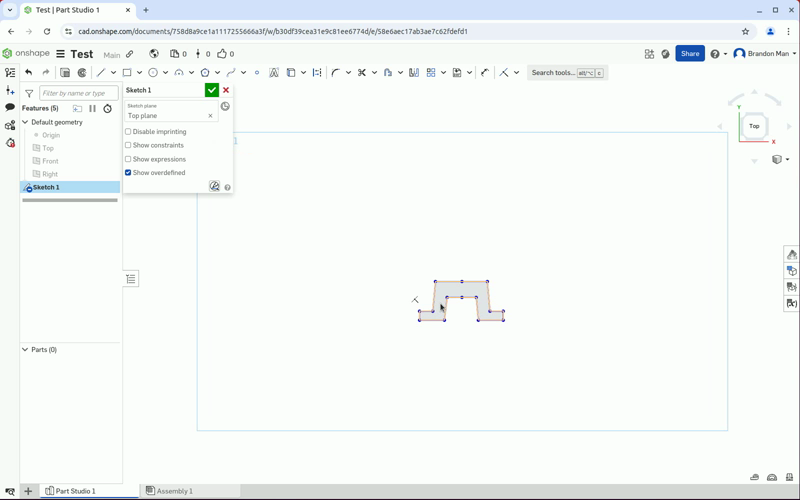
scroll(6)
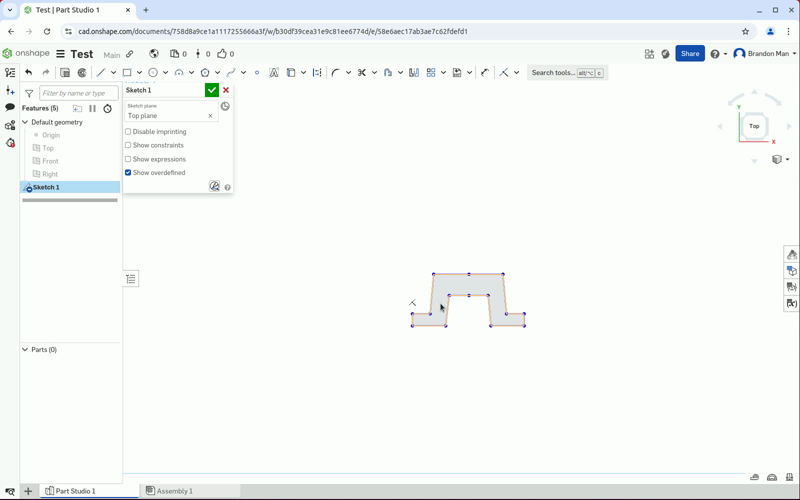
scroll(6)
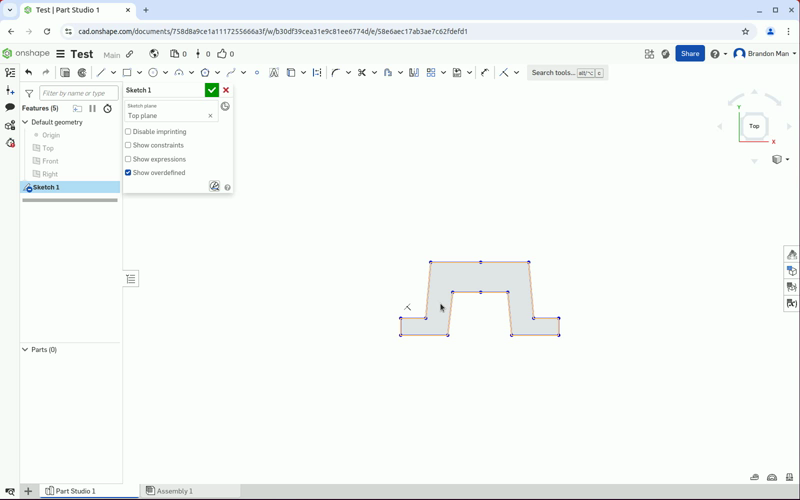
scroll(6)
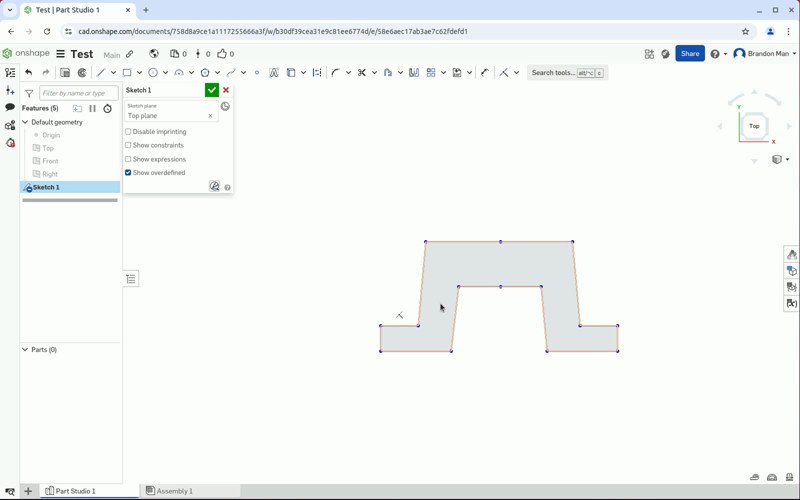
scroll(6)
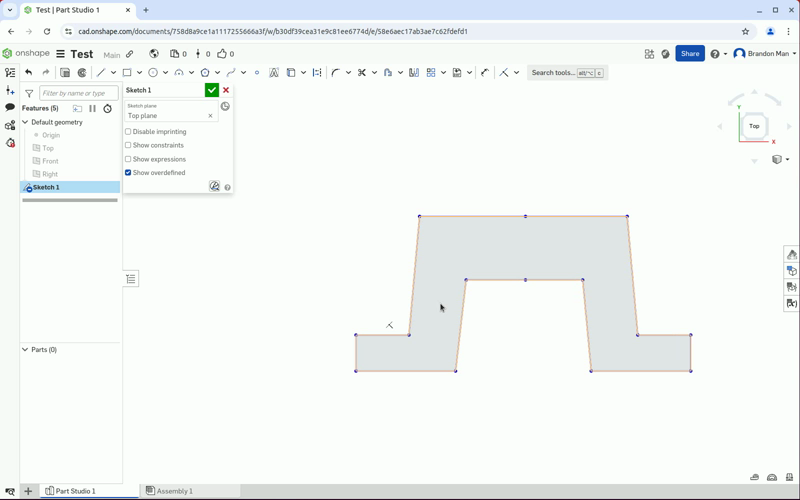
scroll(6)
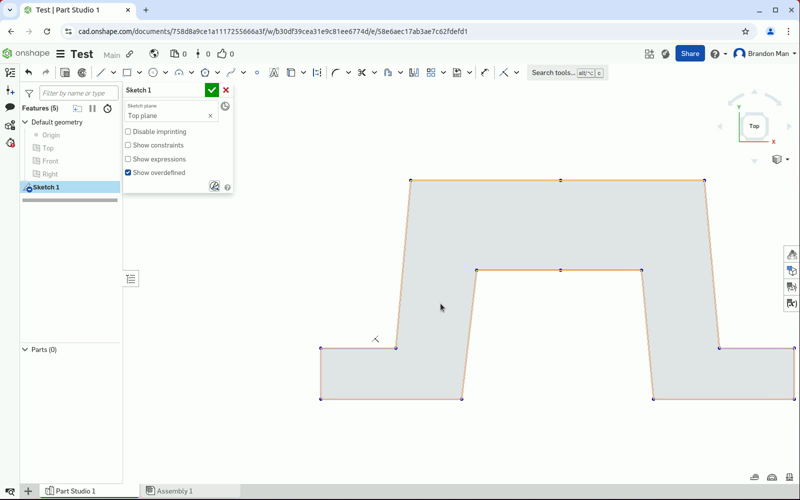
scroll(6)
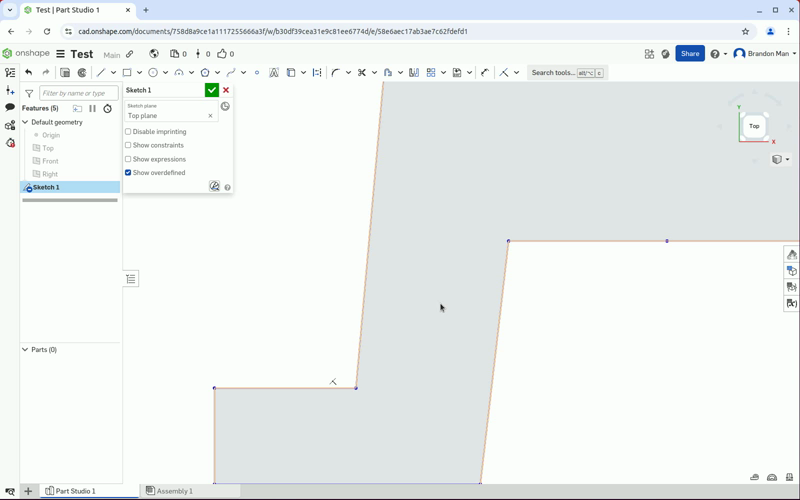
click(440, 303)
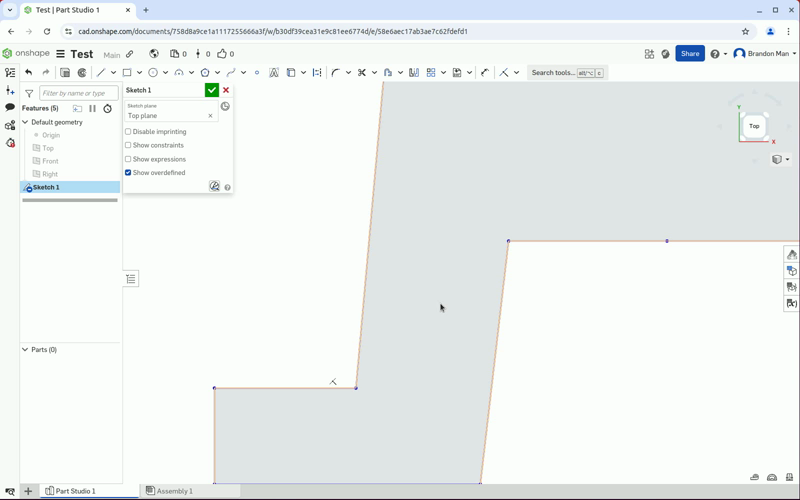
scroll(-6)
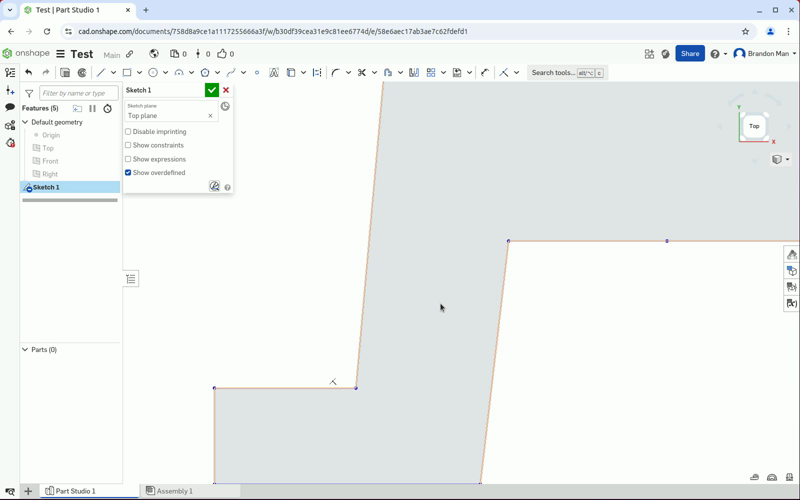
scroll(-6)
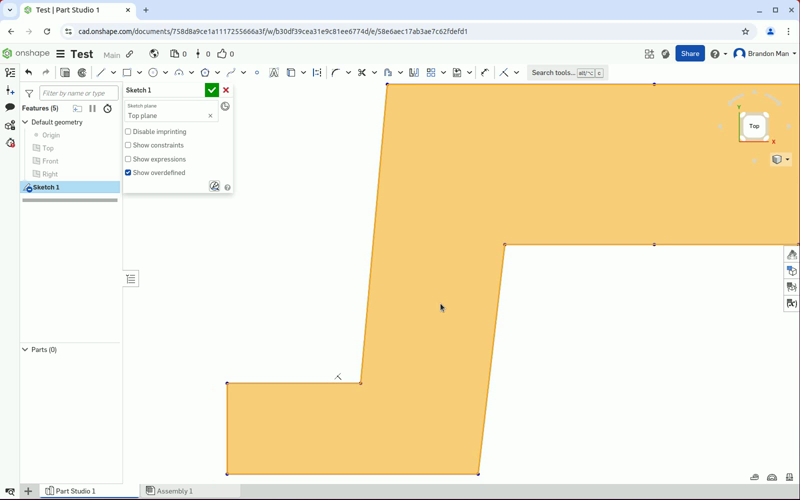
scroll(-6)
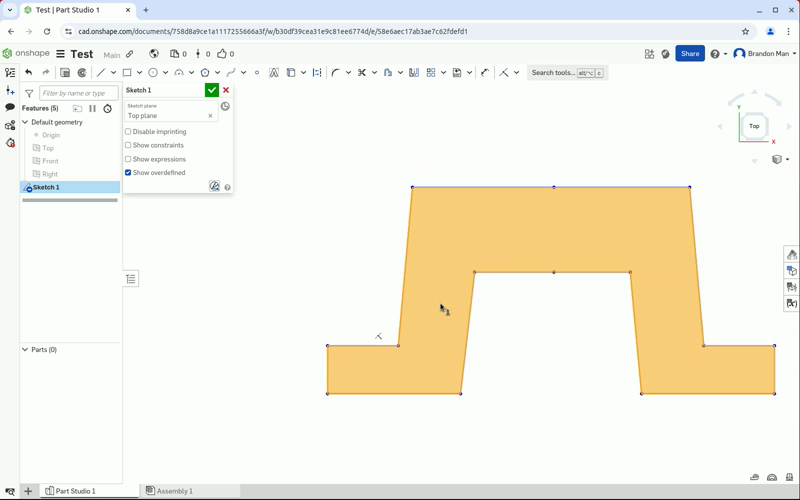
scroll(-6)
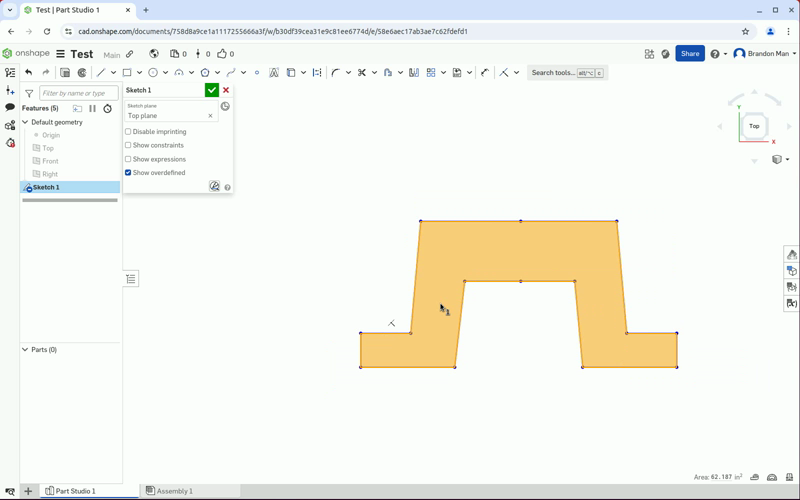
scroll(-6)
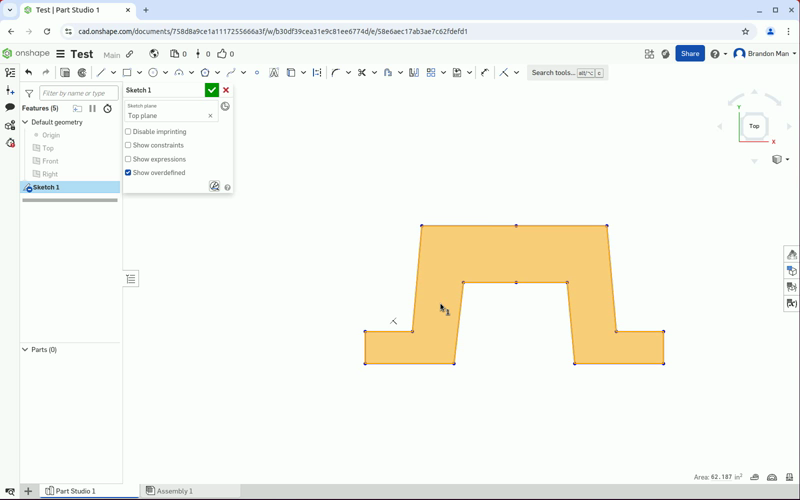
scroll(-6)
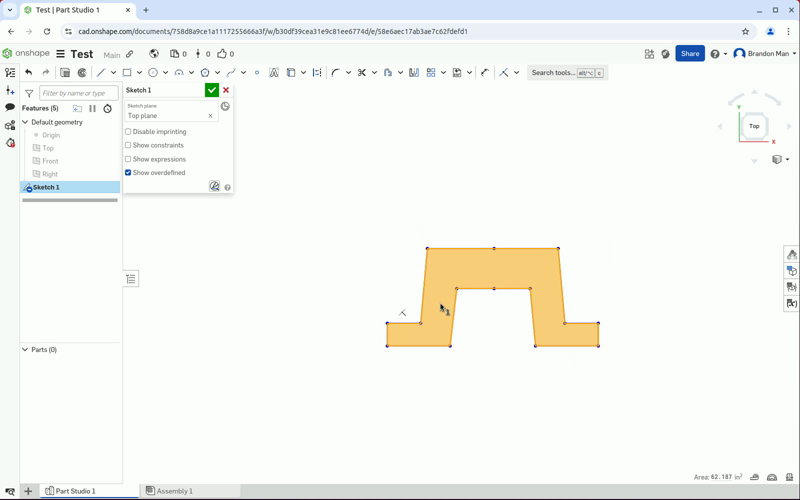
scroll(-6)
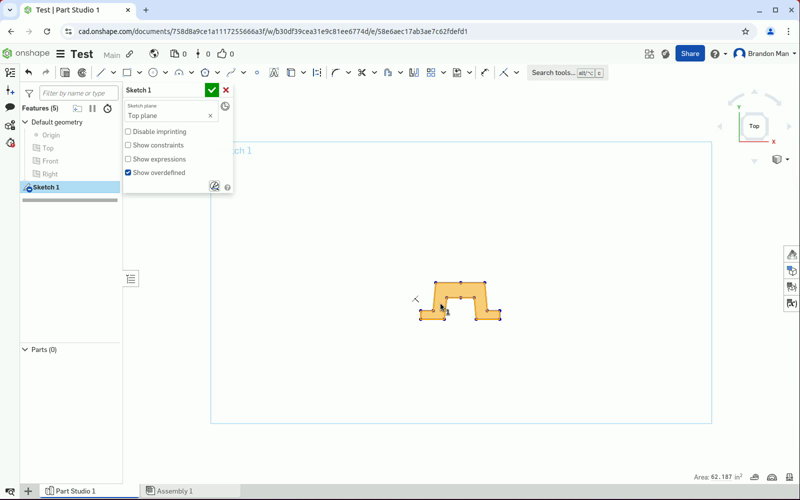
mouse_move(73, 352)
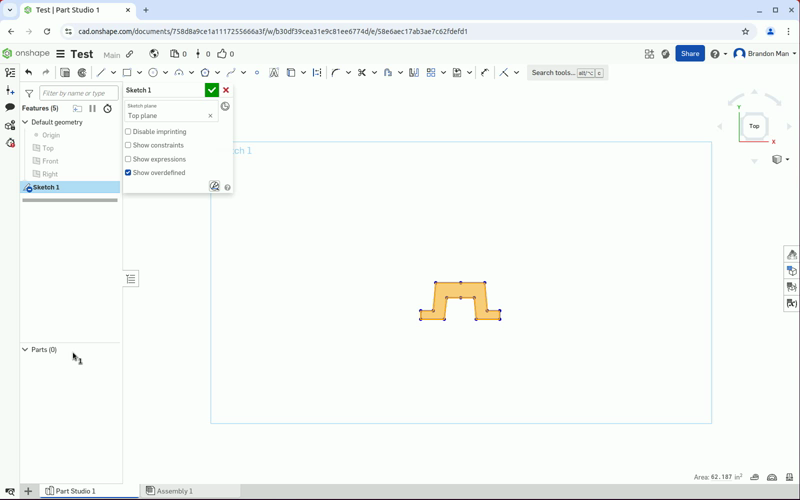
key(shift+y)
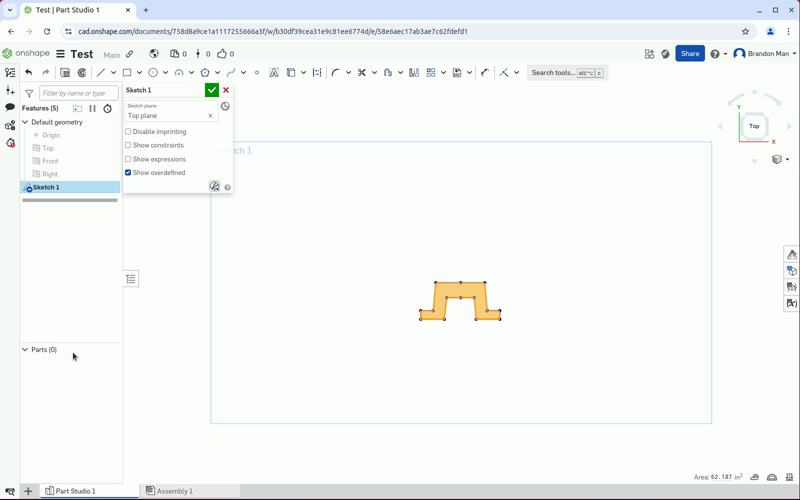
key(shift+e)
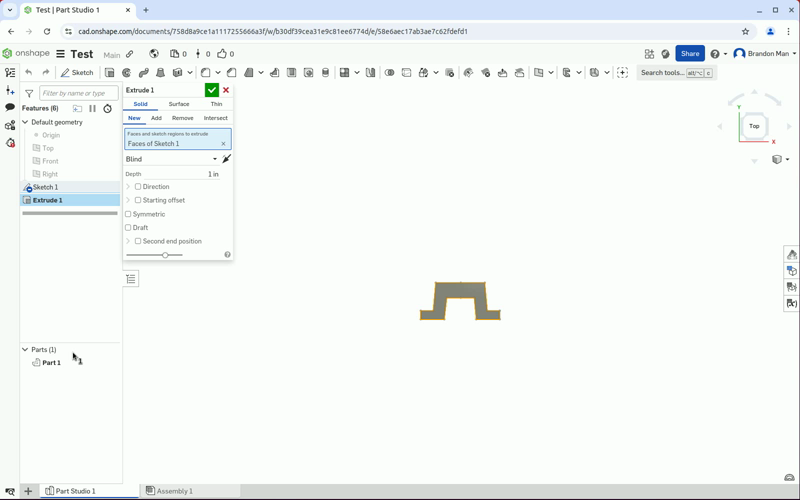
mouse_move(143, 106)
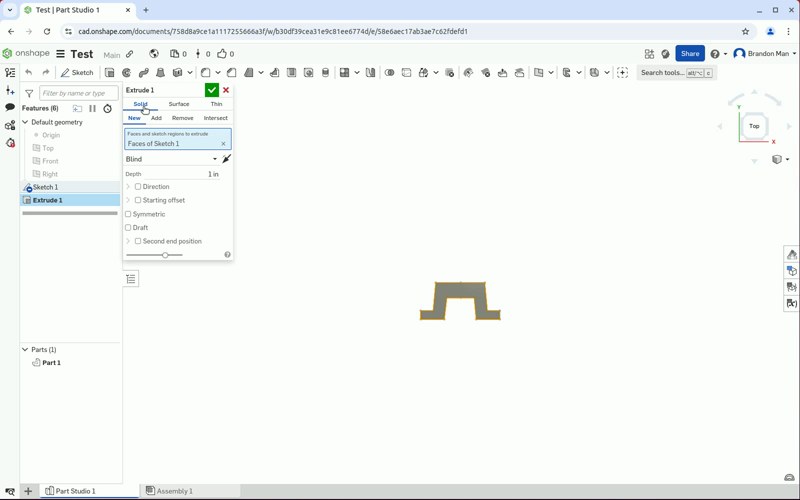
click(143, 106)
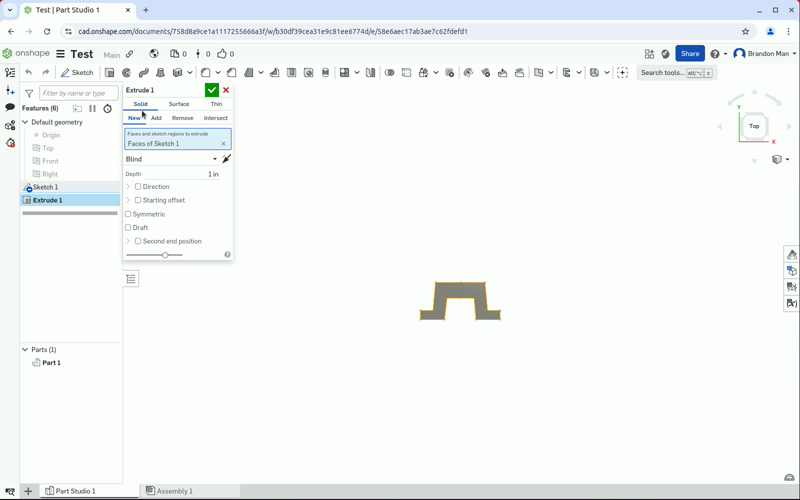
mouse_move(137, 120)
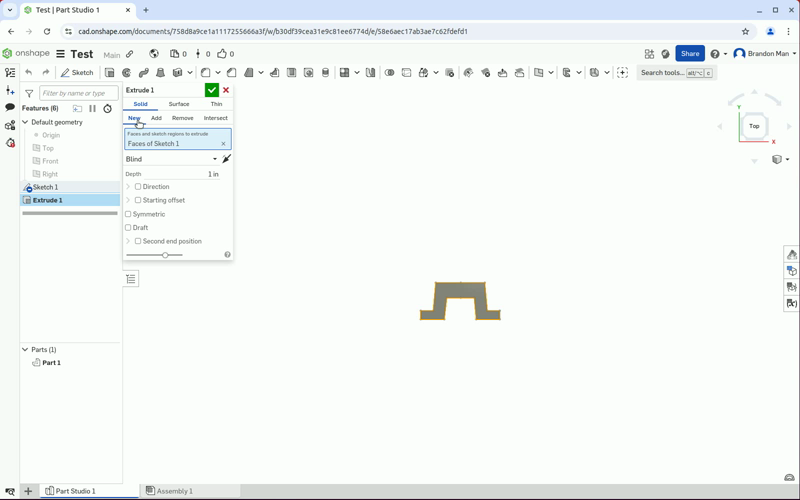
click(137, 120)
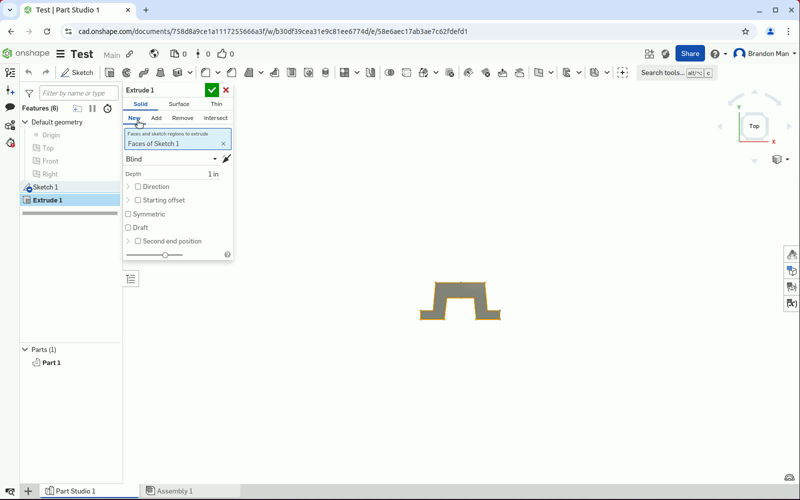
key(tab, 4)
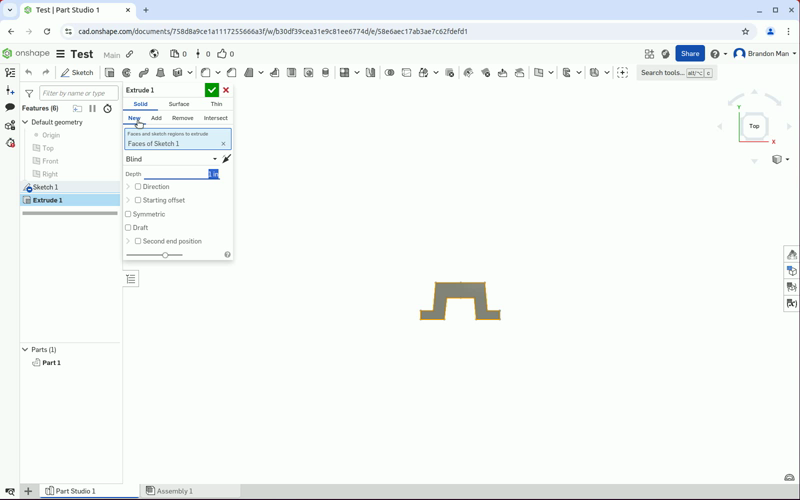
text(23.108)
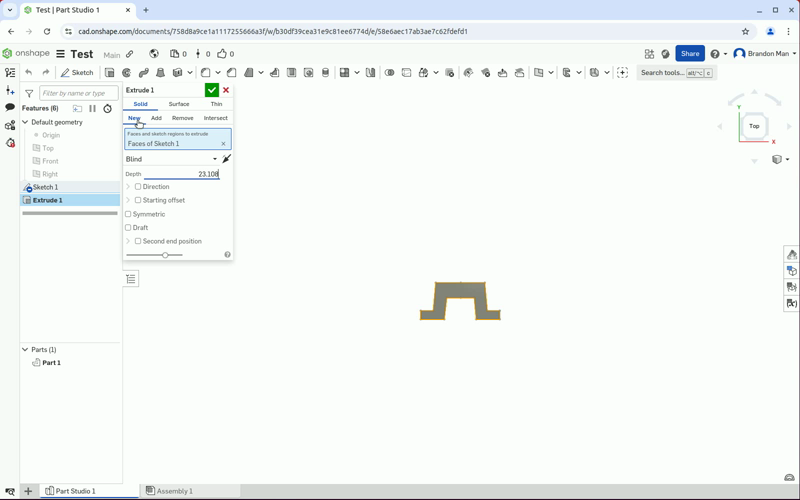
key(enter)
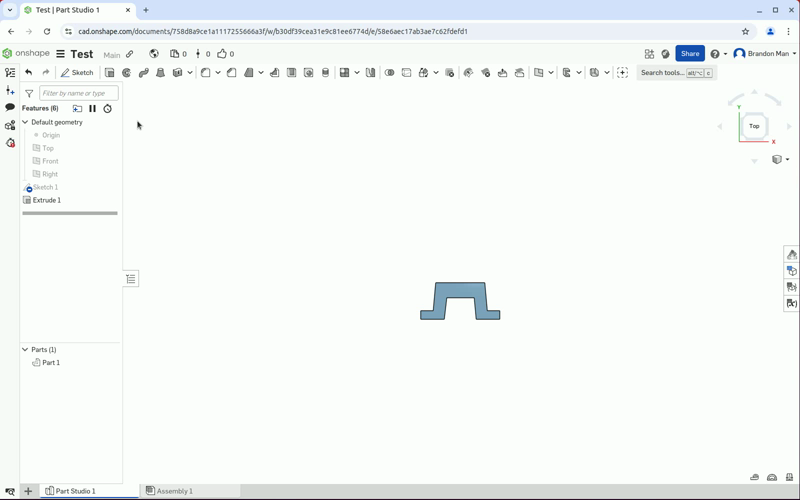
key(shift+h)
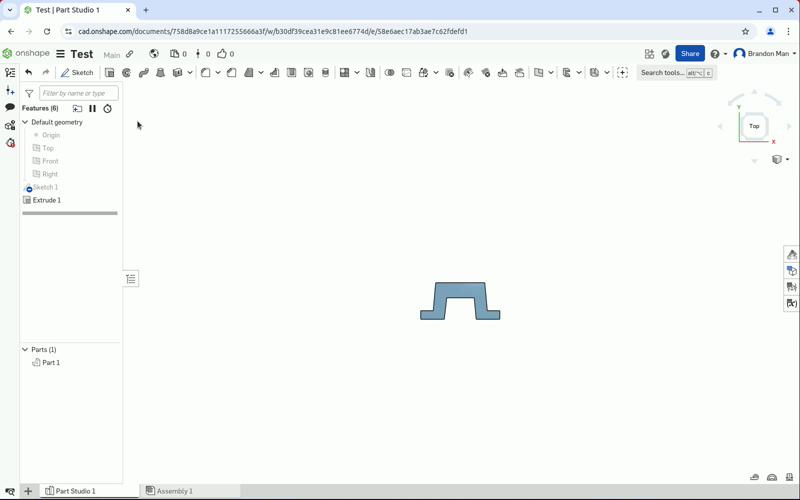
key(shift+h)
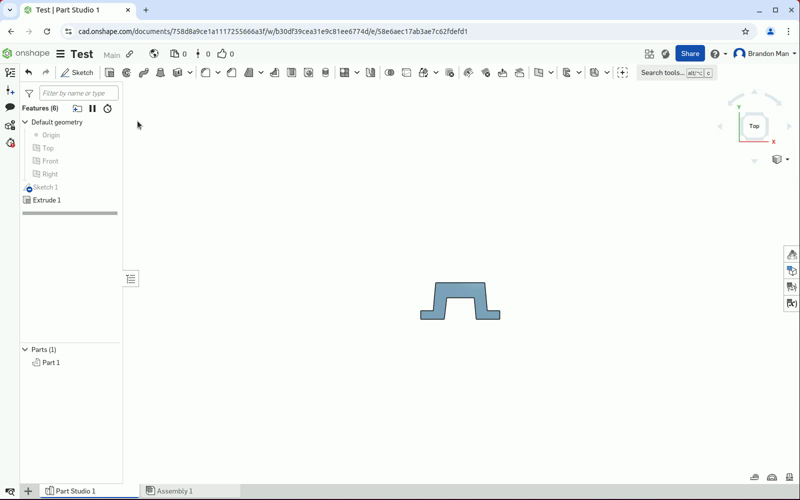
mouse_move(73, 189)
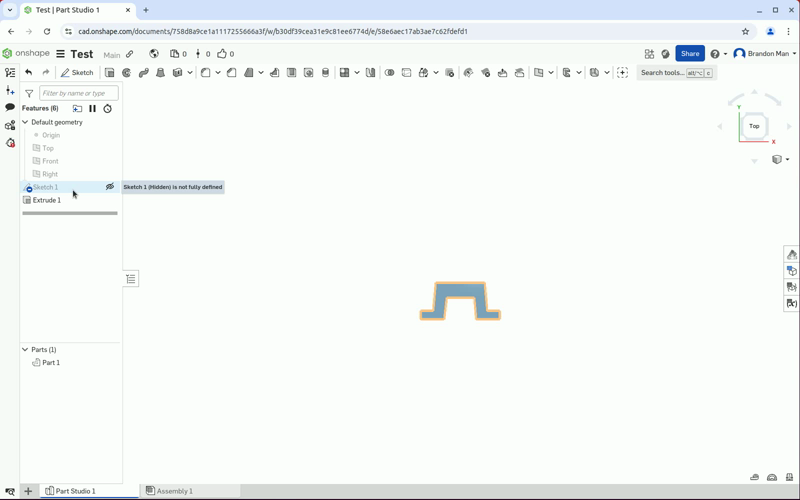
click(73, 189)
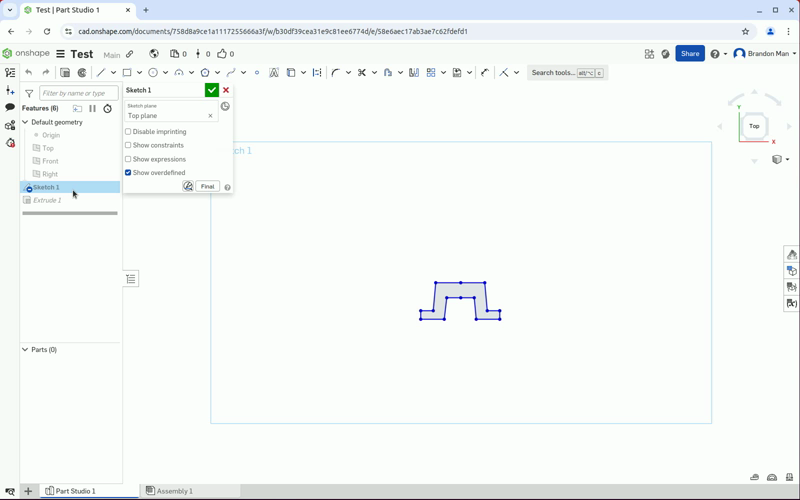
mouse_move(229, 92)
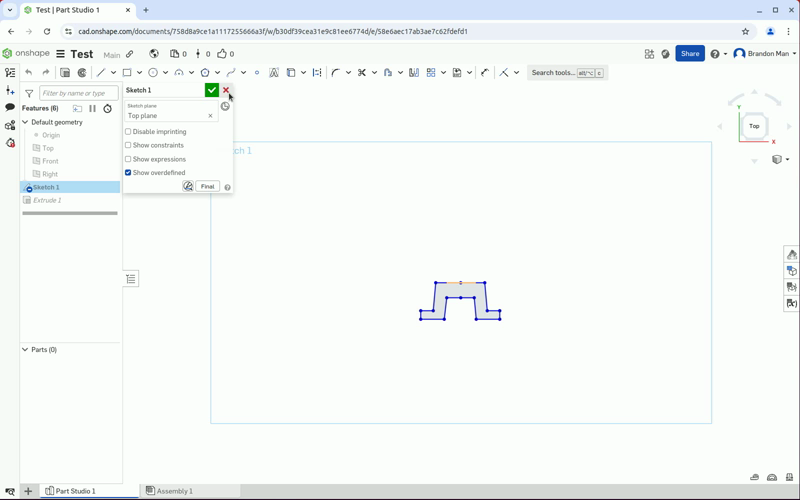
click(229, 92)
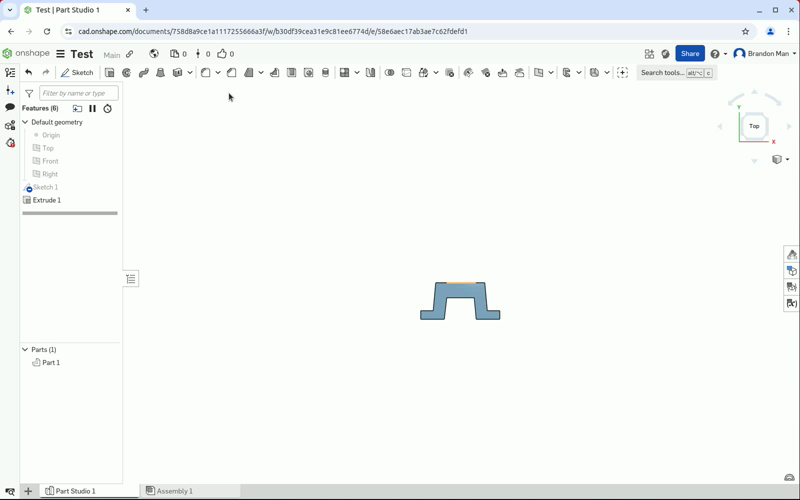
mouse_move(541, 75)
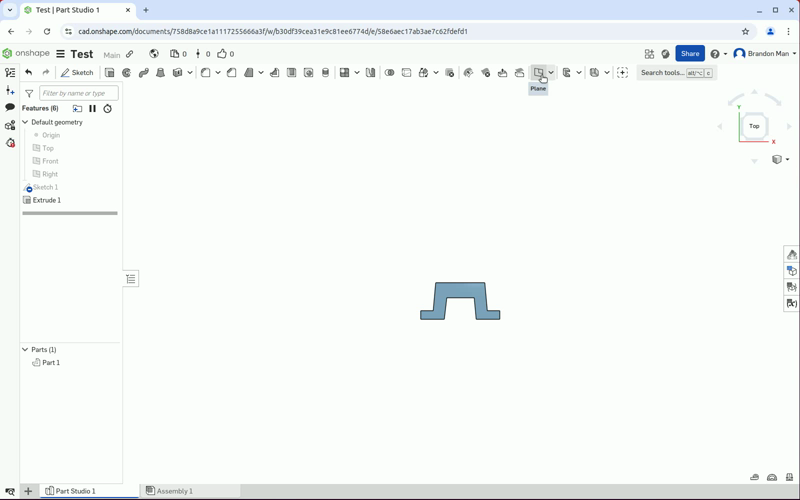
click(541, 75)
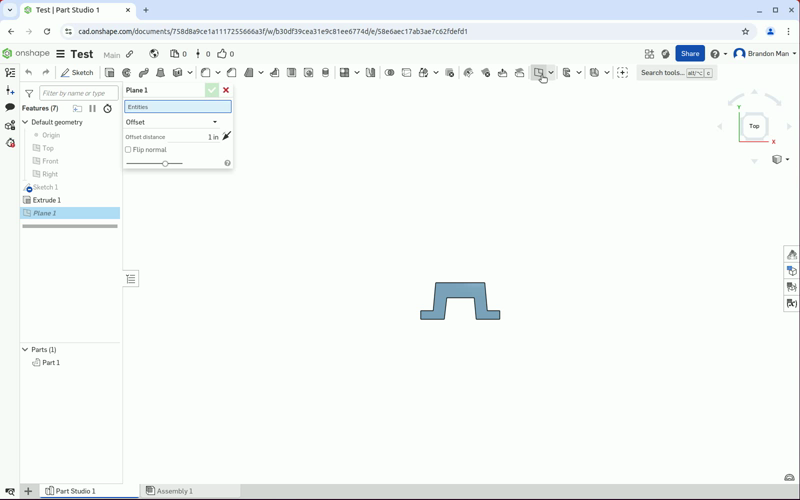
mouse_move(73, 150)
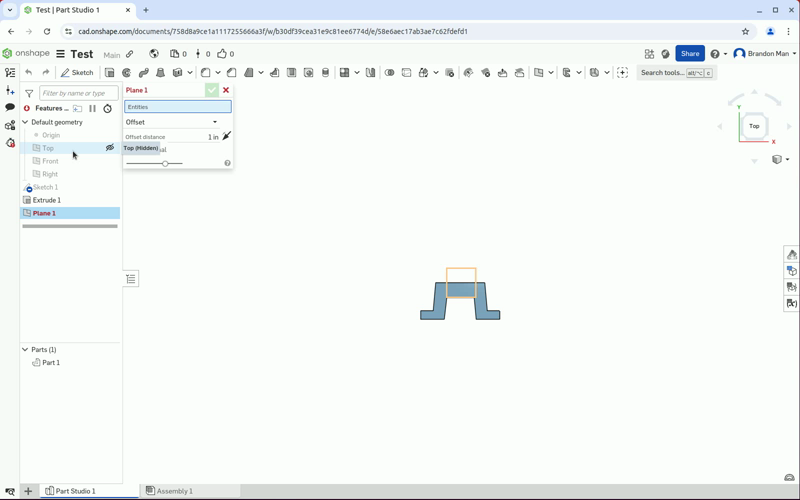
click(73, 150)
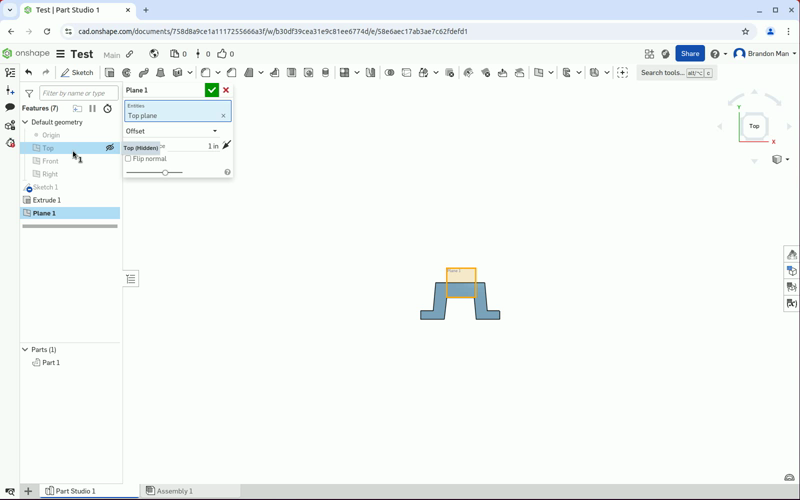
key(tab, 2)
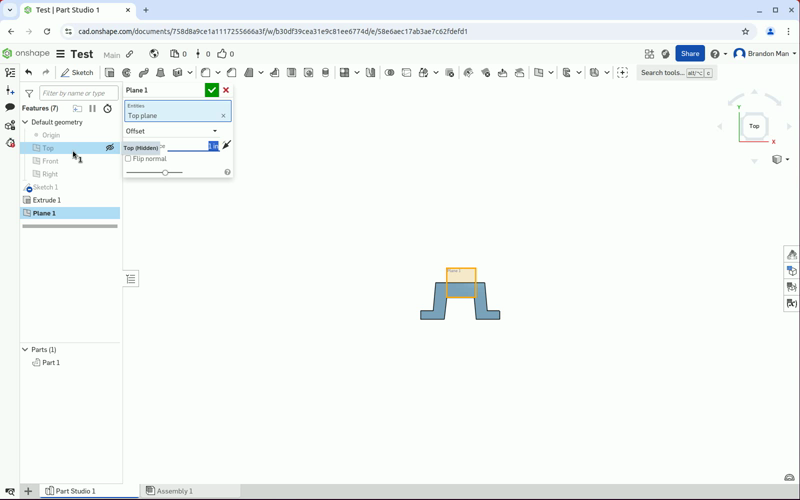
text(23.108)
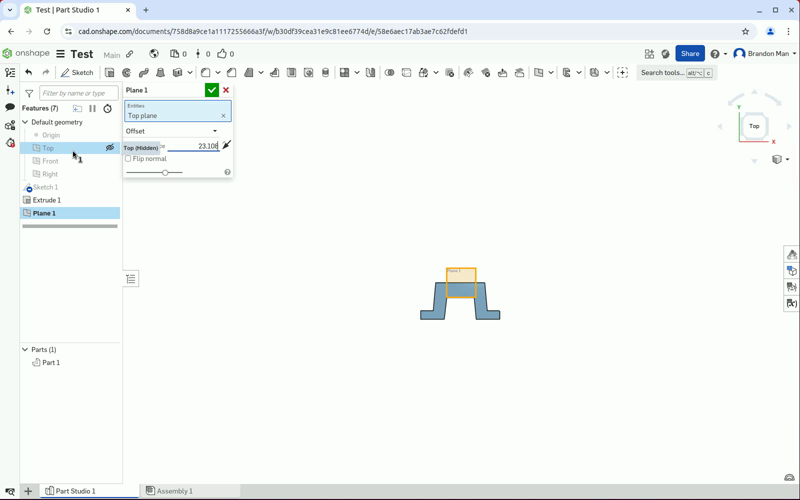
key(enter, 2)
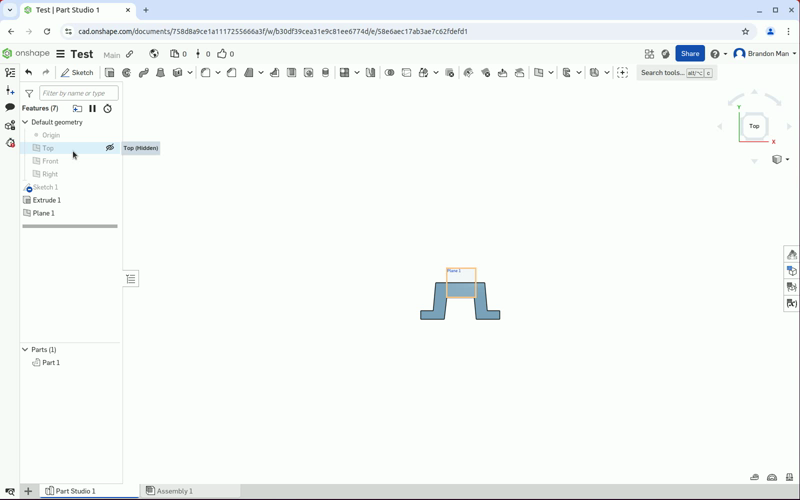
key(shift+s)
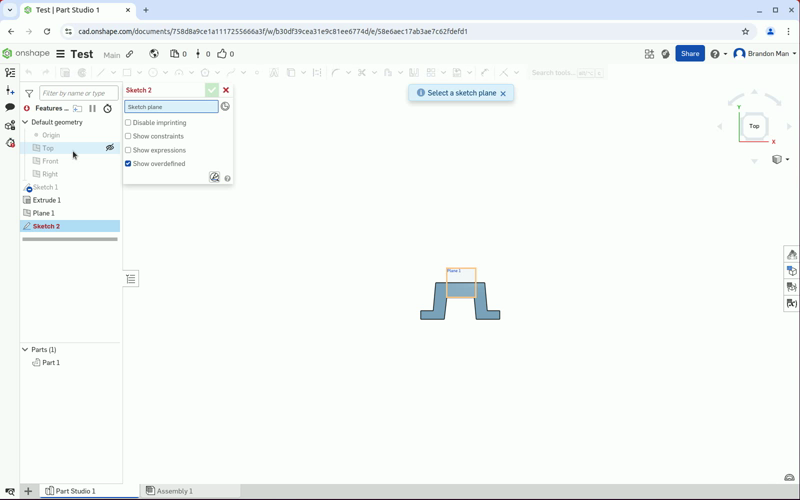
mouse_move(73, 215)
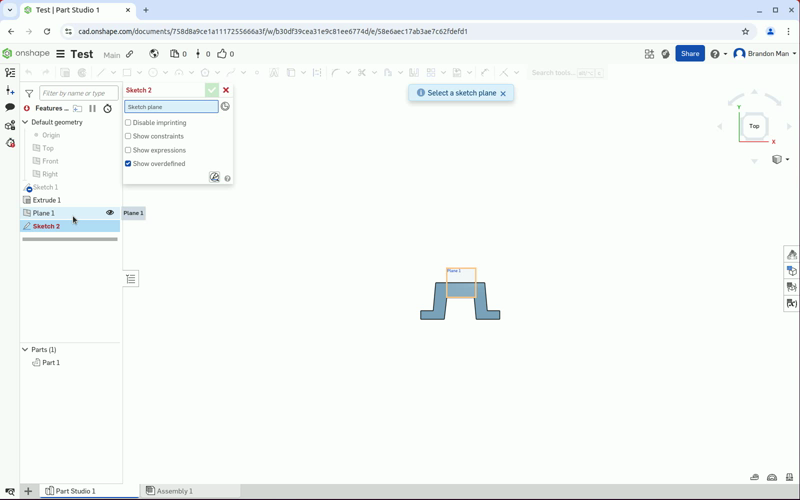
click(73, 215)
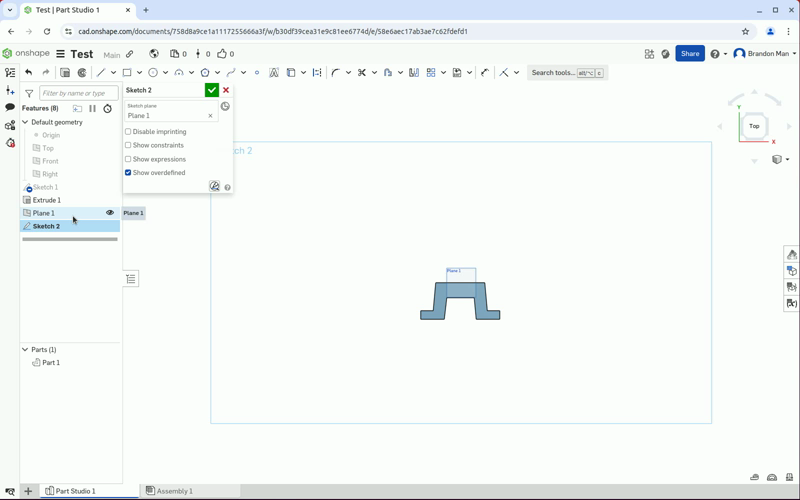
mouse_move(73, 352)
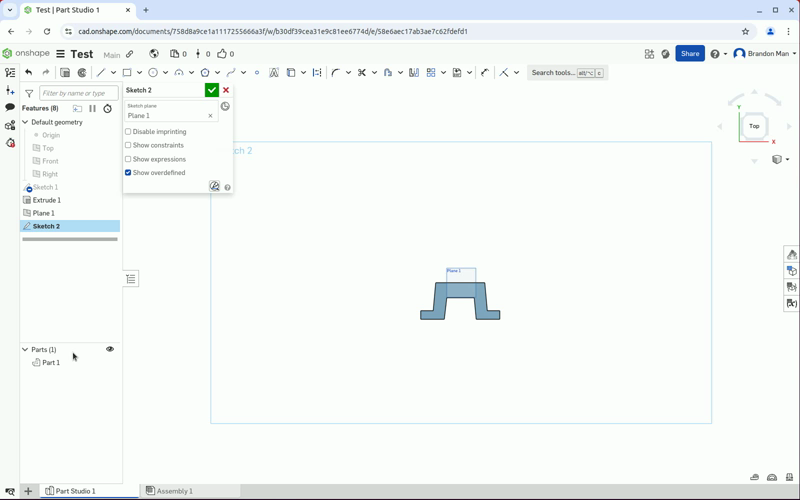
key(y)
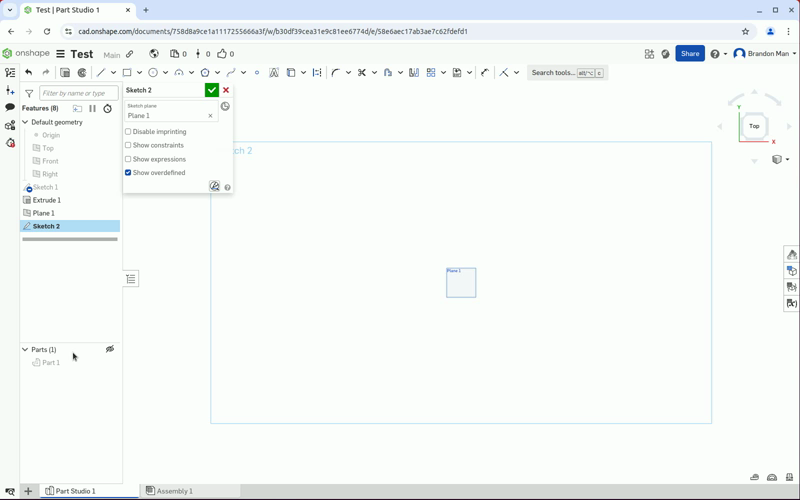
key(l)
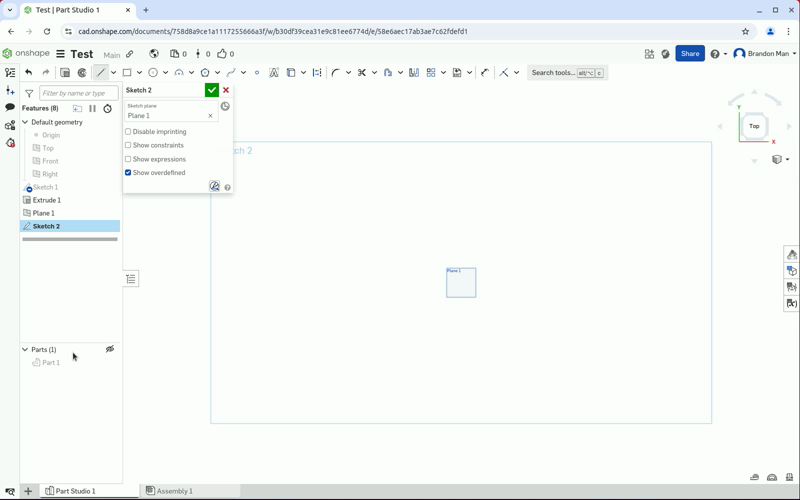
key_down(shift)
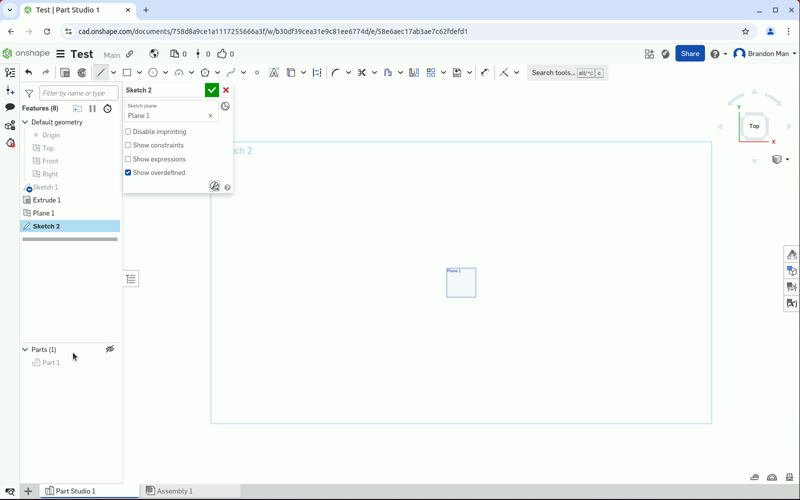
mouse_move(441, 293)
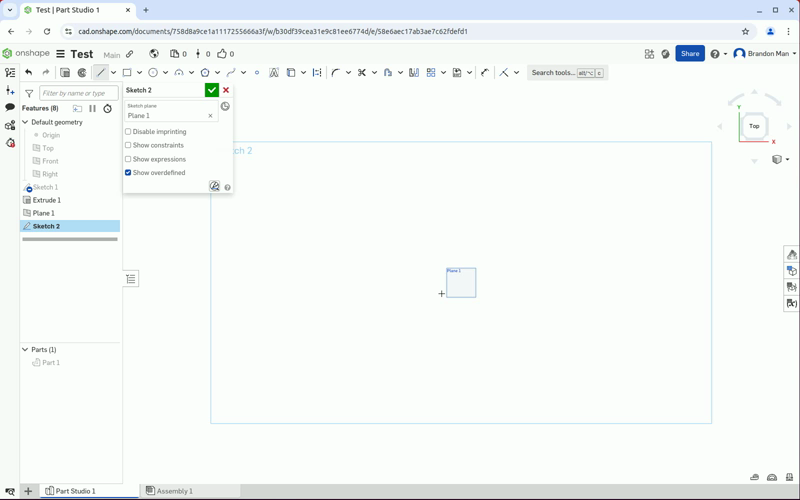
click(441, 293)
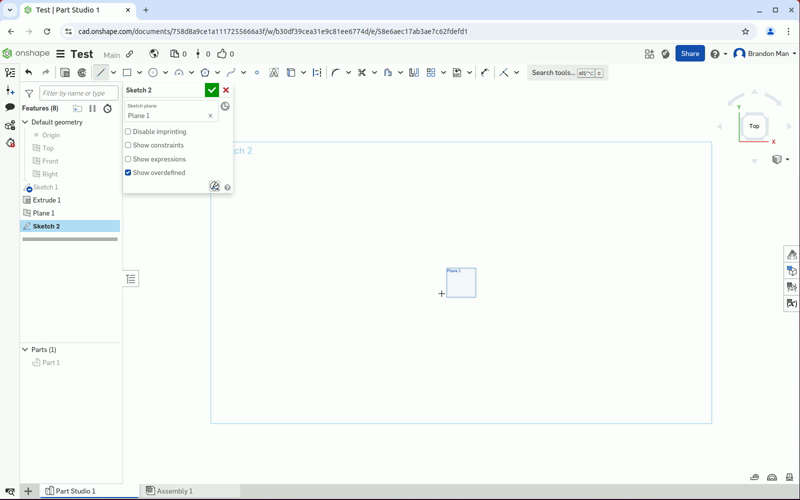
key_up(shift)
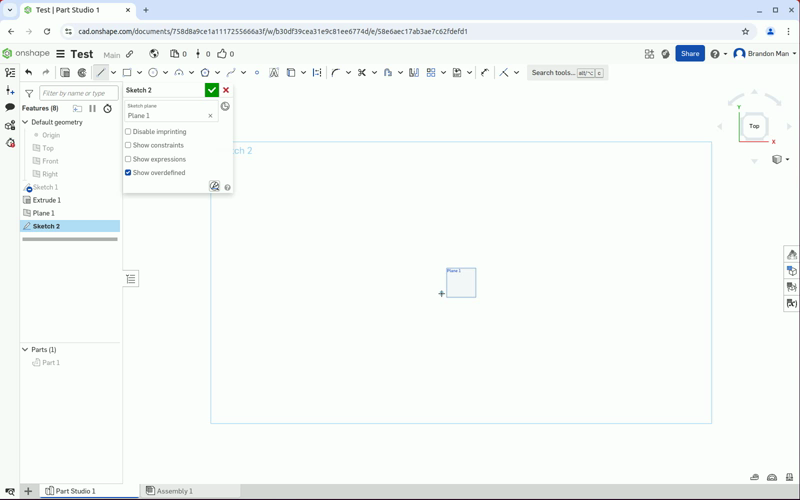
key_down(shift)
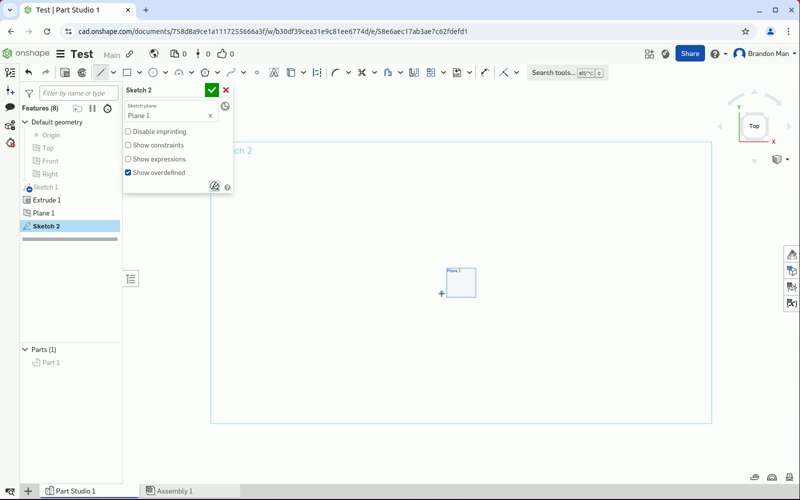
mouse_move(471, 293)
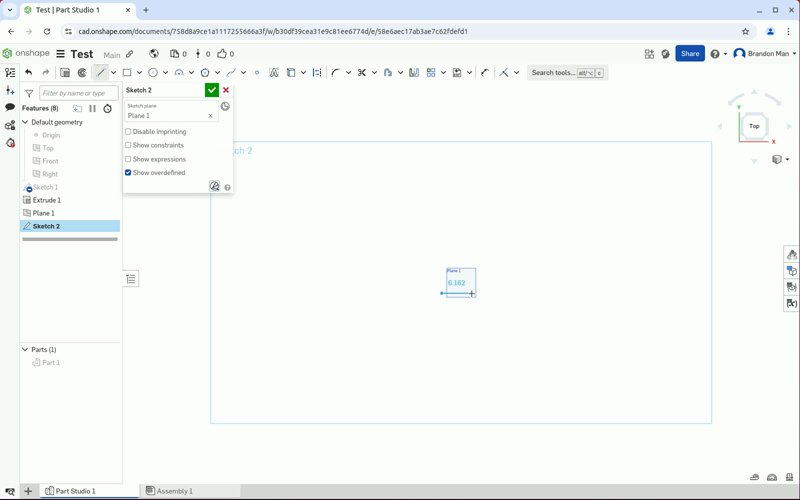
mouse_move(480, 293)
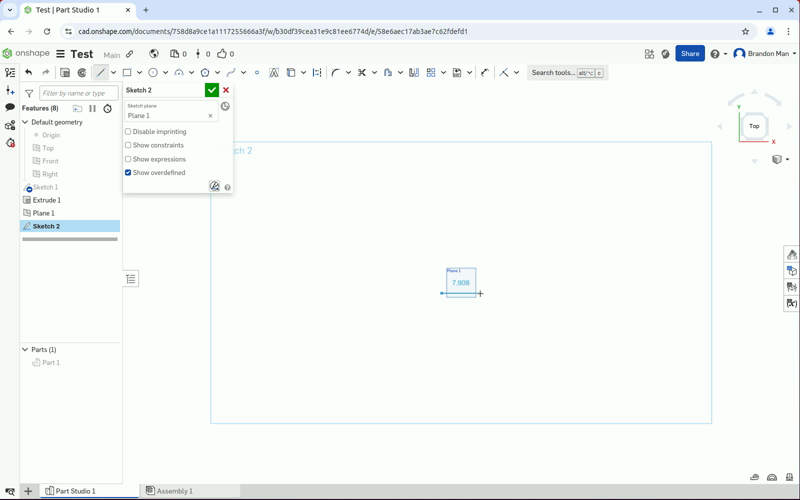
click(480, 293)
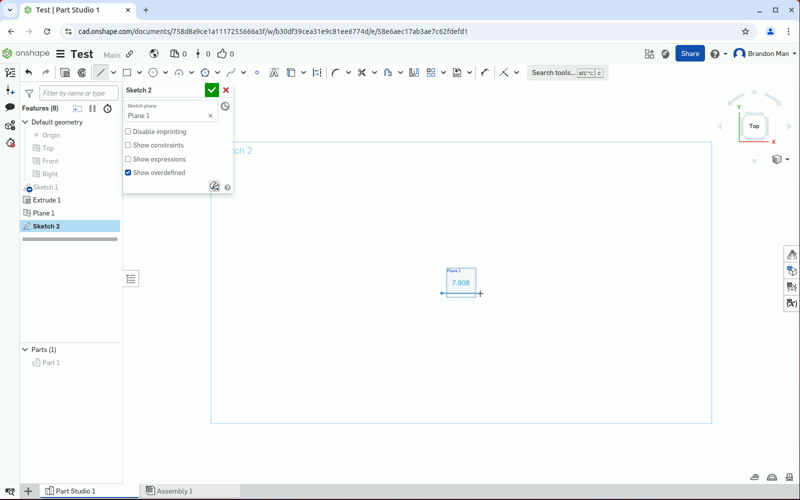
key_up(shift)
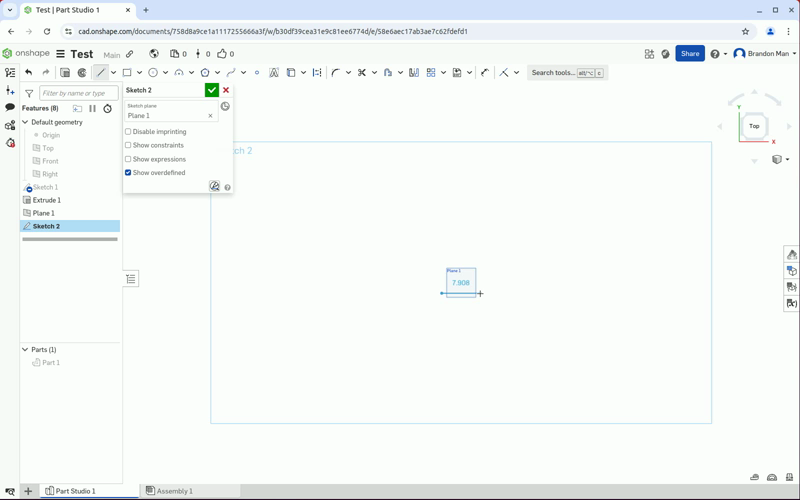
key_down(shift)
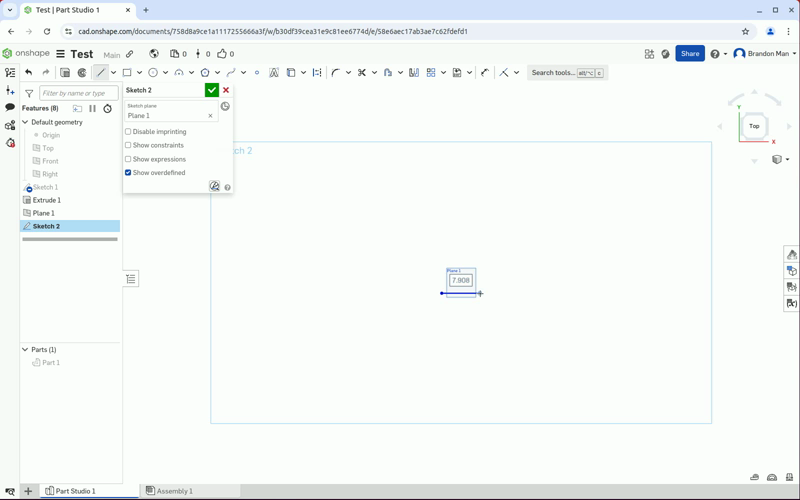
mouse_move(510, 293)
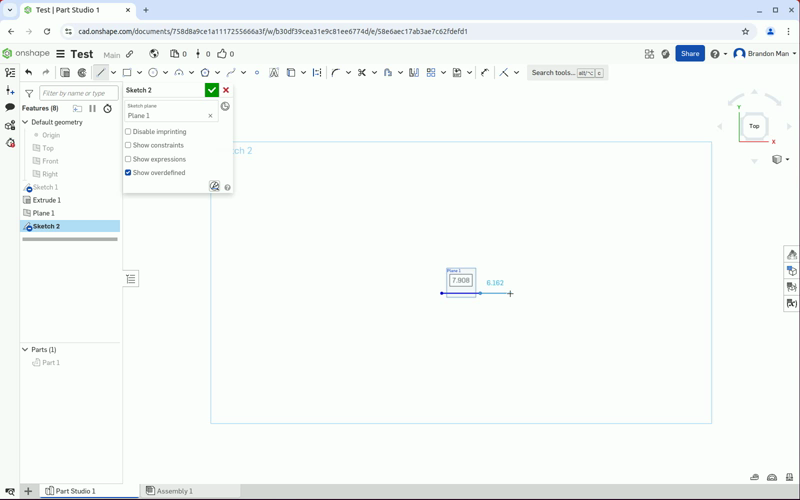
mouse_move(480, 288)
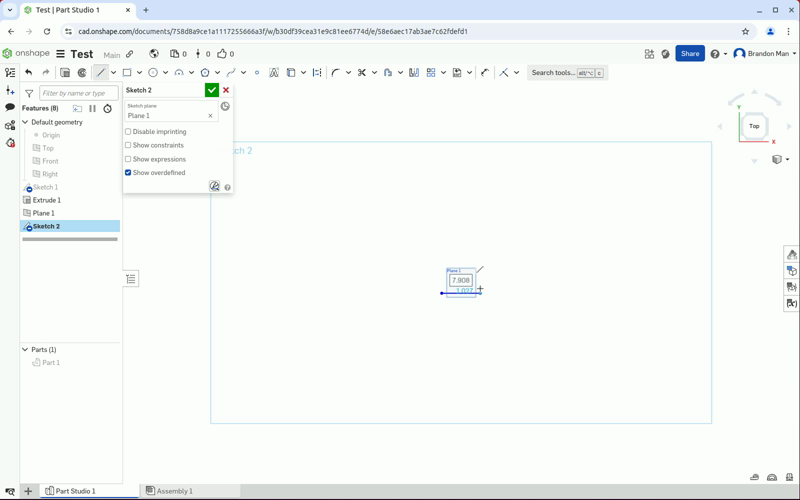
scroll(6)
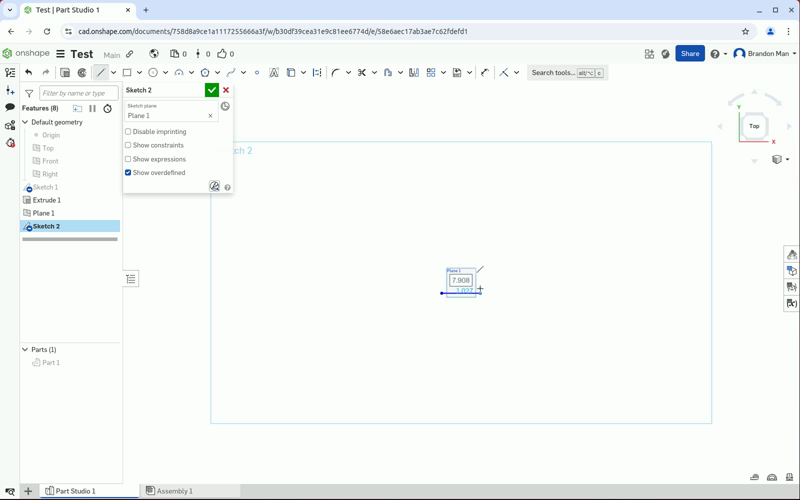
scroll(6)
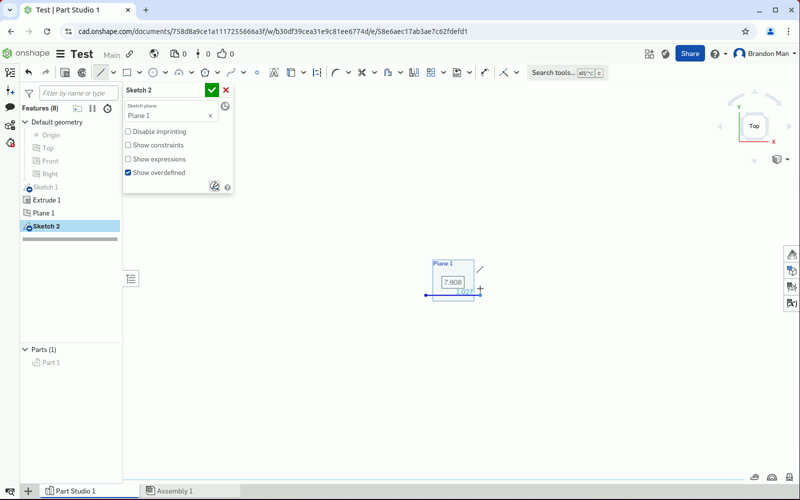
scroll(6)
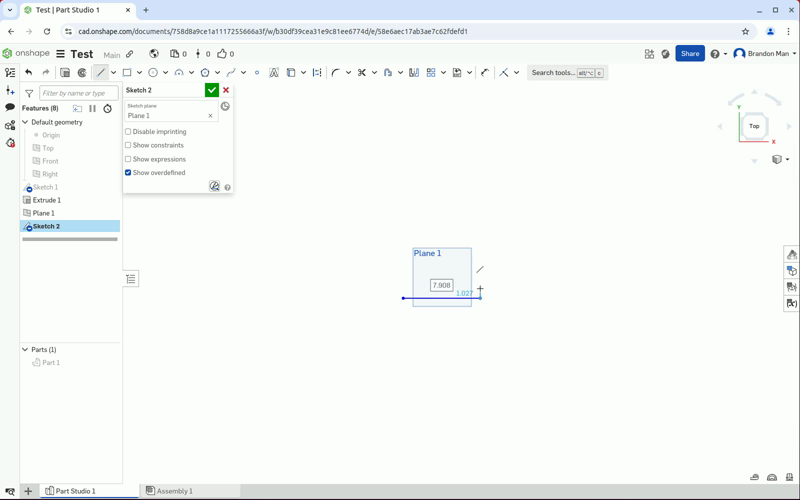
scroll(6)
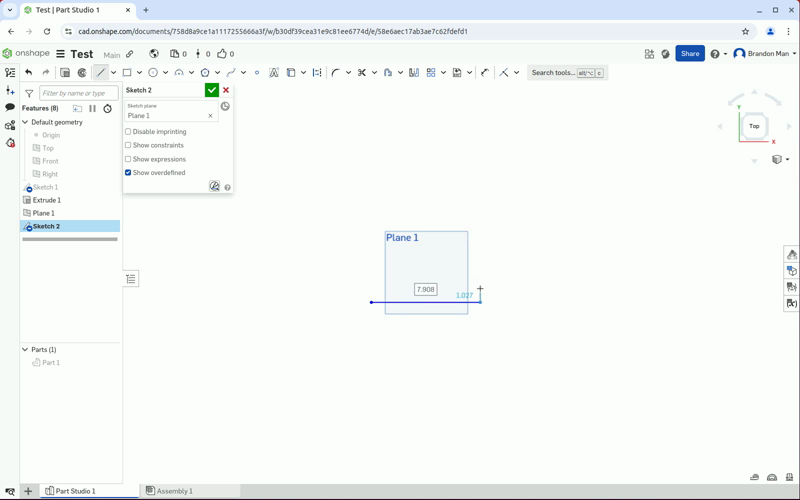
scroll(6)
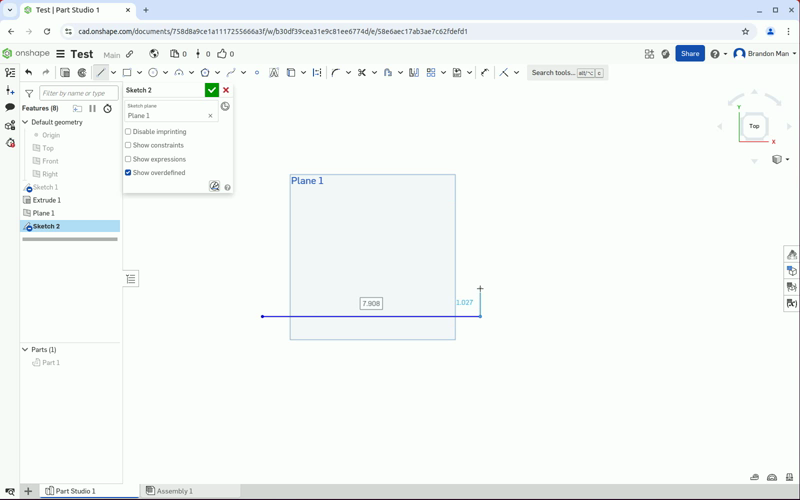
scroll(6)
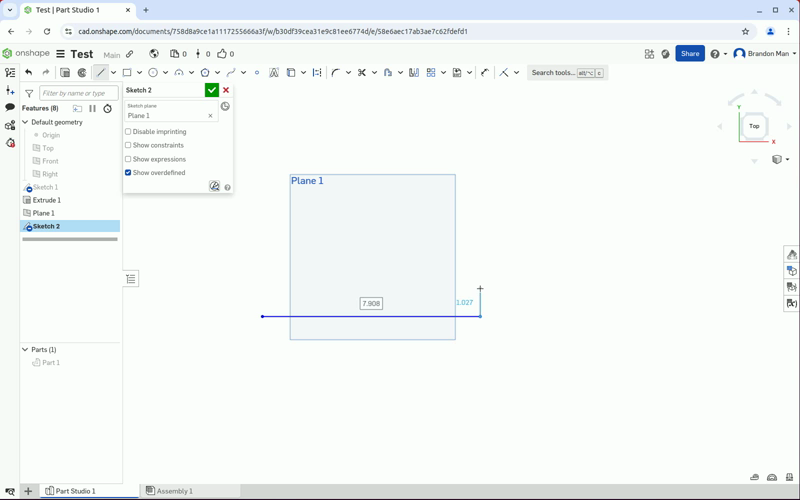
scroll(6)
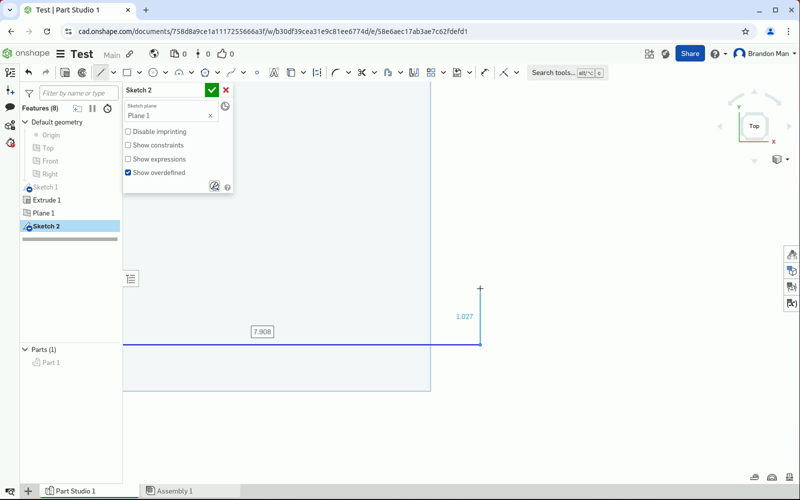
click(480, 288)
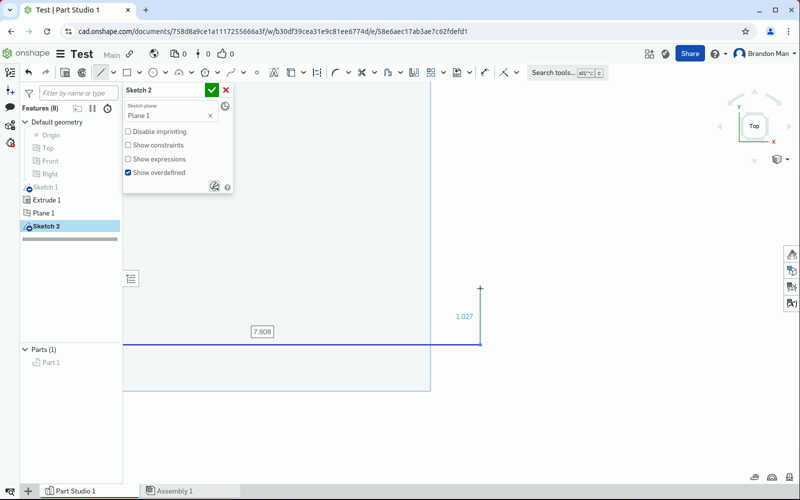
scroll(-6)
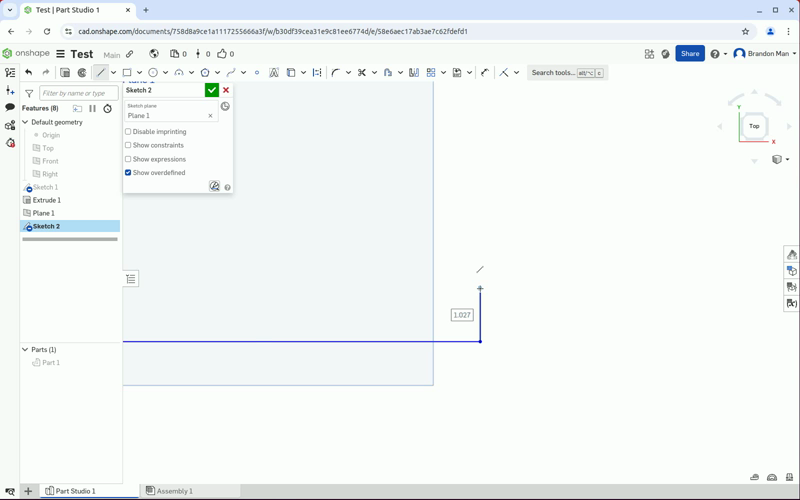
scroll(-6)
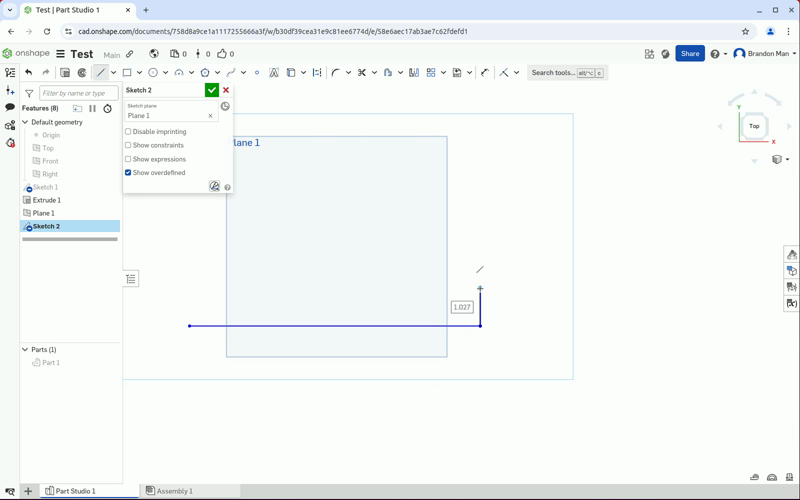
scroll(-6)
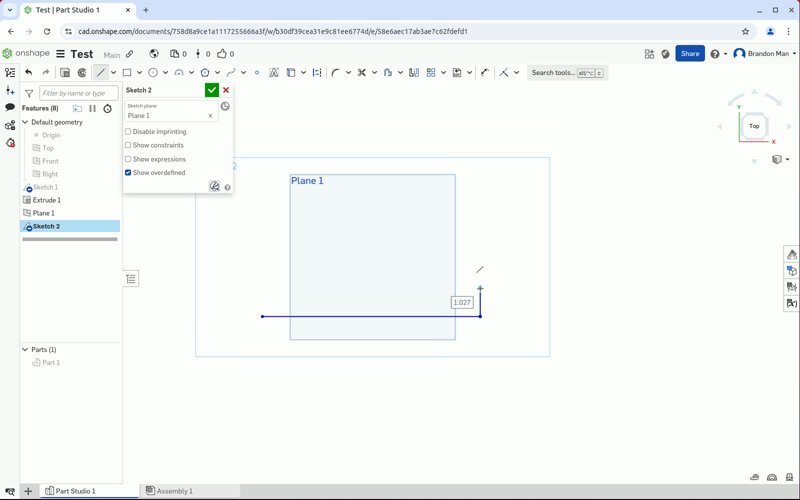
scroll(-6)
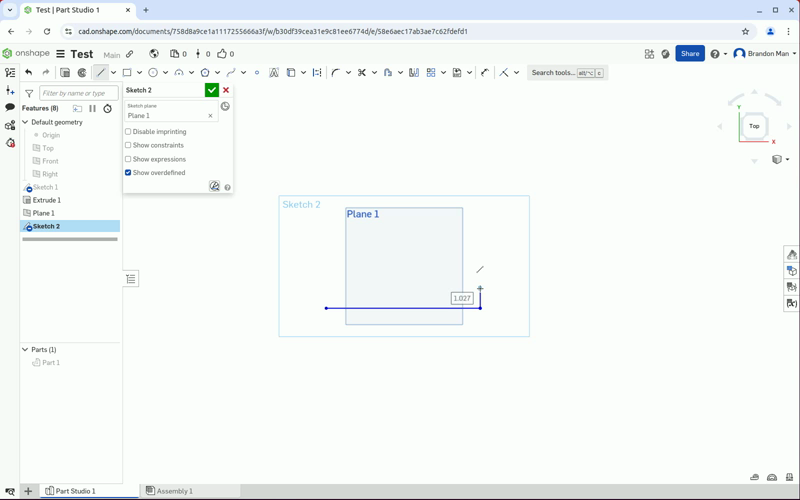
scroll(-6)
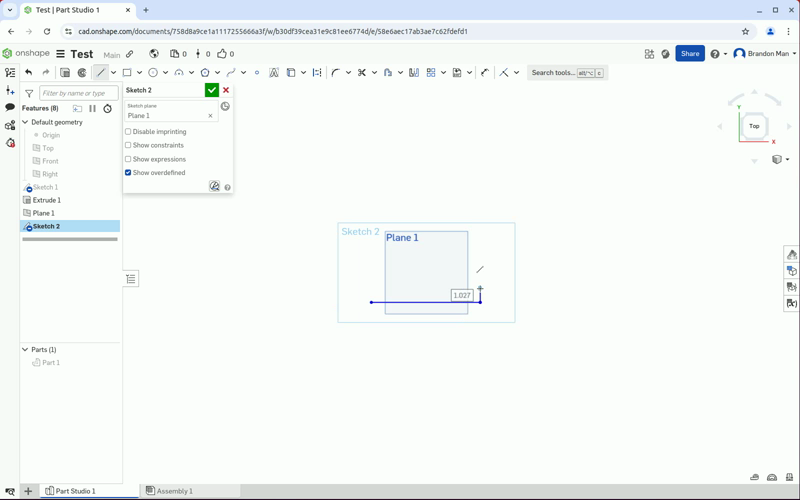
scroll(-6)
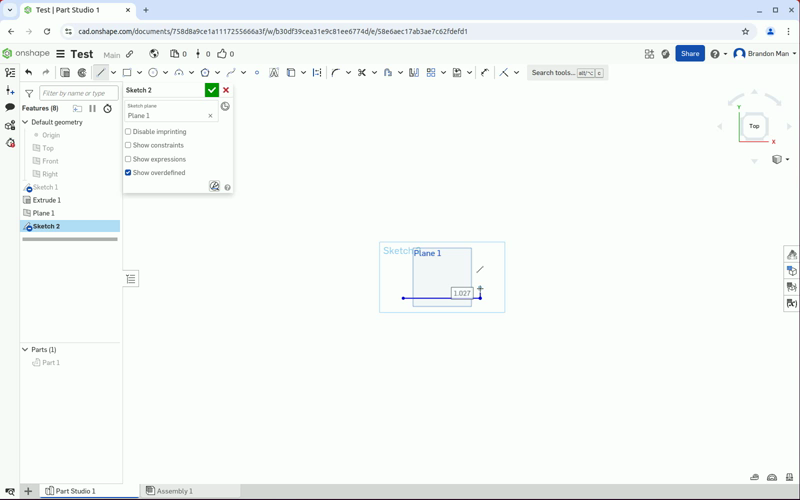
scroll(-6)
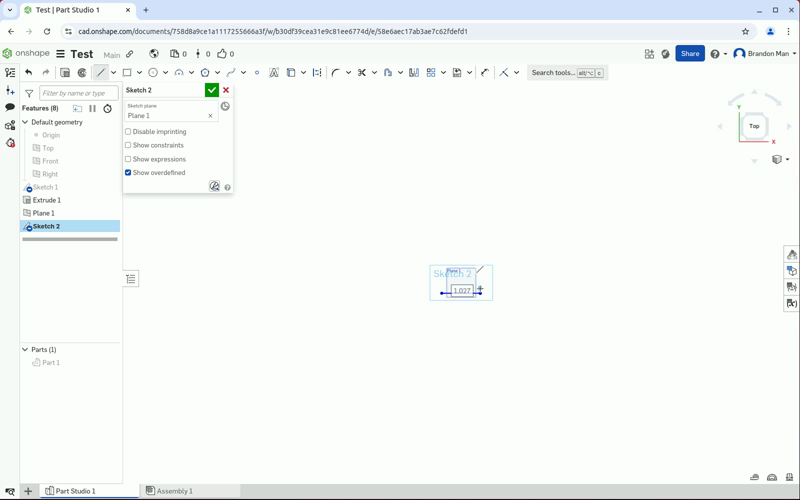
key_up(shift)
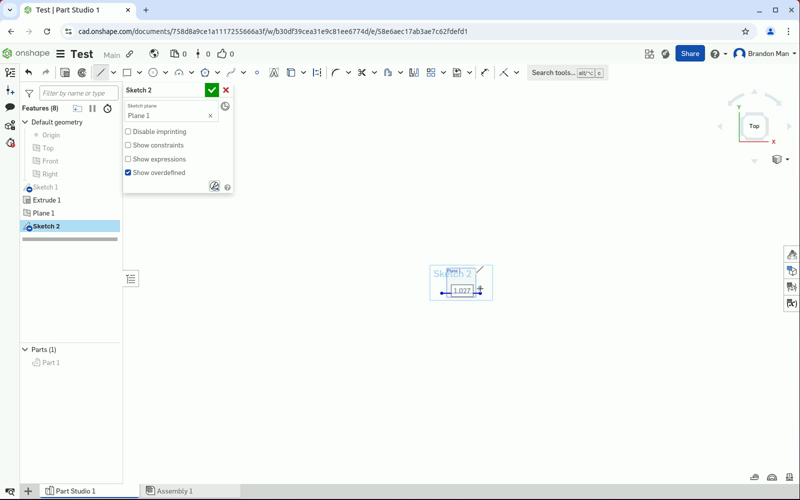
key_down(shift)
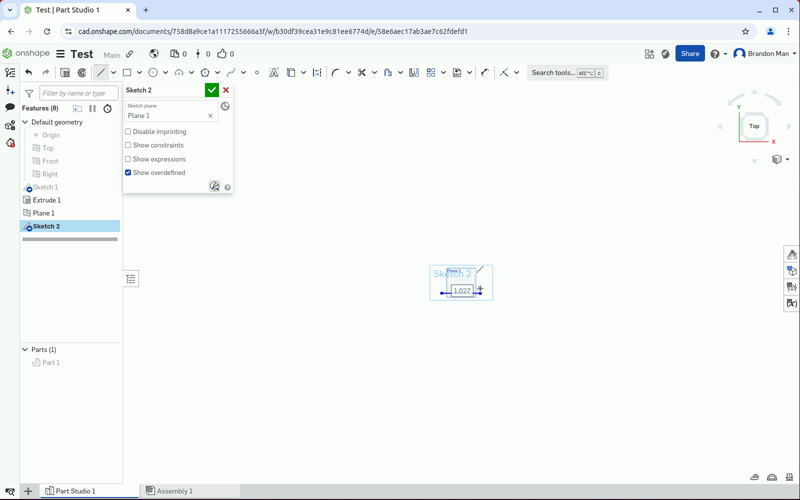
mouse_move(510, 288)
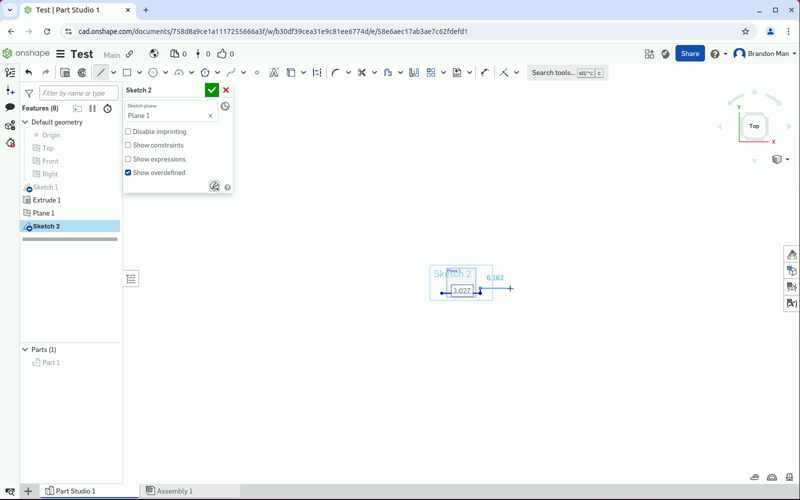
mouse_move(475, 288)
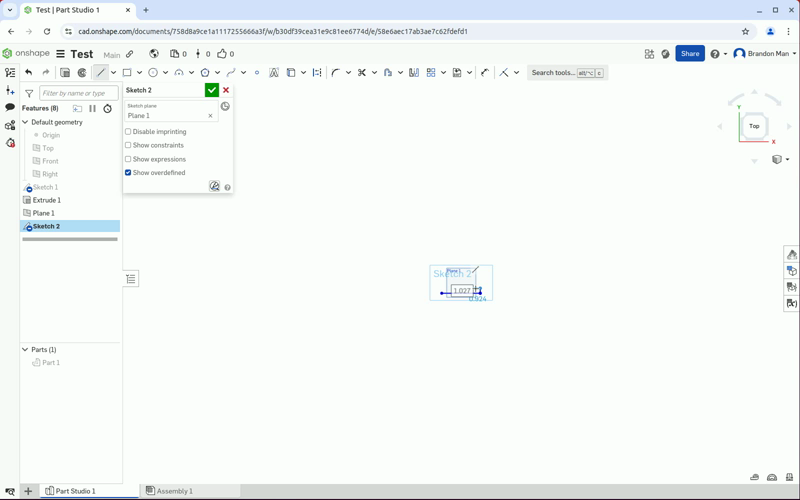
scroll(6)
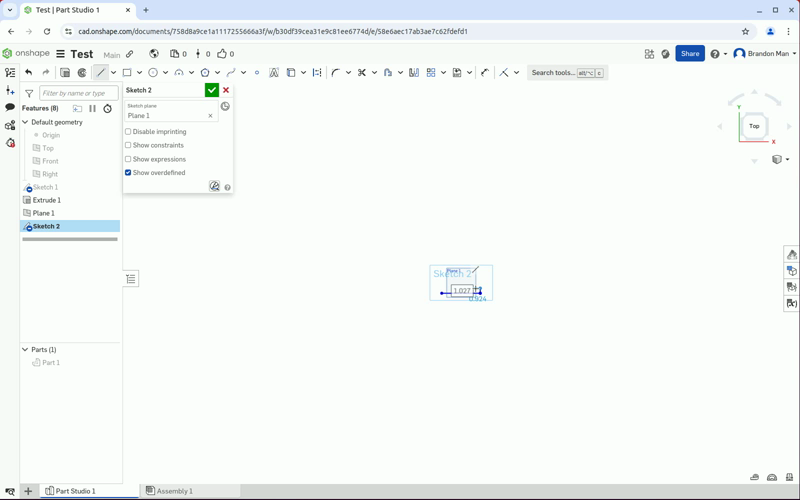
scroll(6)
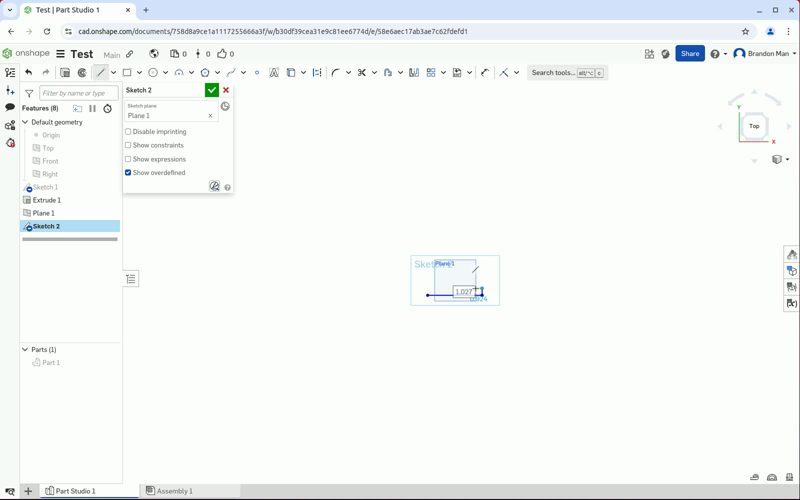
scroll(6)
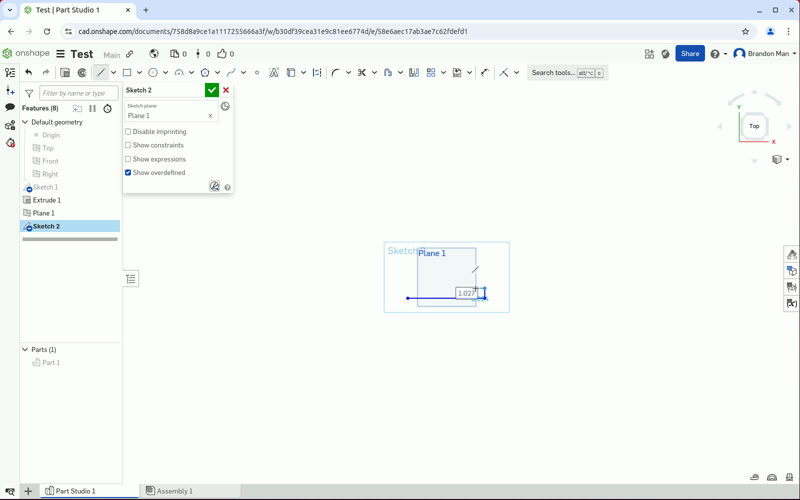
scroll(6)
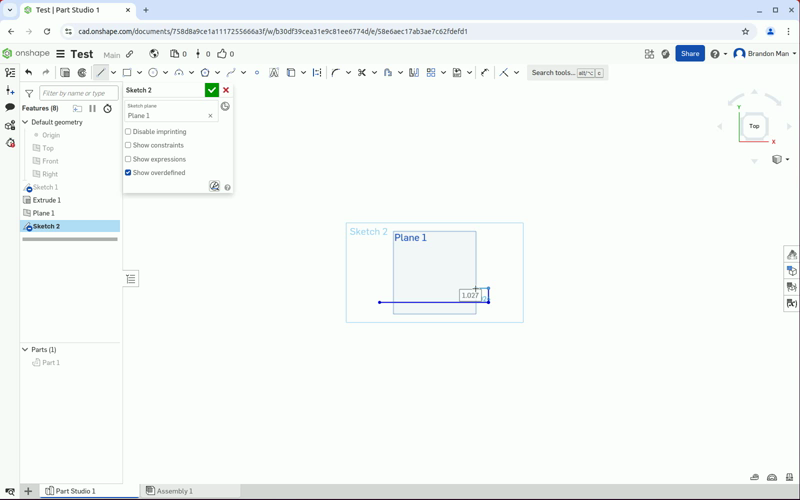
scroll(6)
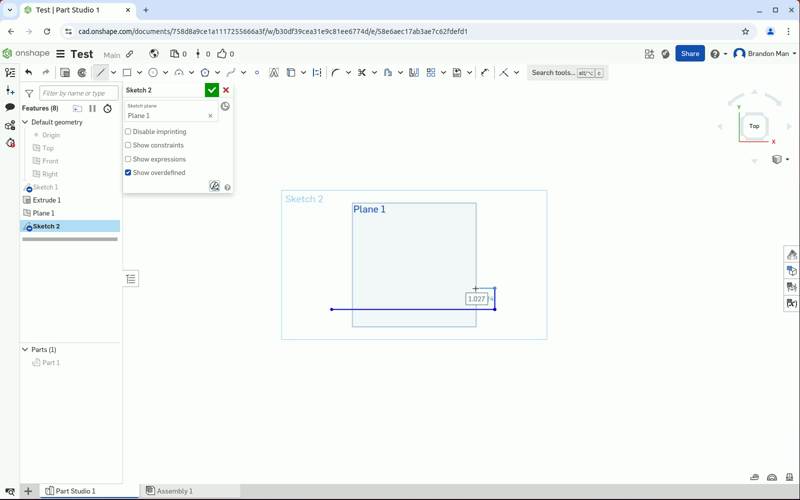
scroll(6)
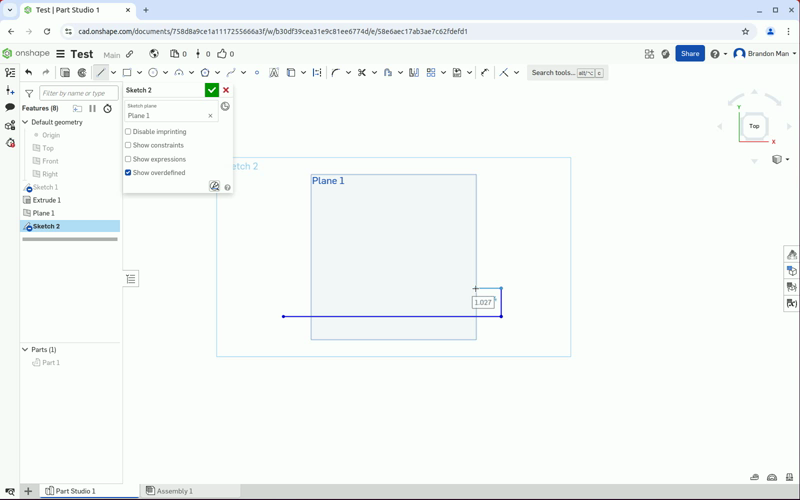
scroll(6)
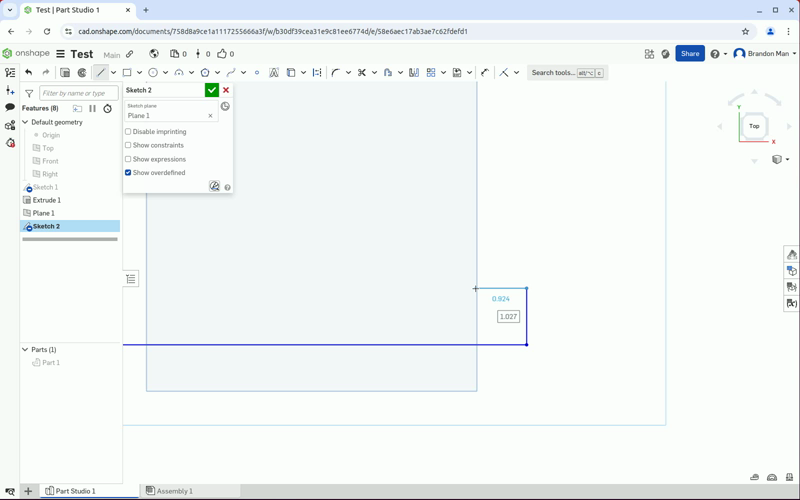
click(475, 288)
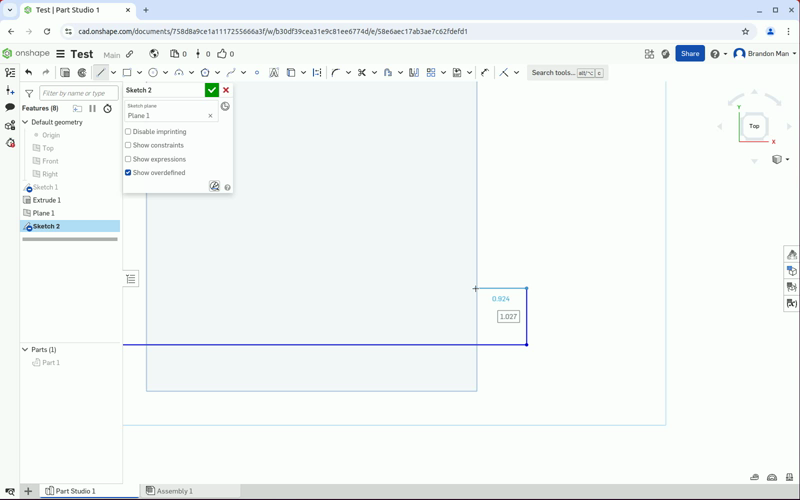
scroll(-6)
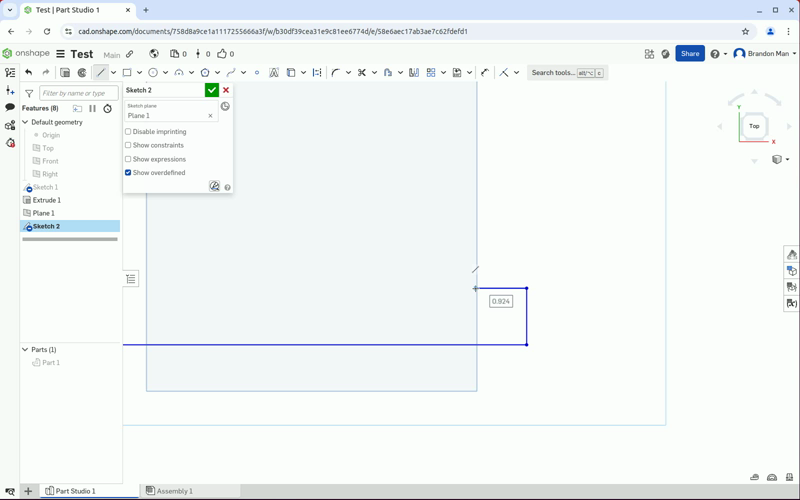
scroll(-6)
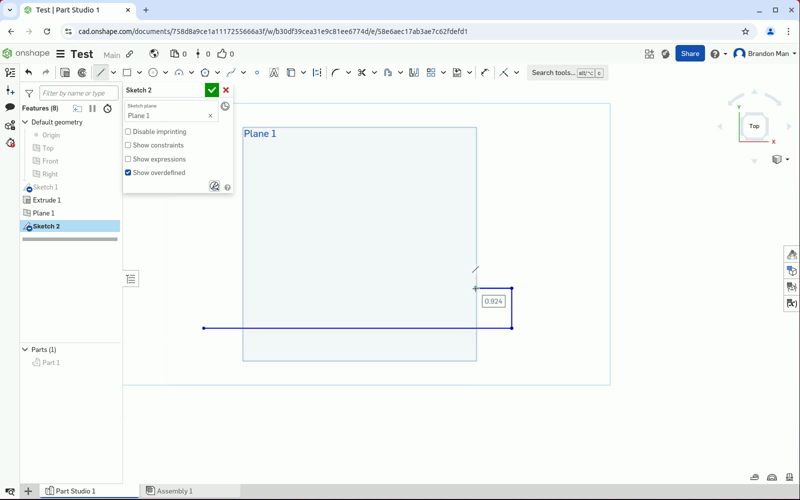
scroll(-6)
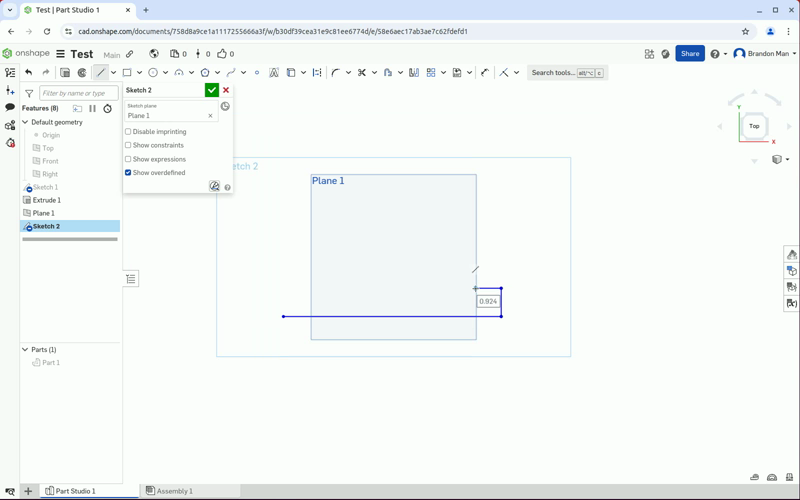
scroll(-6)
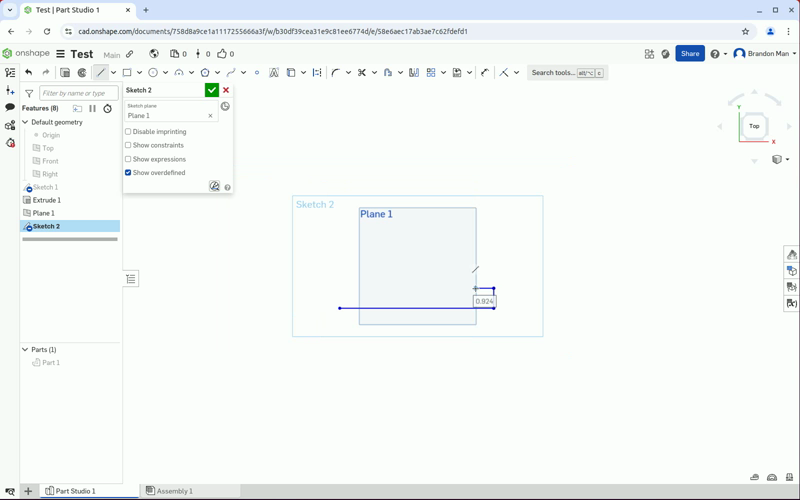
scroll(-6)
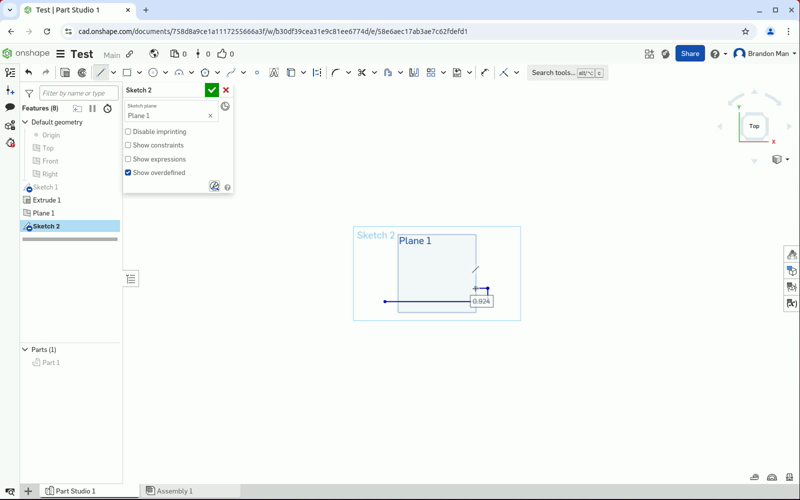
scroll(-6)
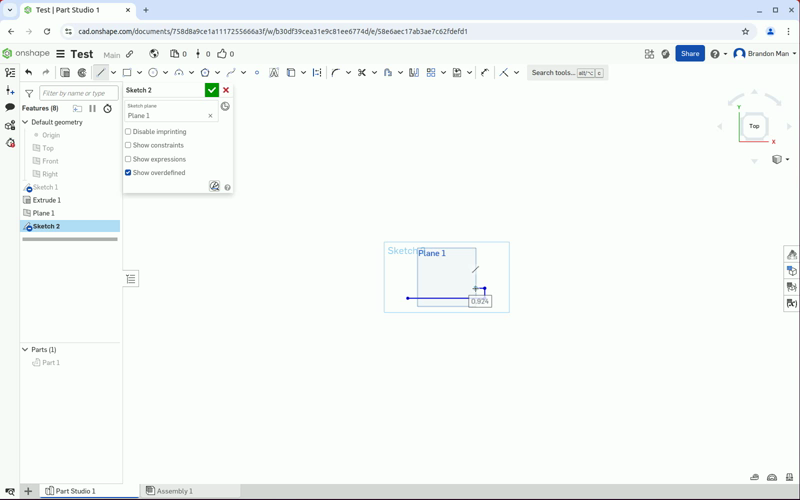
scroll(-6)
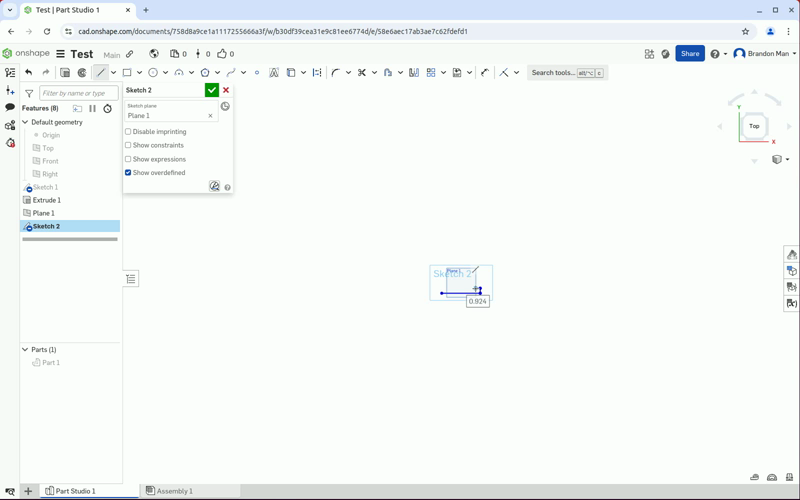
key_up(shift)
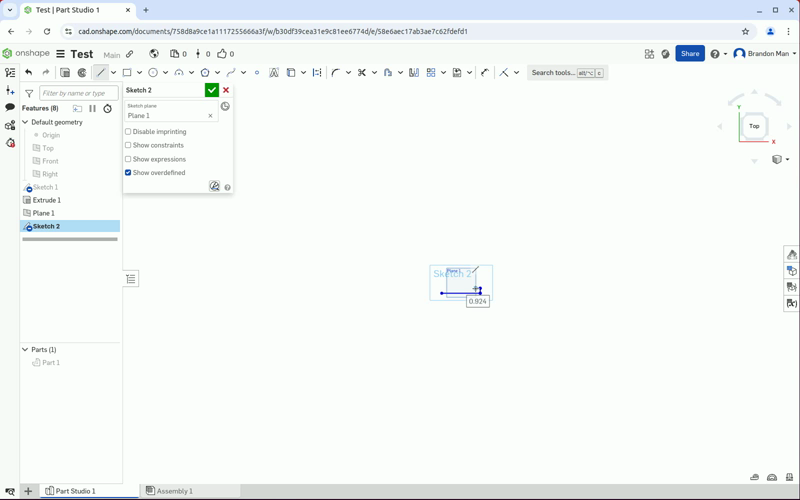
key_down(shift)
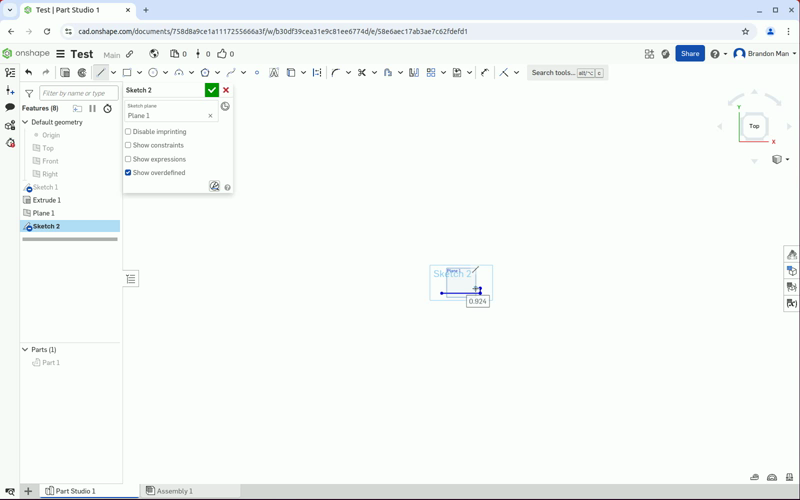
mouse_move(505, 288)
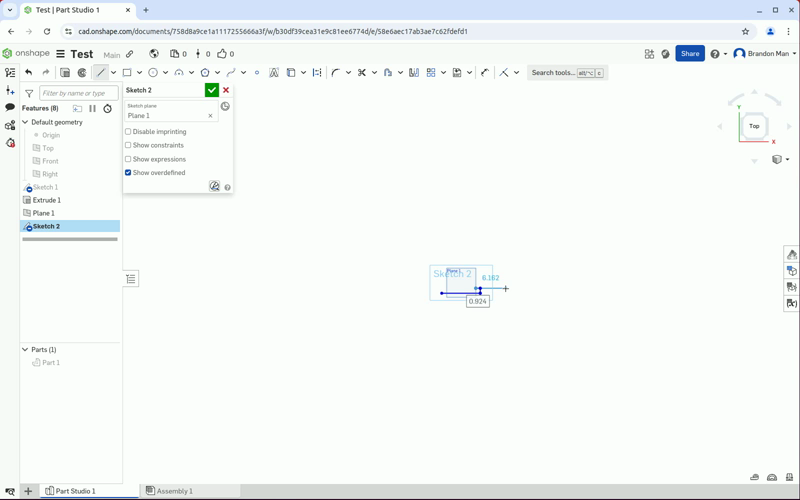
mouse_move(475, 282)
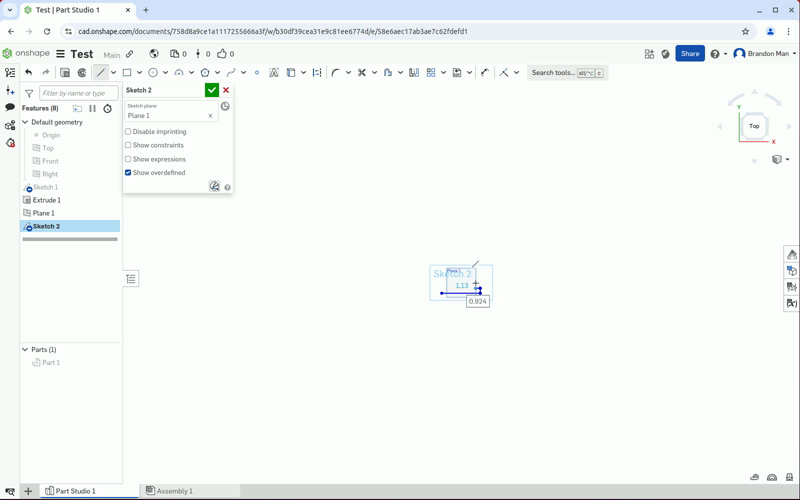
scroll(6)
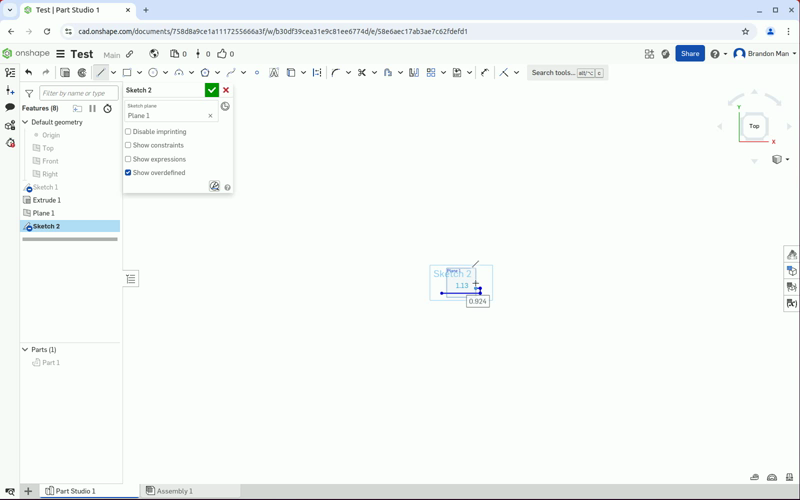
scroll(6)
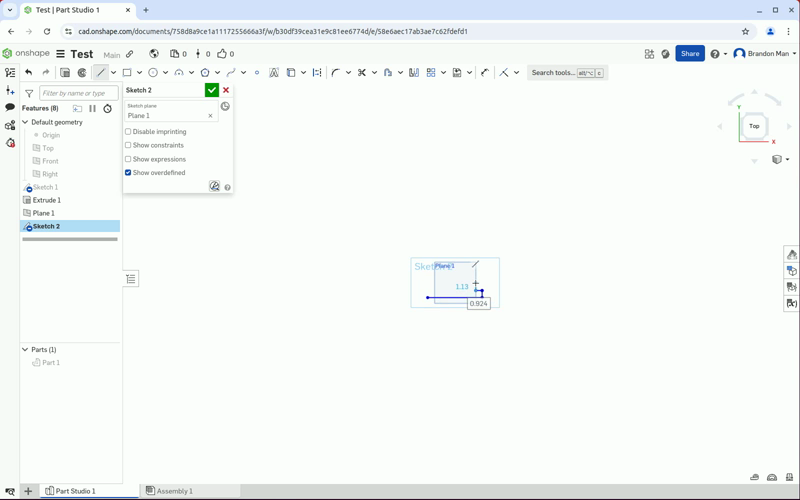
scroll(6)
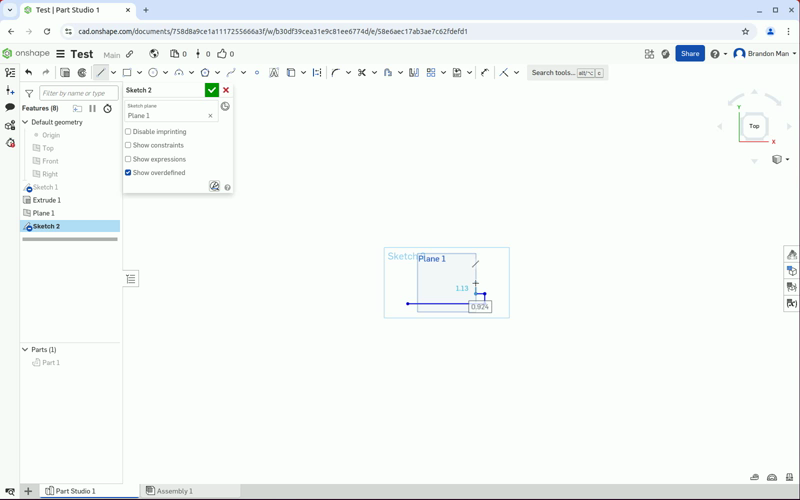
scroll(6)
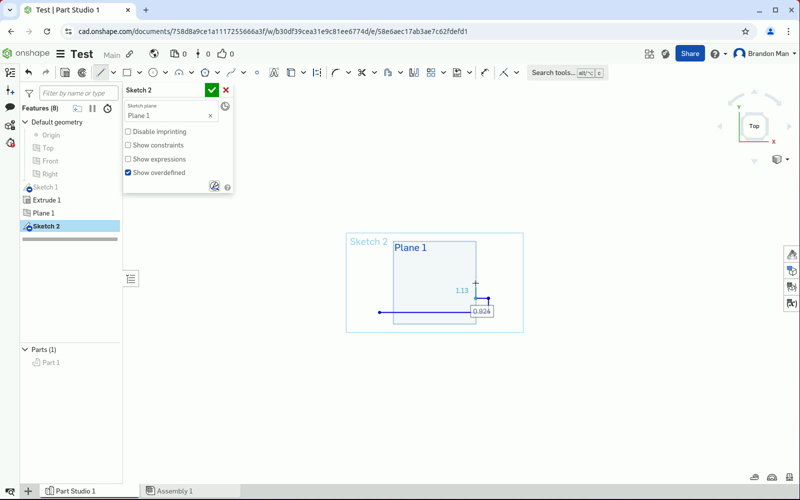
scroll(6)
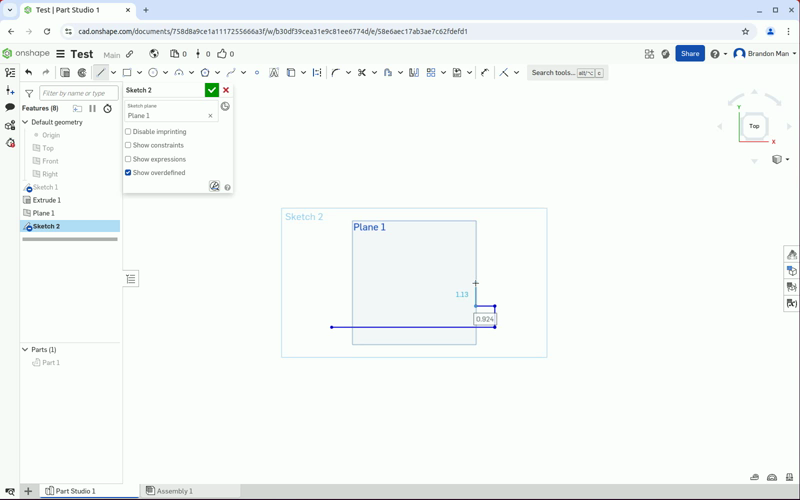
scroll(6)
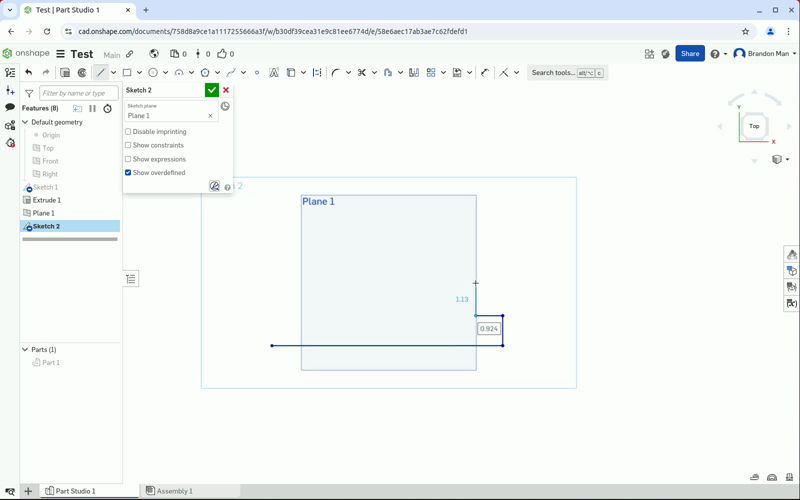
scroll(6)
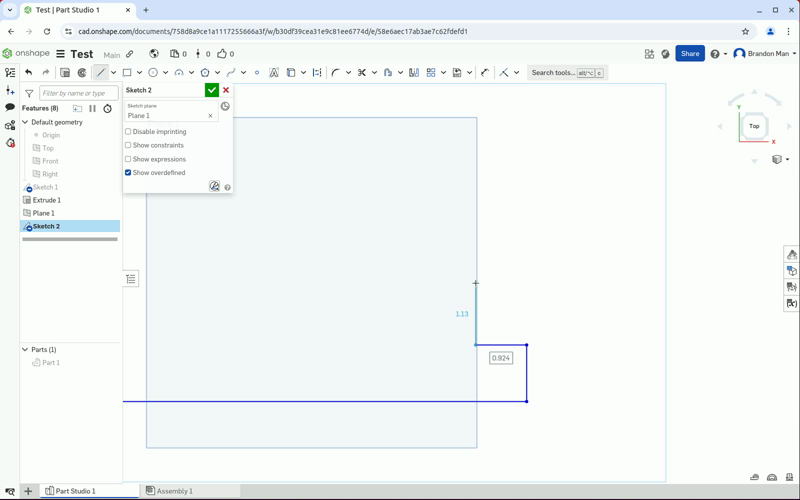
click(475, 282)
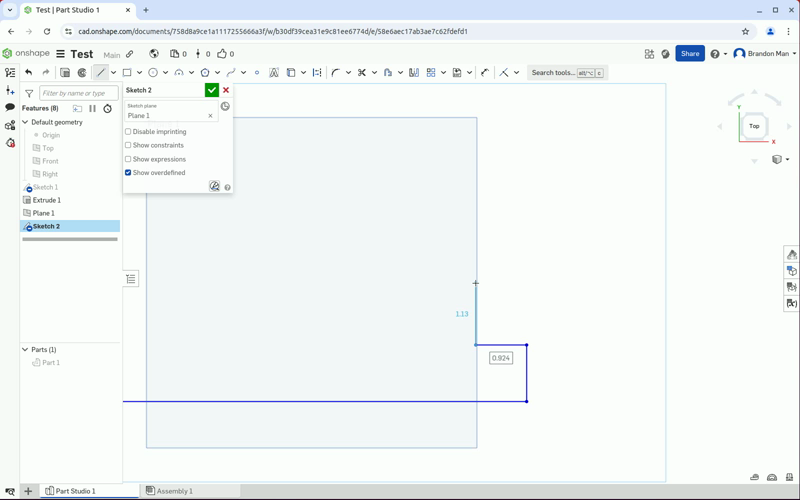
scroll(-6)
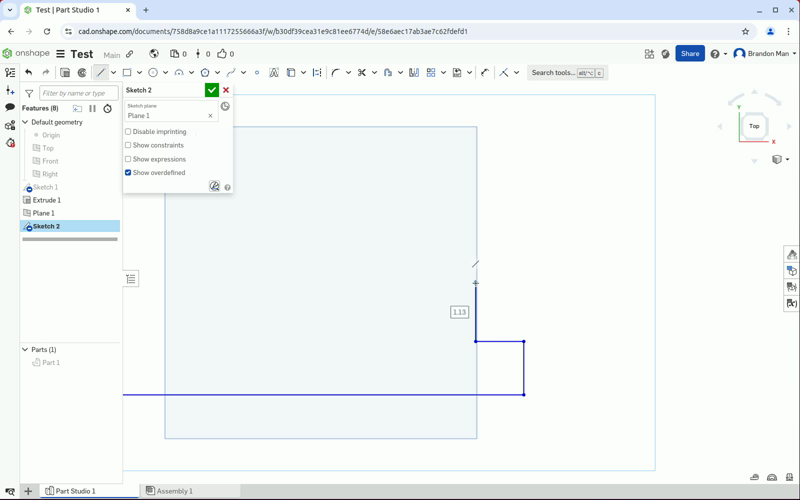
scroll(-6)
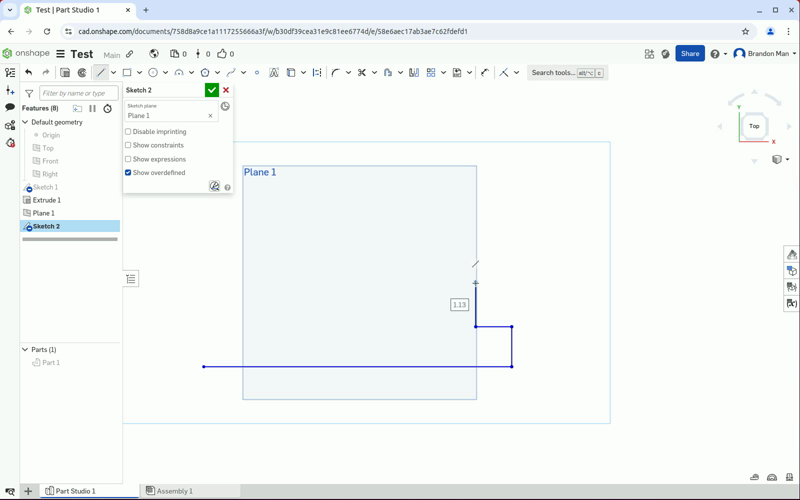
scroll(-6)
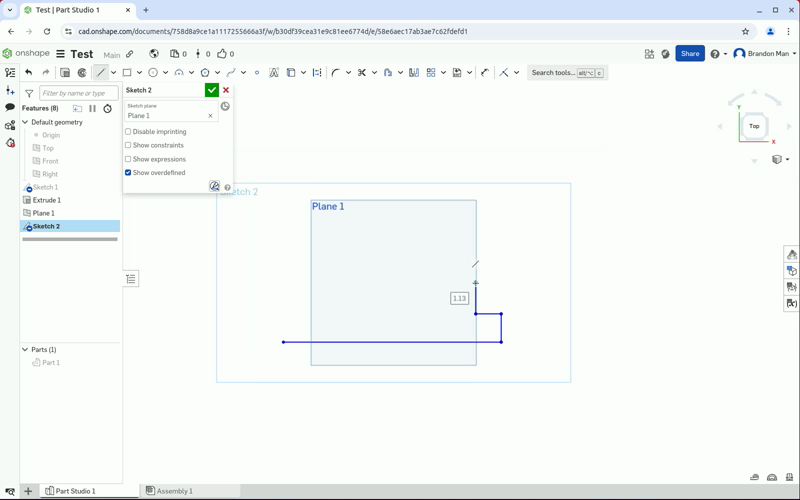
scroll(-6)
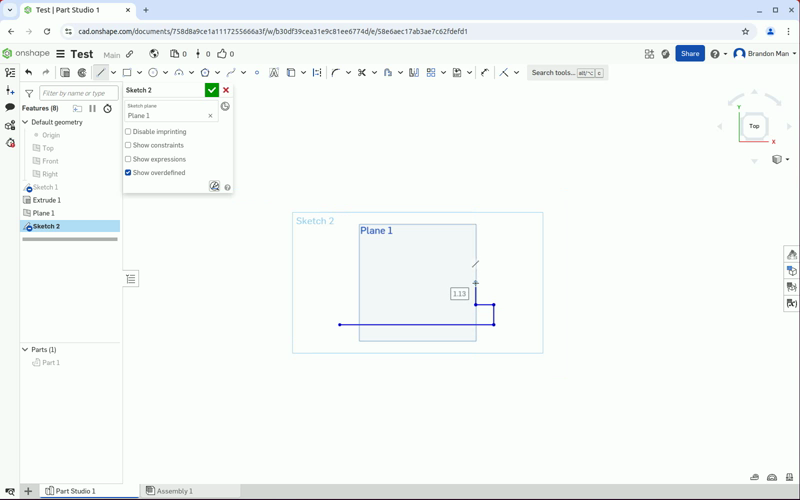
scroll(-6)
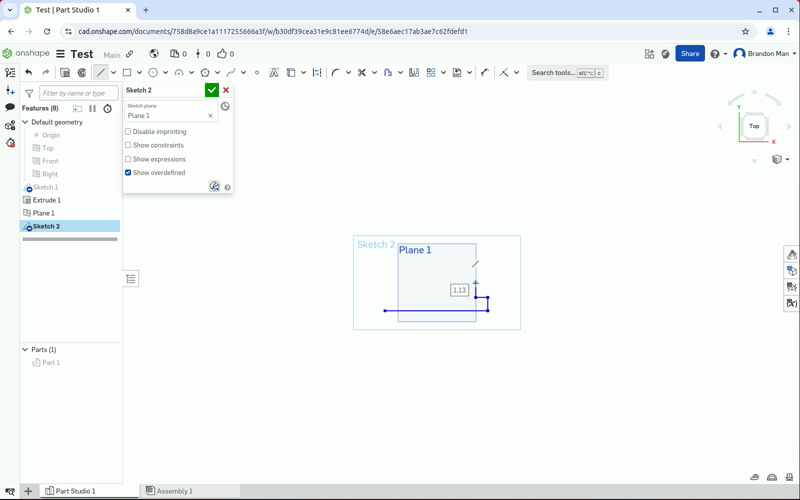
scroll(-6)
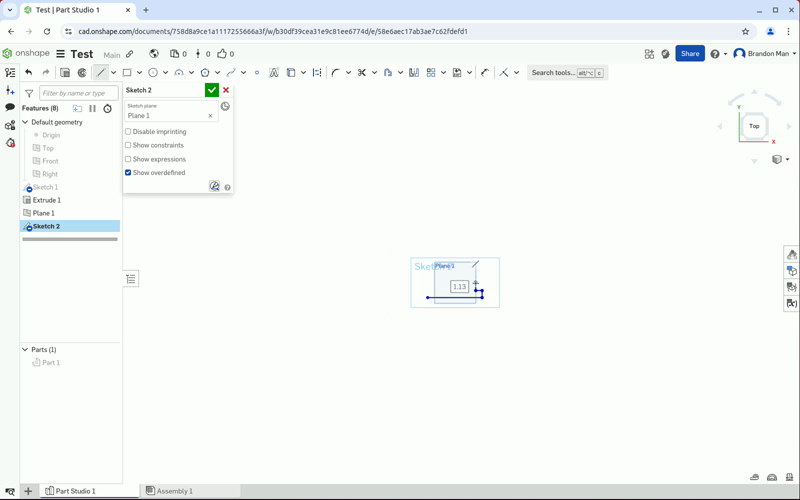
scroll(-6)
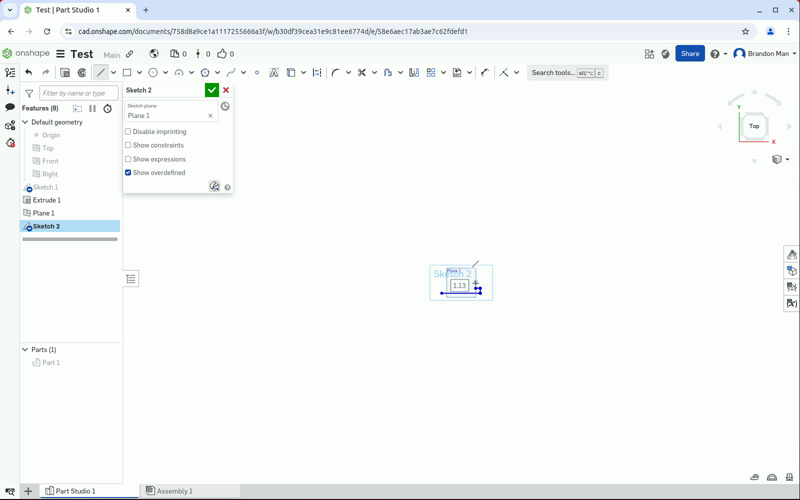
key_up(shift)
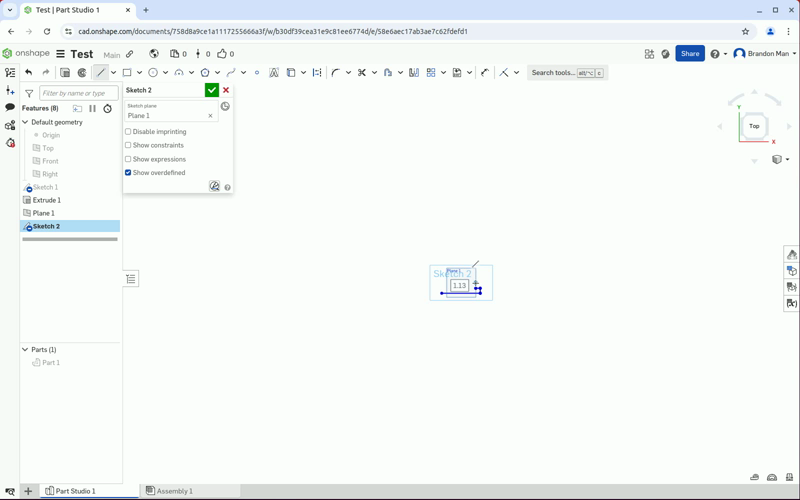
key_down(shift)
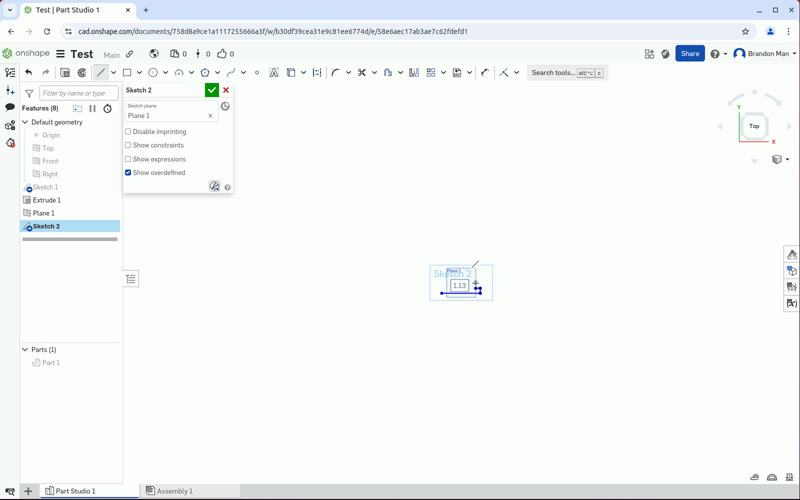
mouse_move(505, 282)
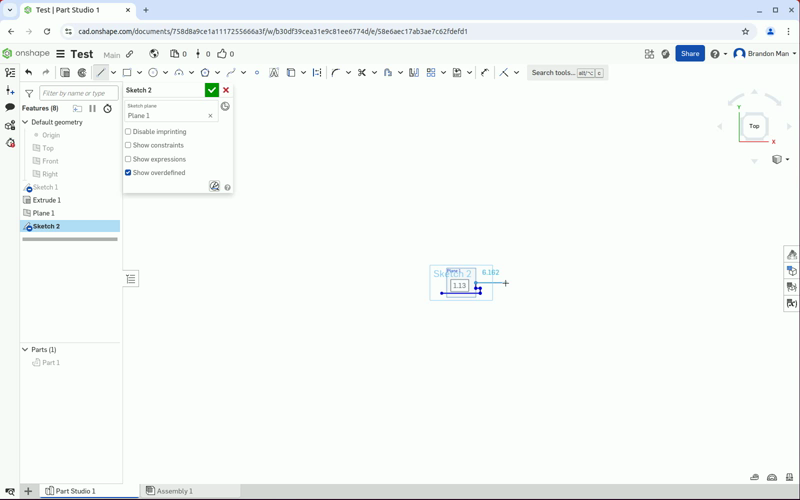
mouse_move(447, 282)
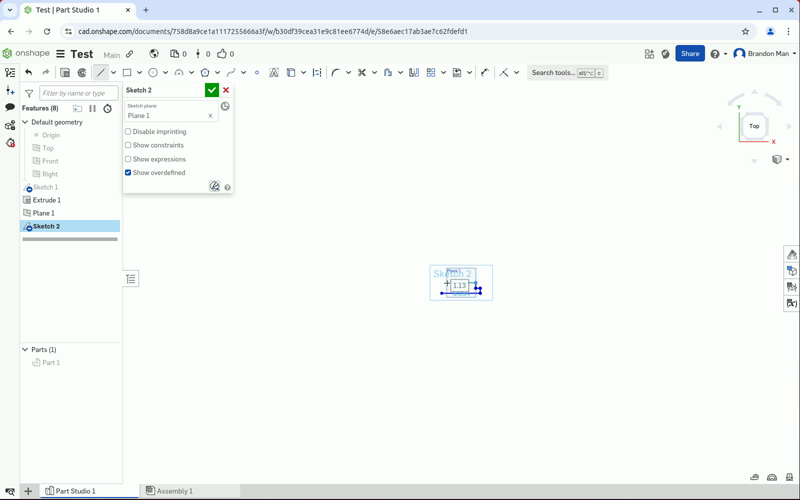
click(447, 282)
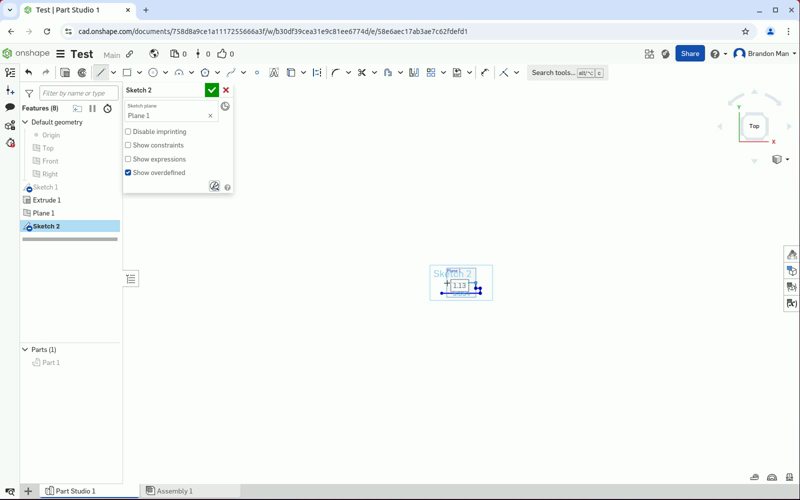
key_up(shift)
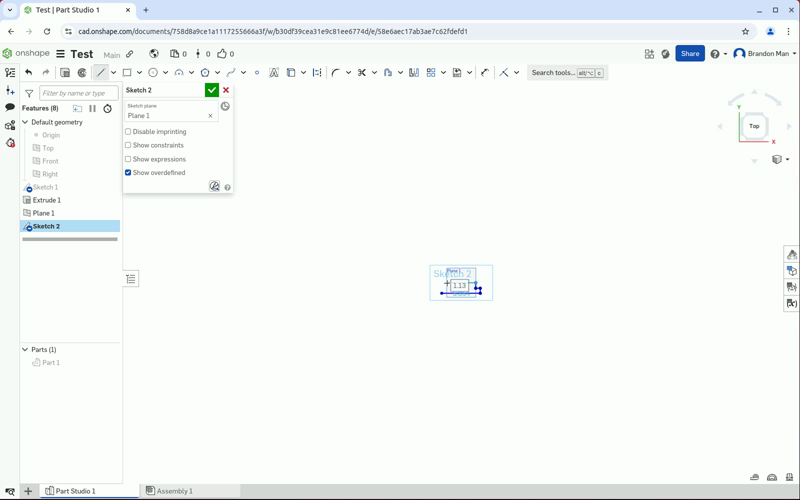
key_down(shift)
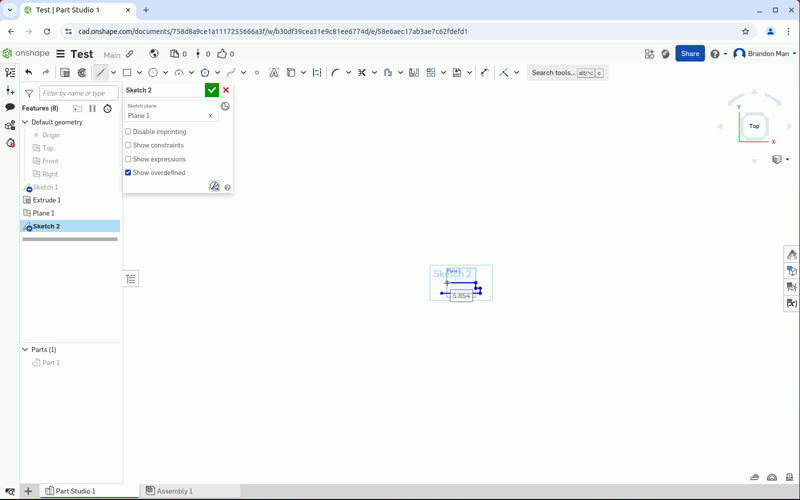
mouse_move(477, 282)
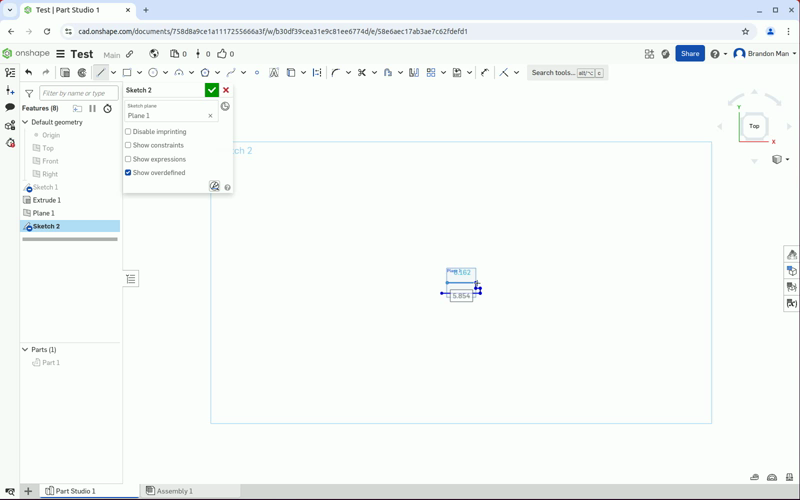
mouse_move(447, 288)
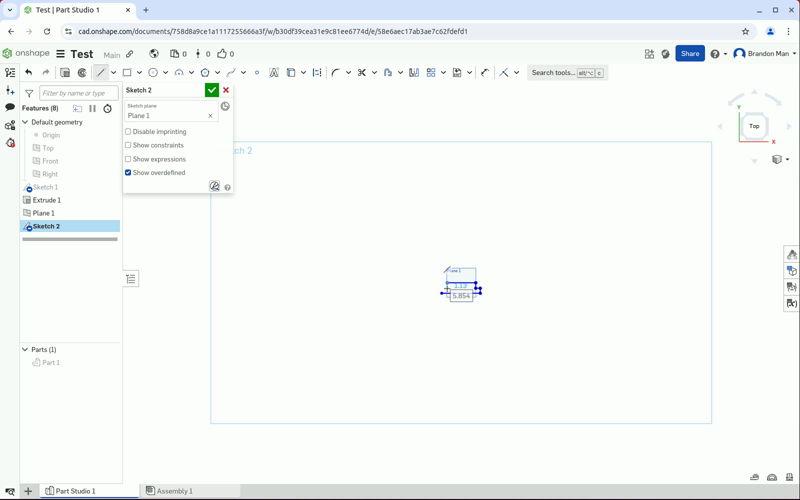
scroll(6)
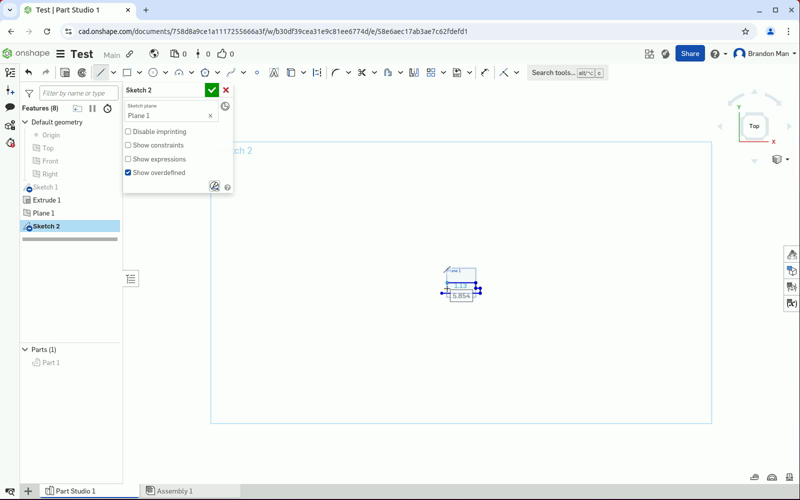
scroll(6)
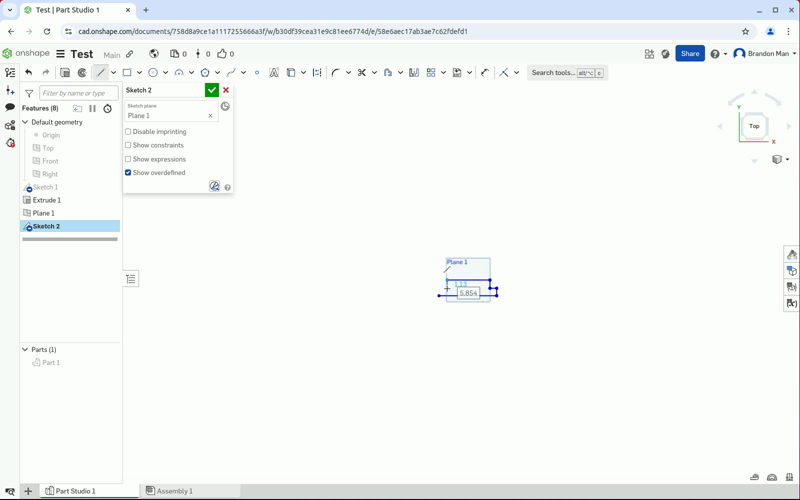
scroll(6)
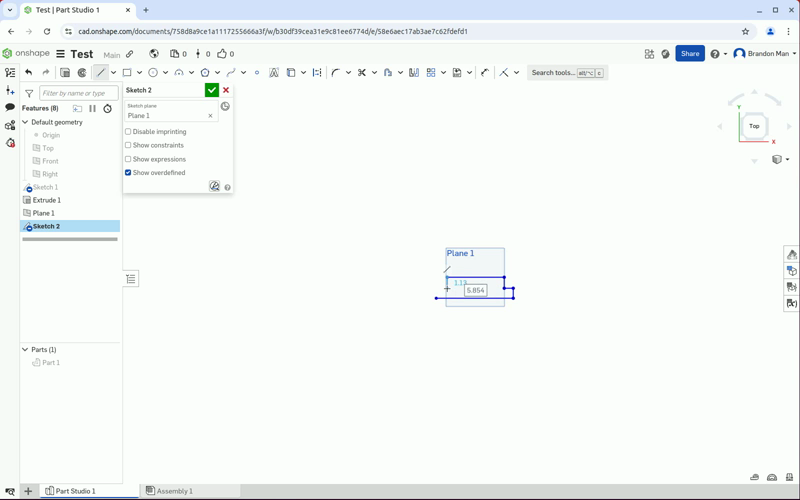
scroll(6)
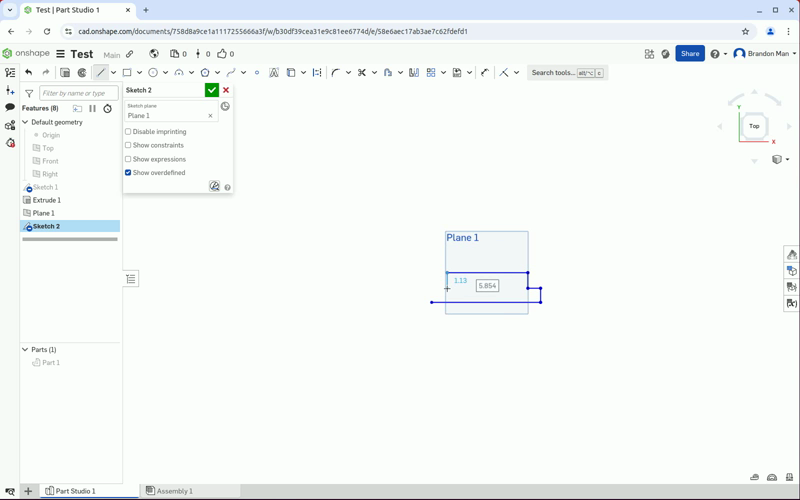
scroll(6)
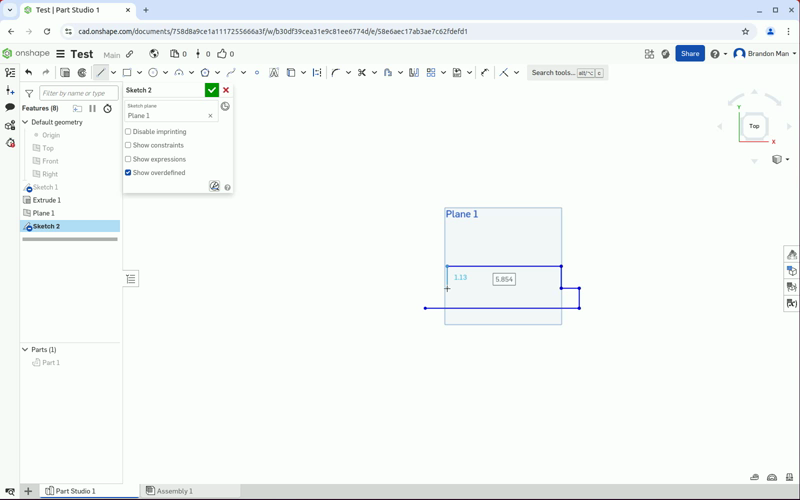
scroll(6)
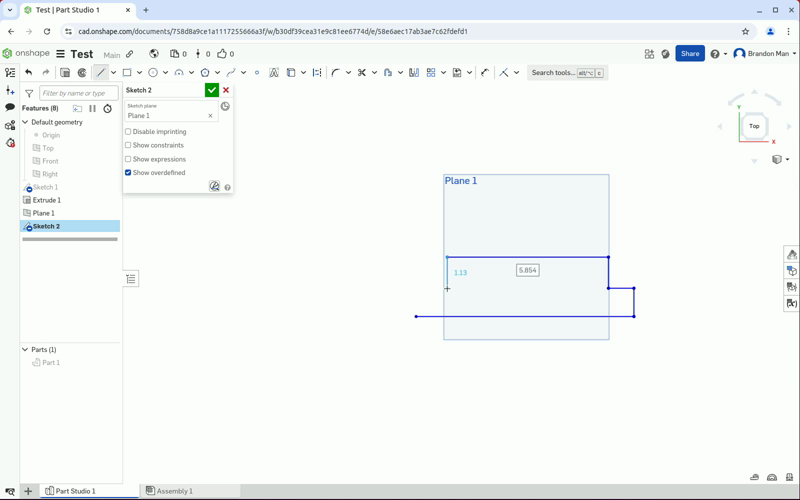
scroll(6)
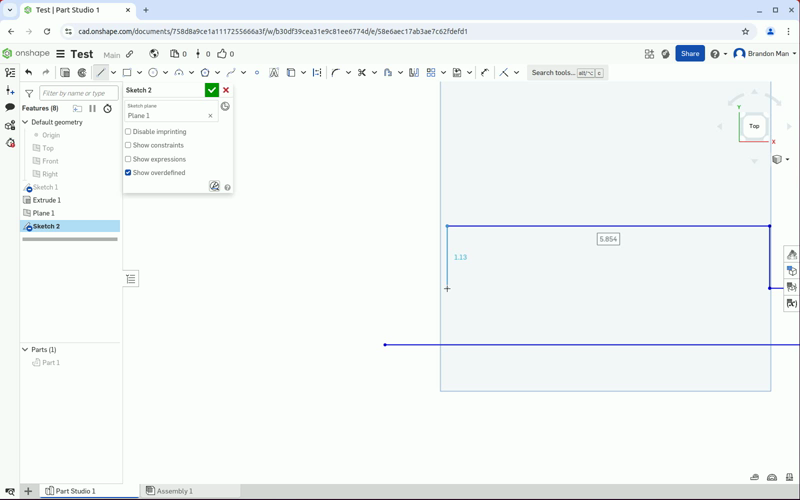
click(447, 288)
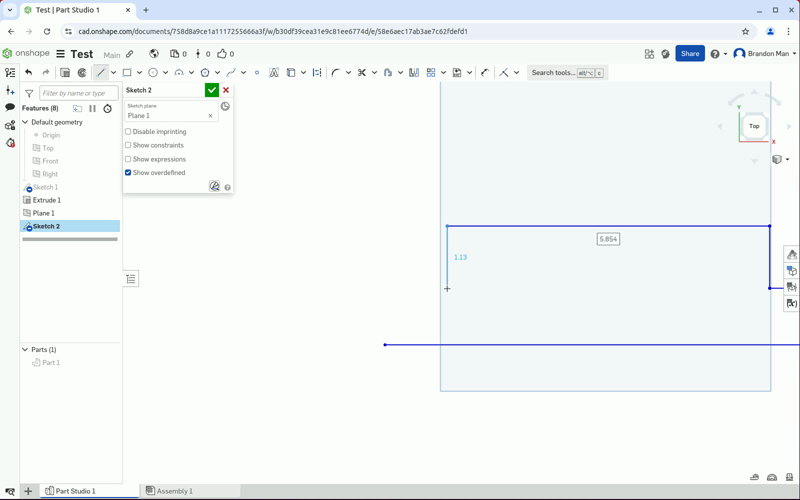
scroll(-6)
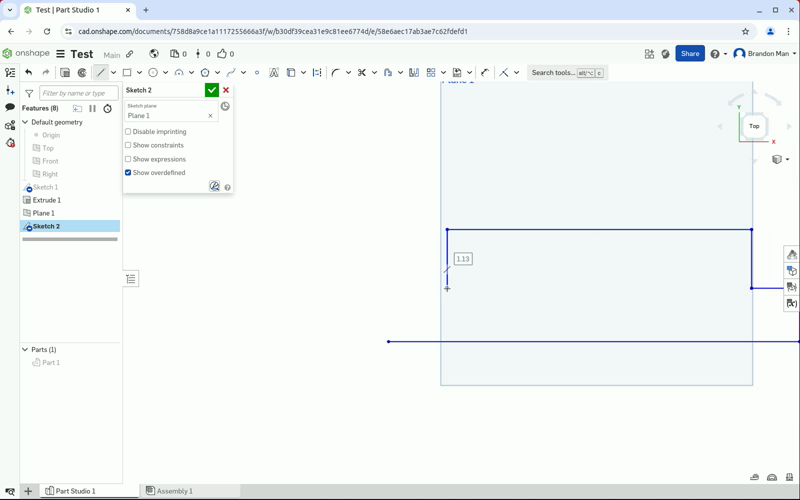
scroll(-6)
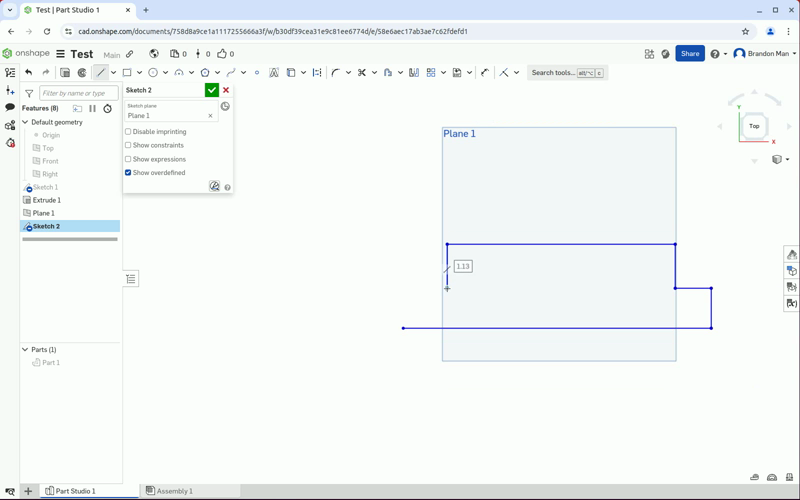
scroll(-6)
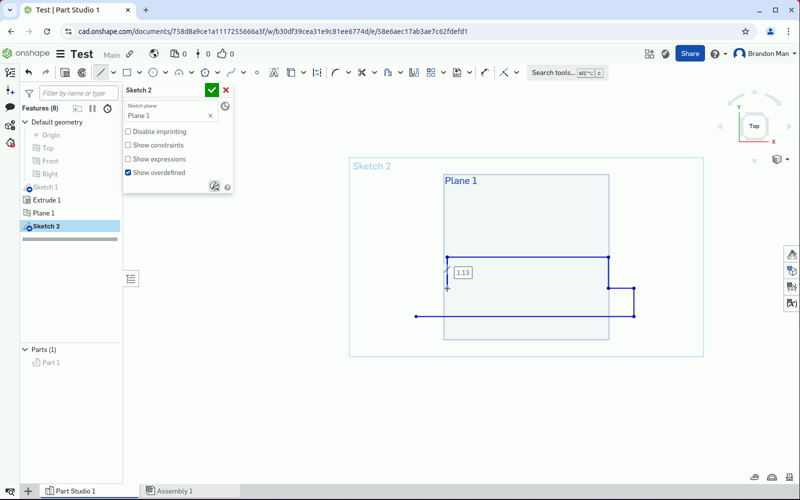
scroll(-6)
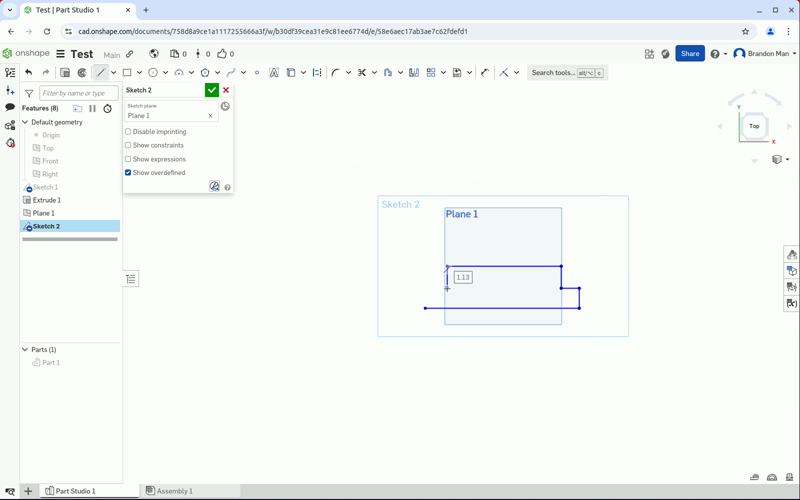
scroll(-6)
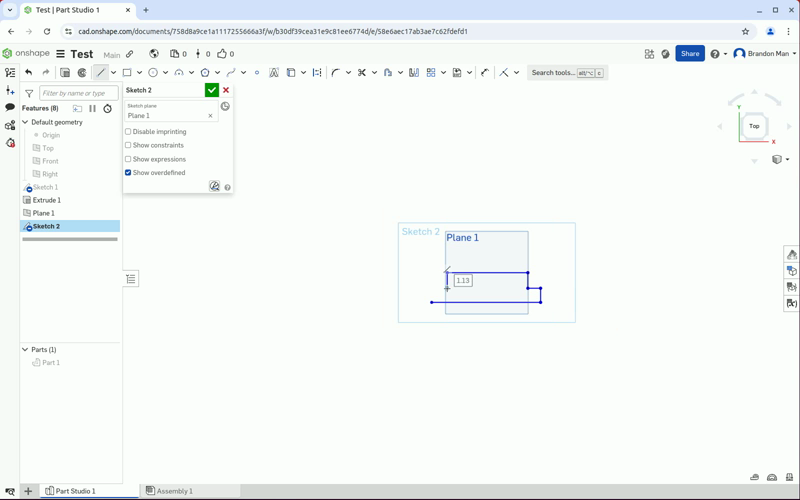
scroll(-6)
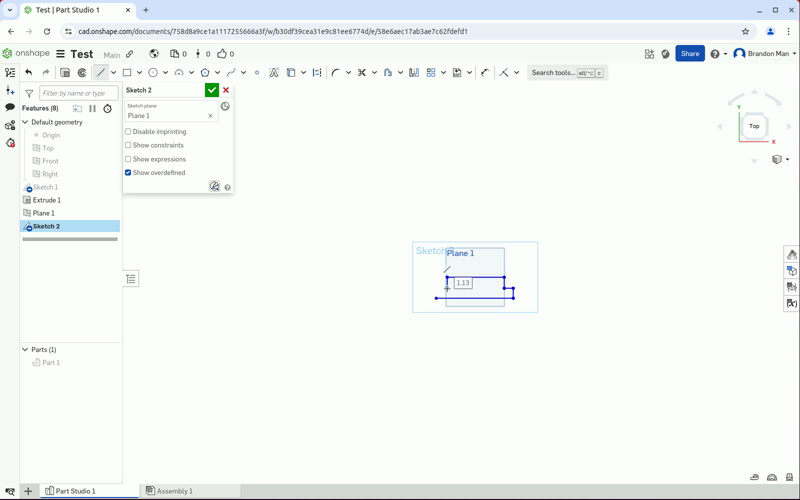
scroll(-6)
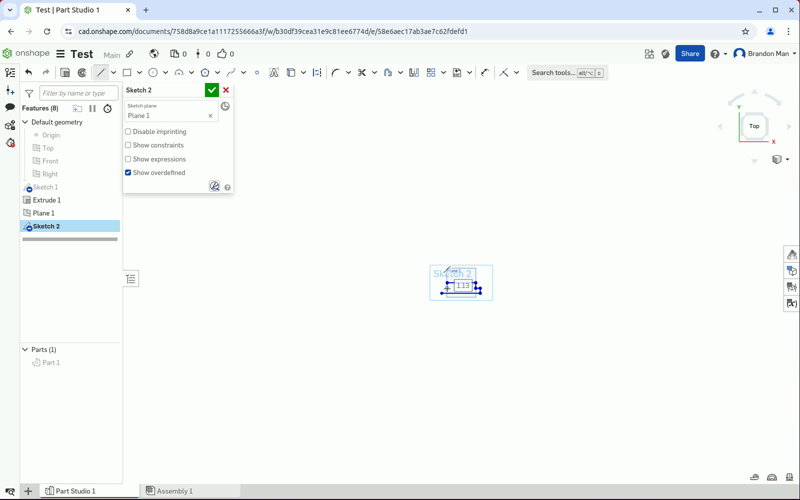
key_up(shift)
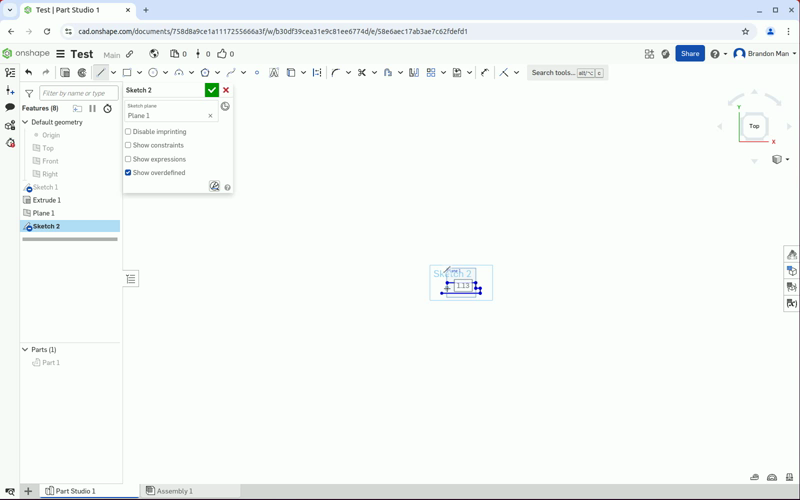
key_down(shift)
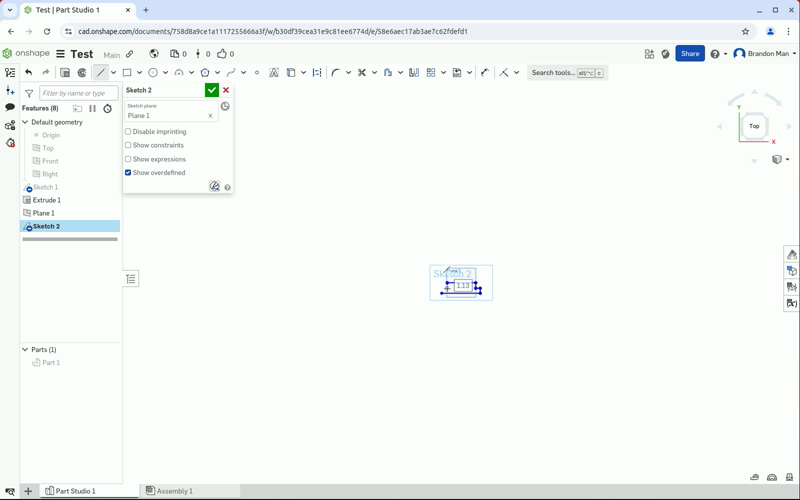
mouse_move(477, 288)
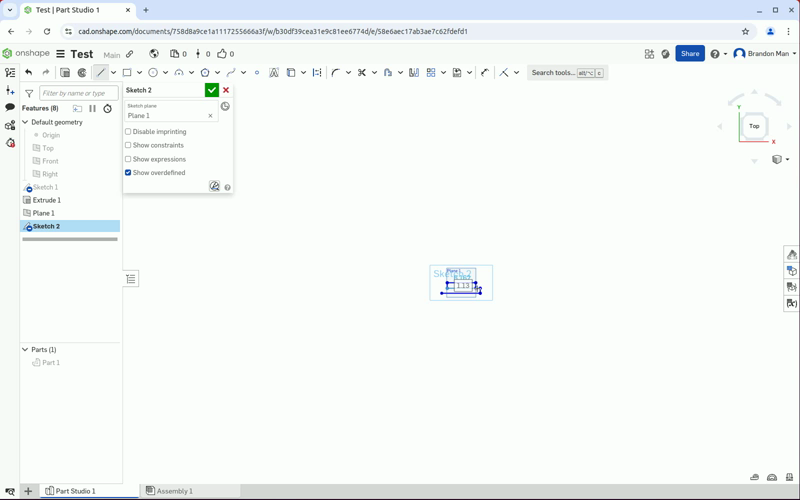
mouse_move(441, 288)
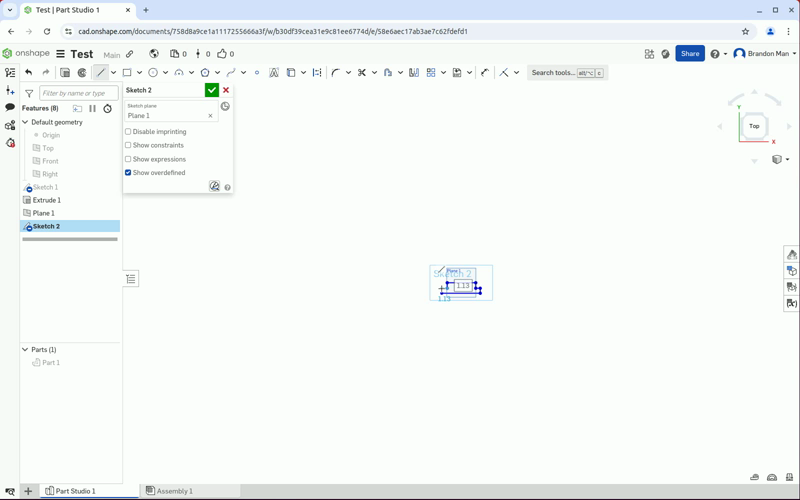
scroll(6)
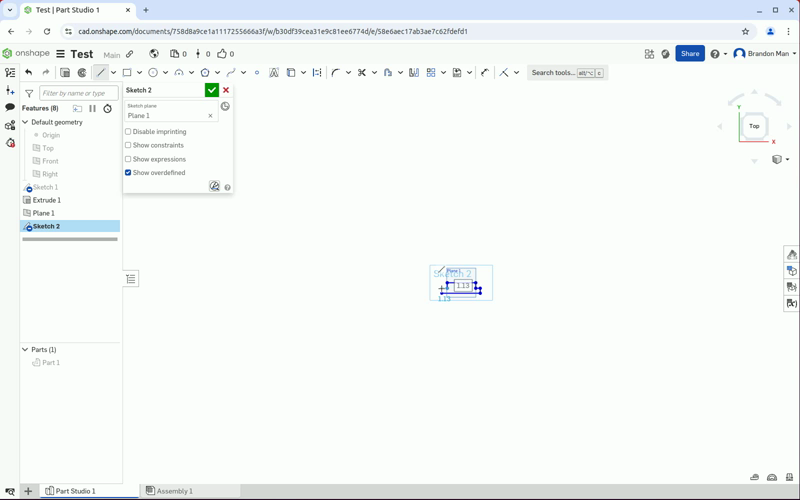
scroll(6)
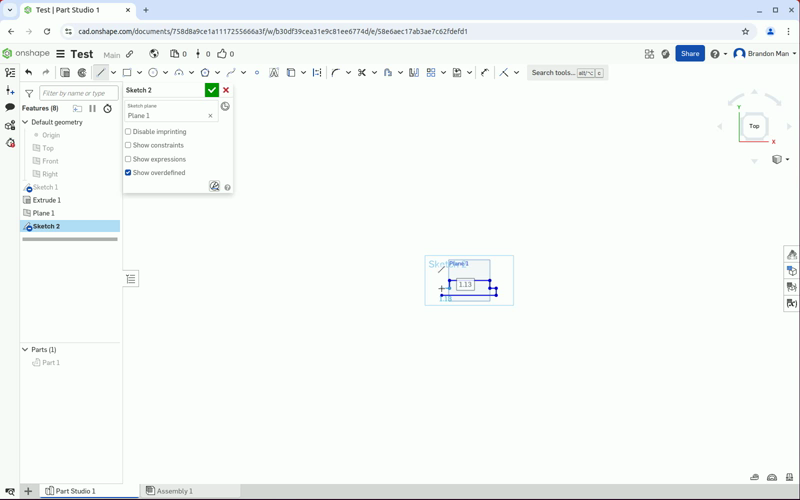
scroll(6)
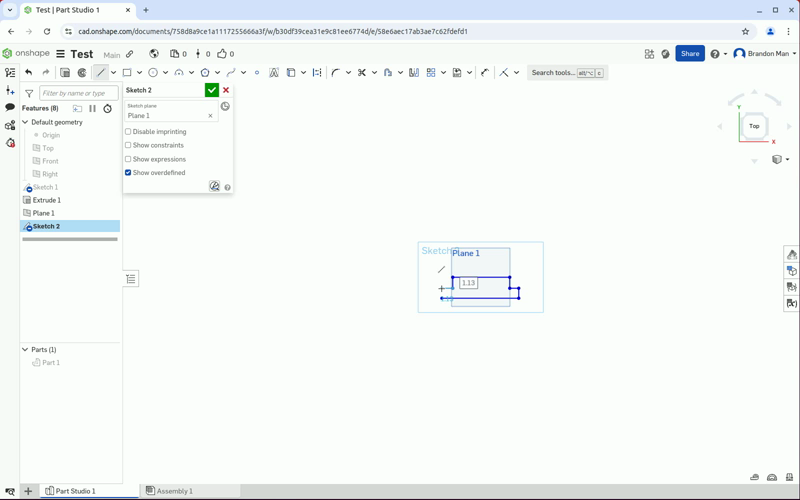
scroll(6)
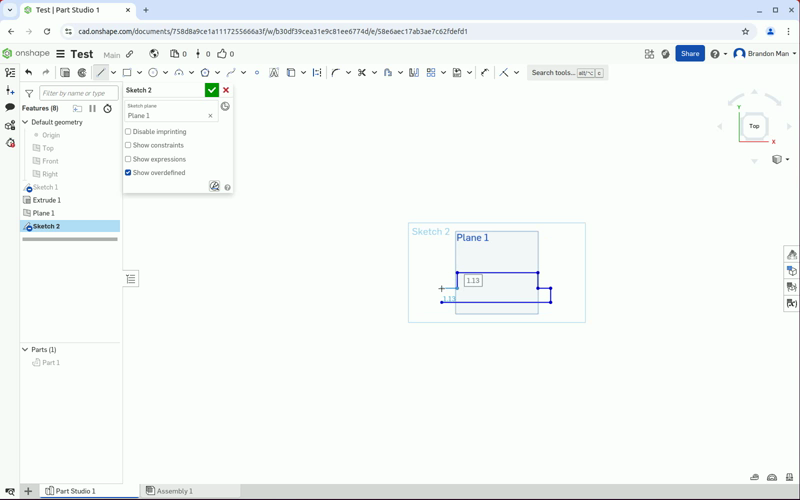
scroll(6)
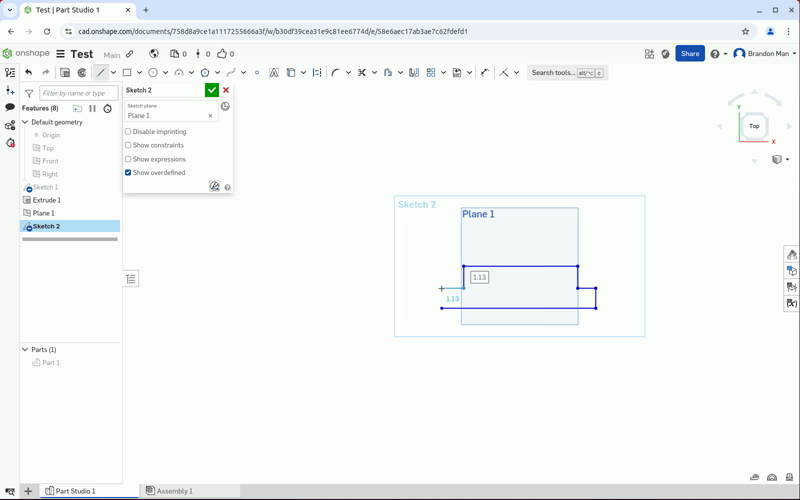
scroll(6)
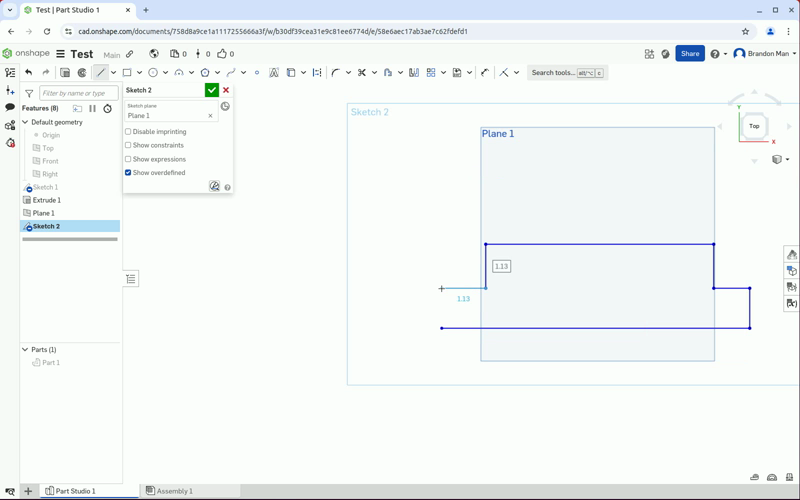
scroll(6)
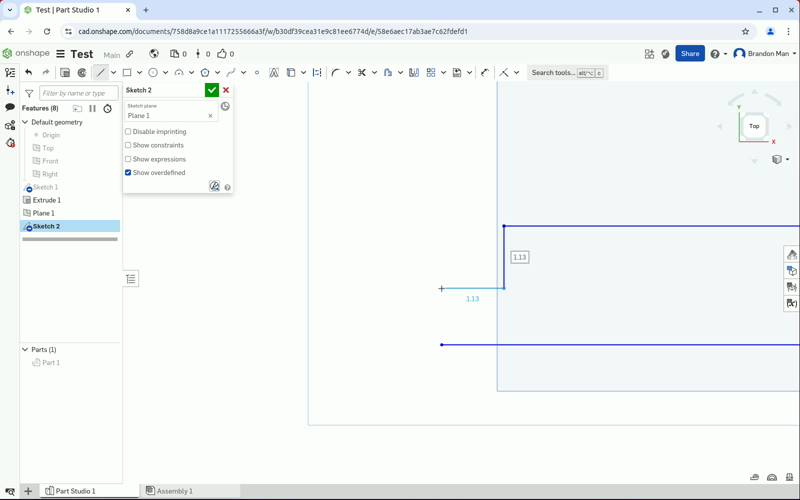
click(441, 288)
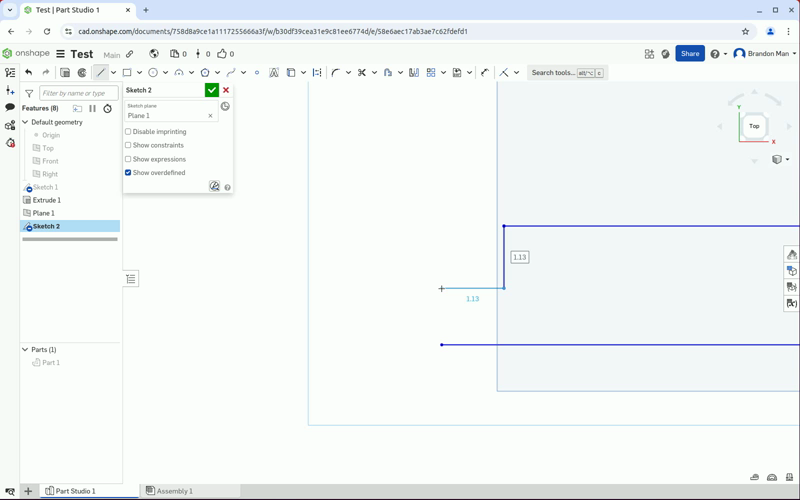
scroll(-6)
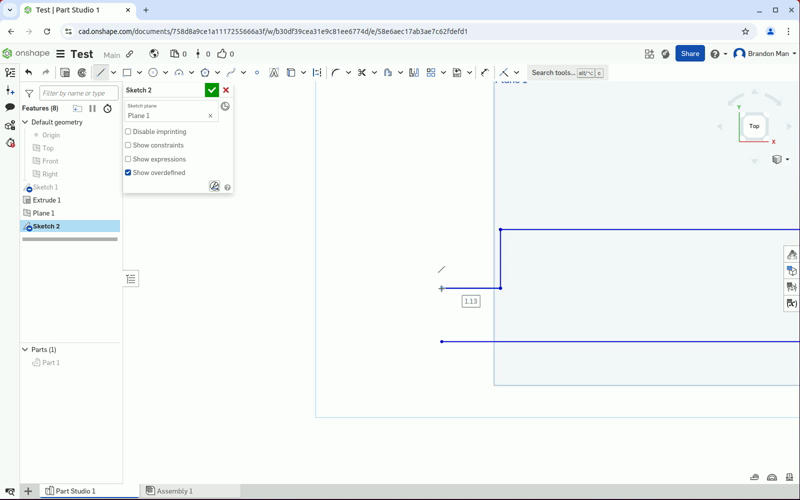
scroll(-6)
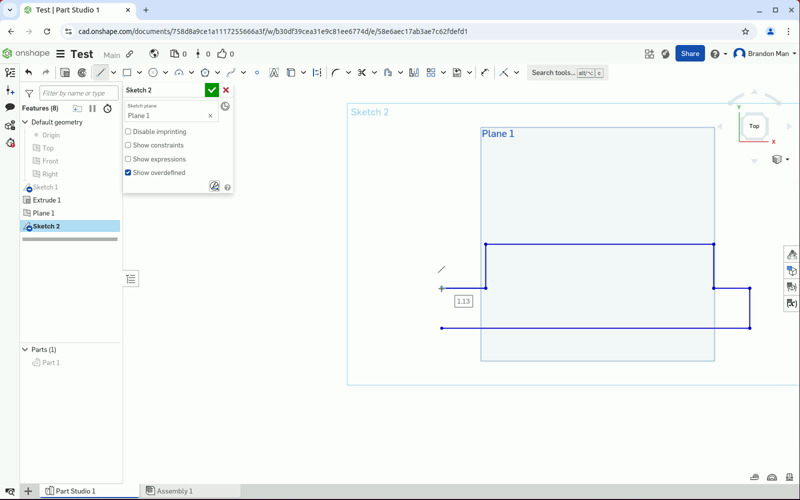
scroll(-6)
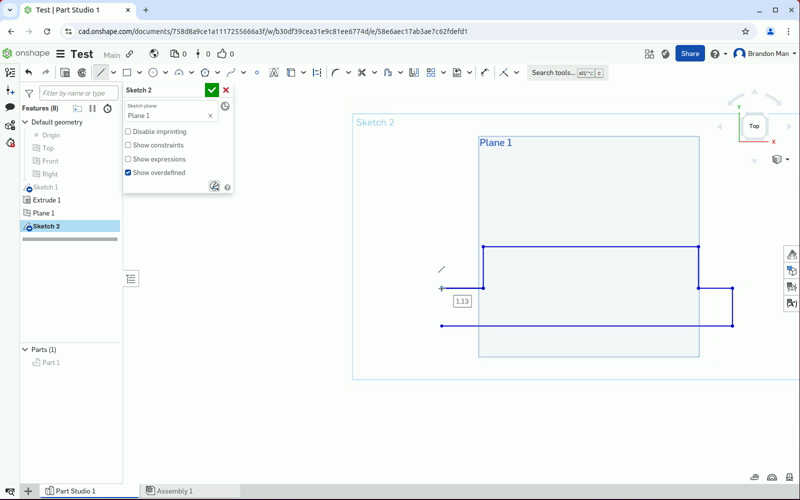
scroll(-6)
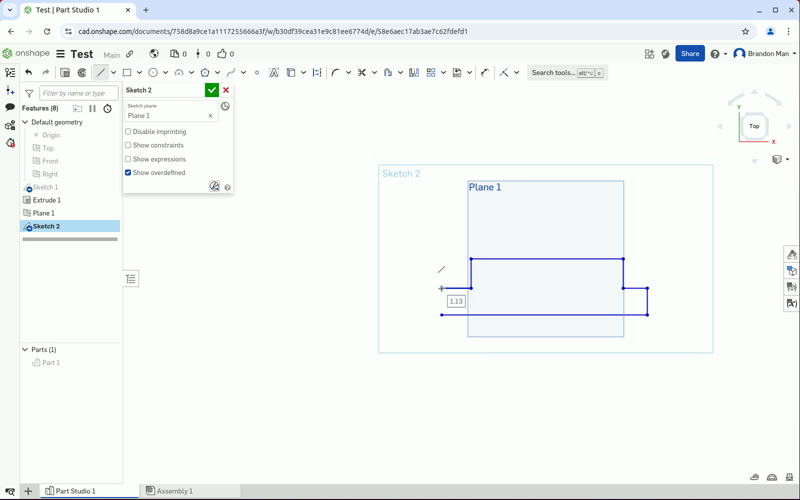
scroll(-6)
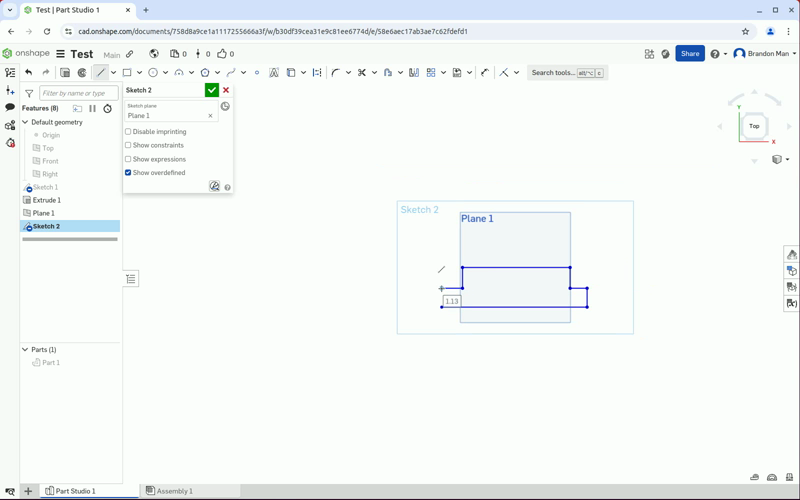
scroll(-6)
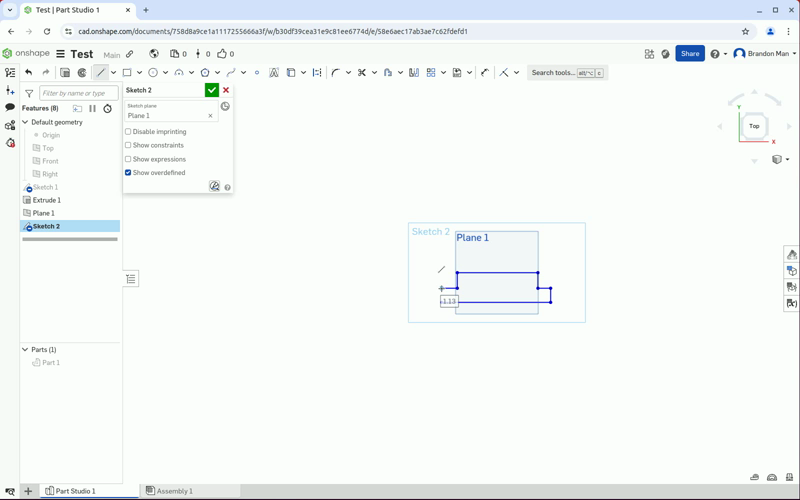
scroll(-6)
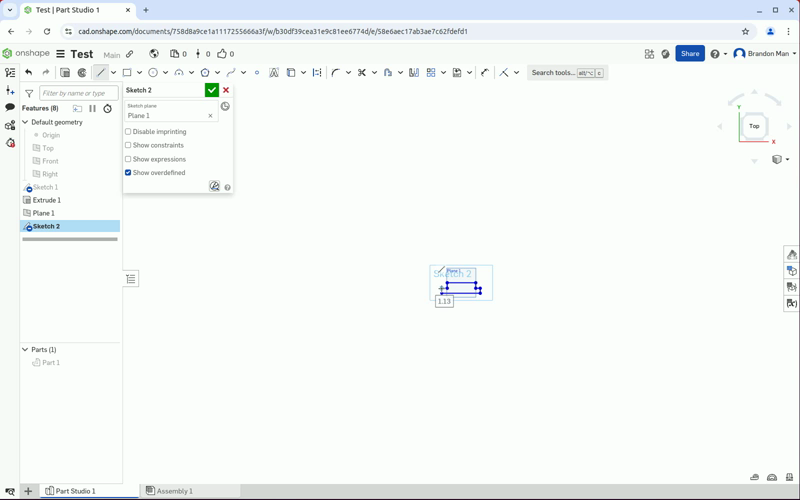
key_up(shift)
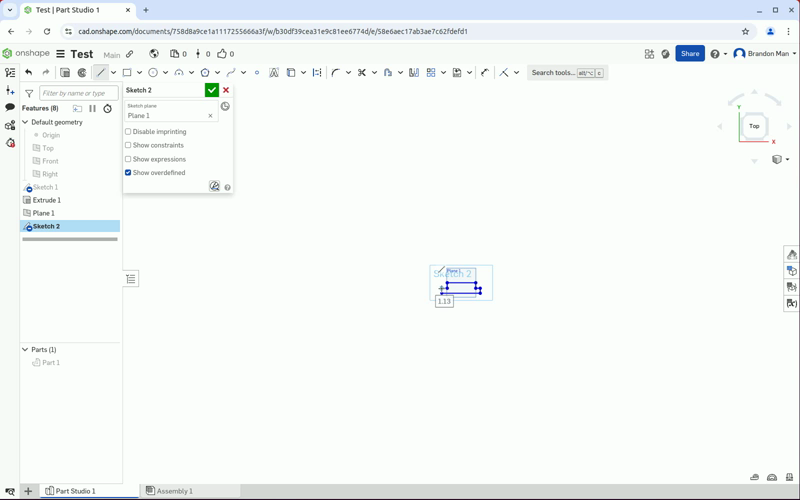
mouse_move(471, 288)
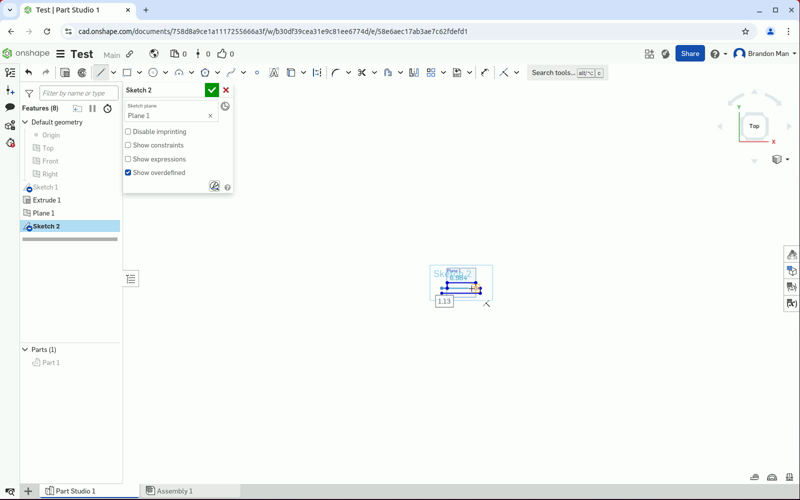
key_down(shift)
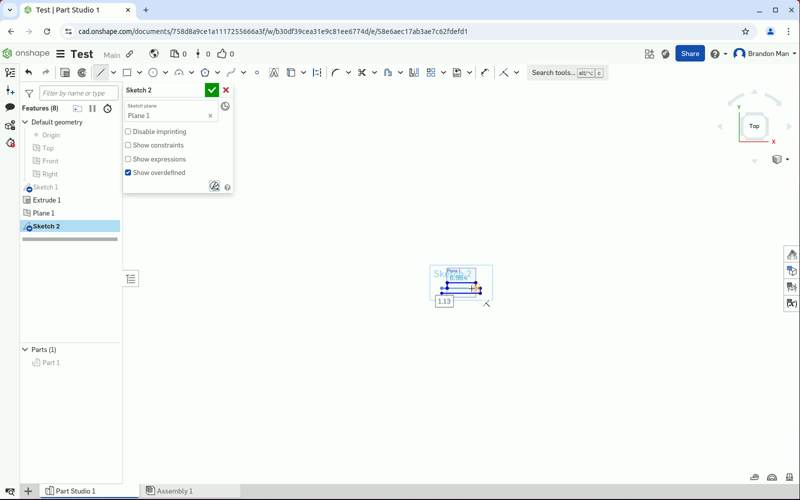
mouse_move(441, 293)
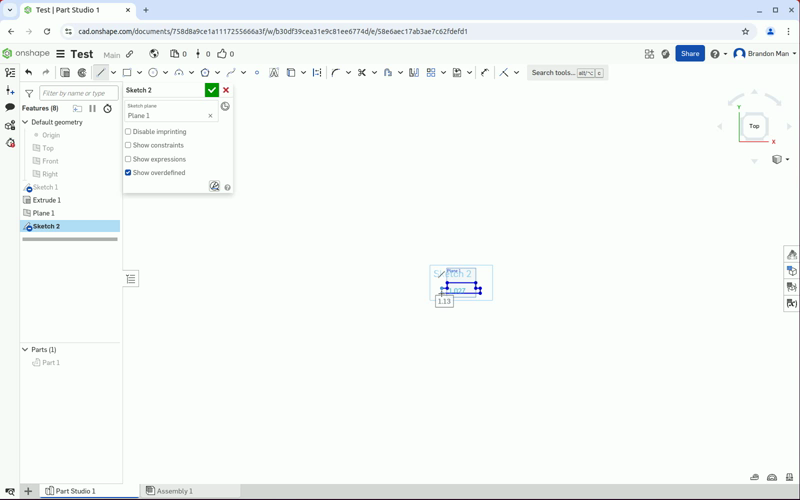
scroll(6)
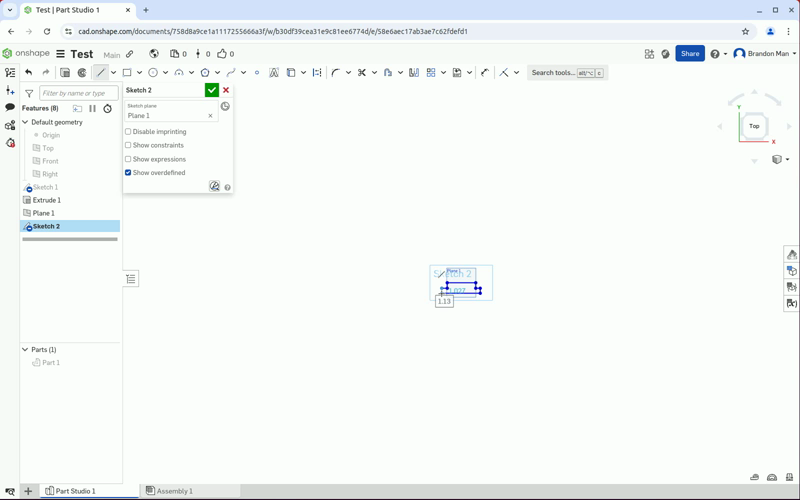
scroll(6)
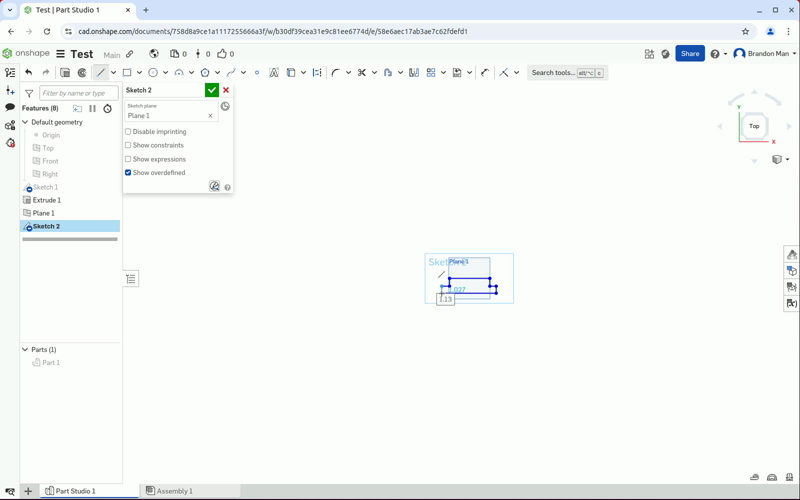
scroll(6)
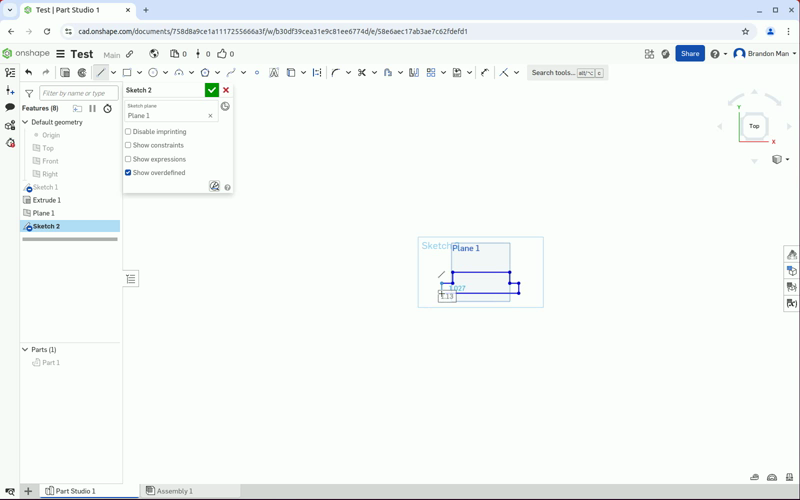
scroll(6)
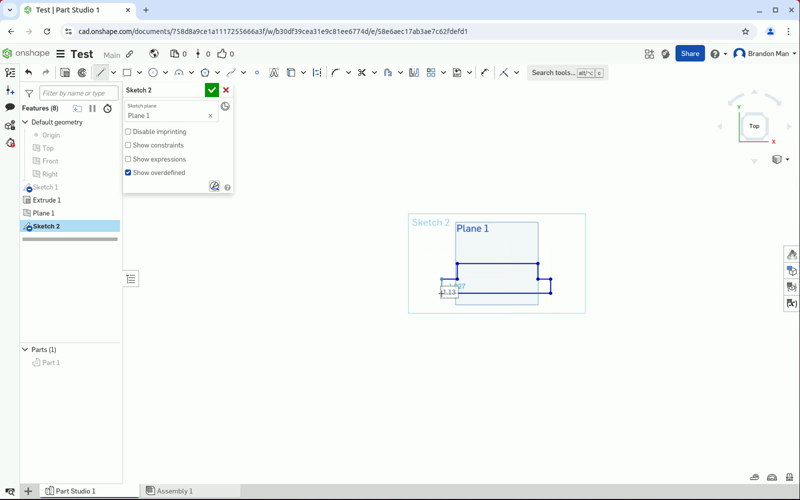
scroll(6)
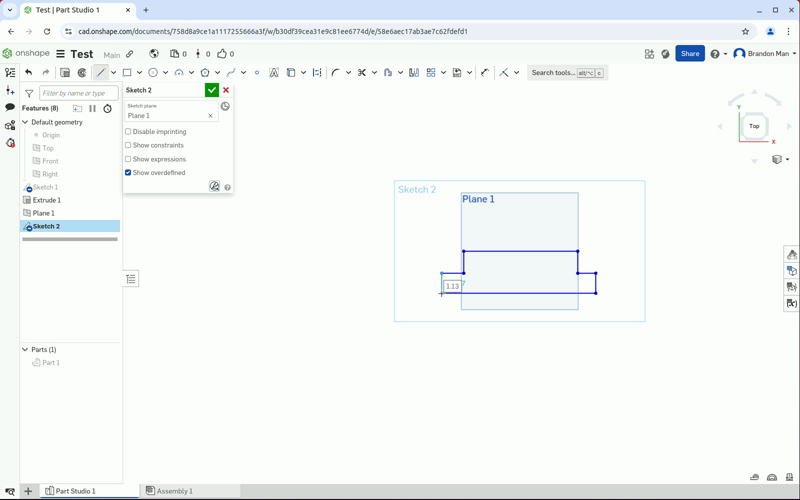
scroll(6)
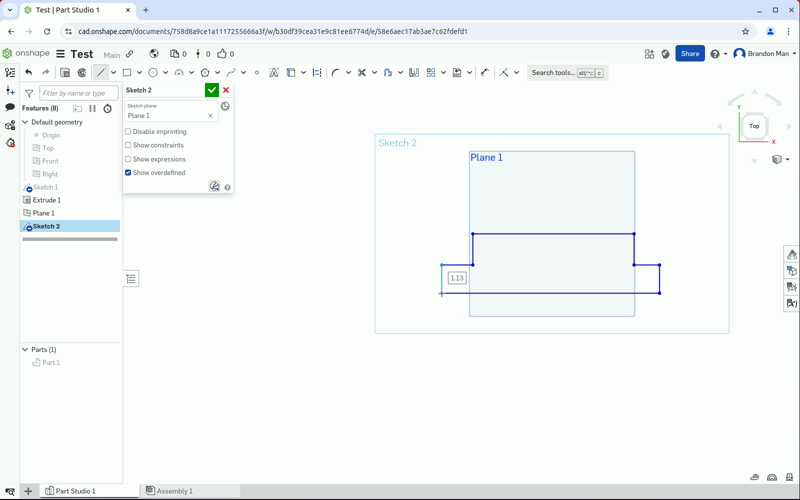
scroll(6)
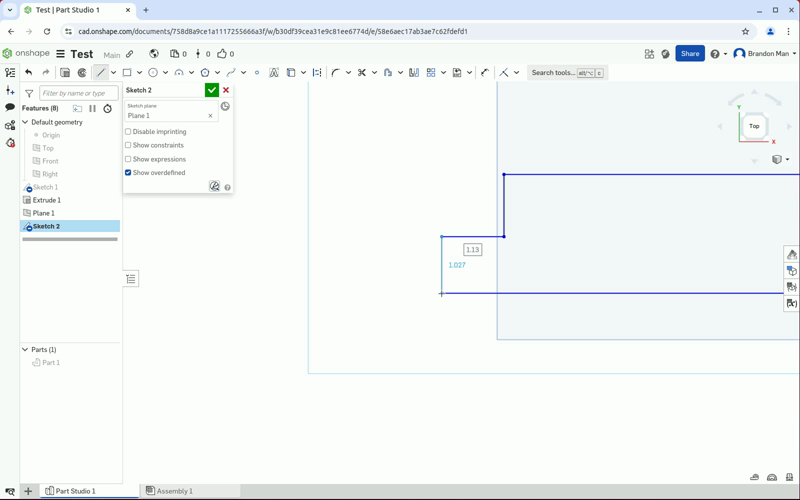
key_up(shift)
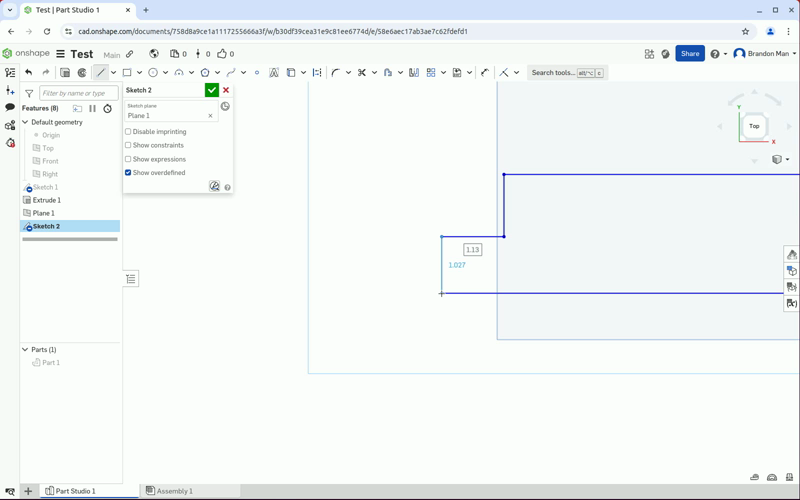
click(441, 293)
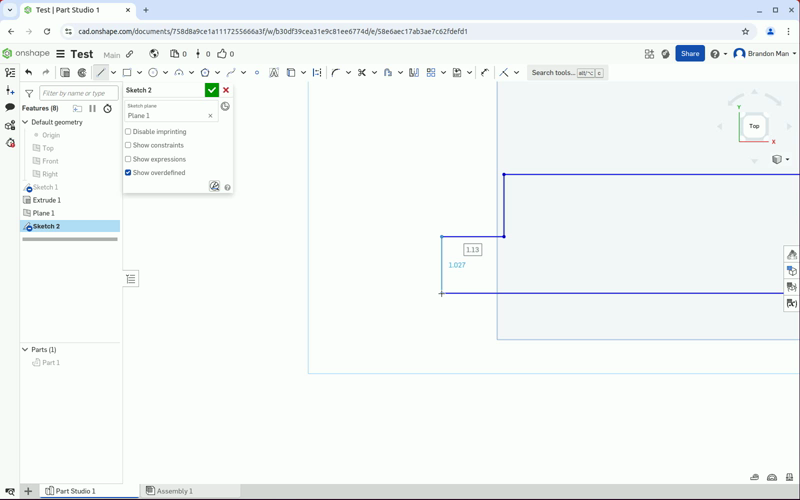
scroll(-6)
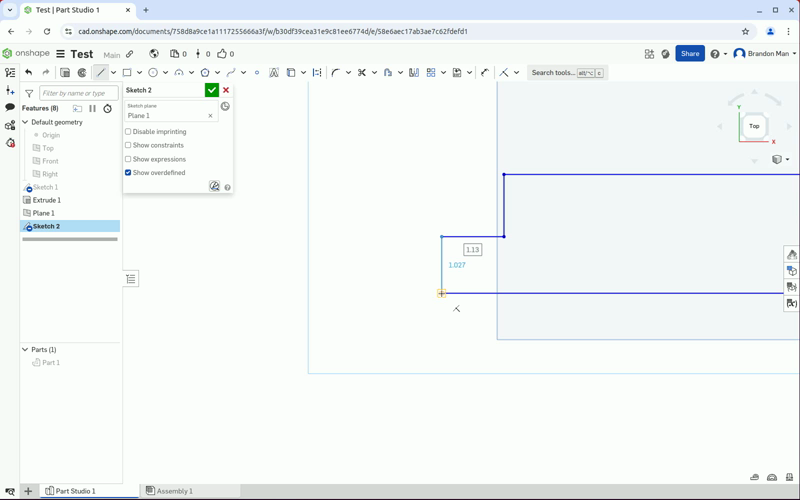
scroll(-6)
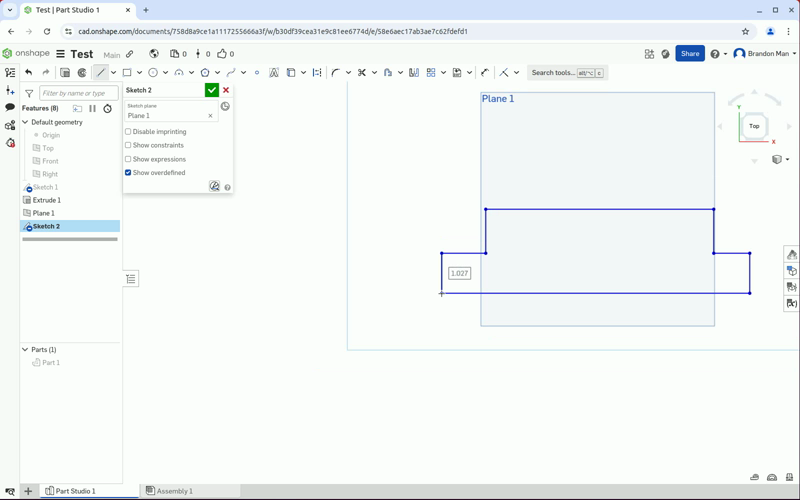
scroll(-6)
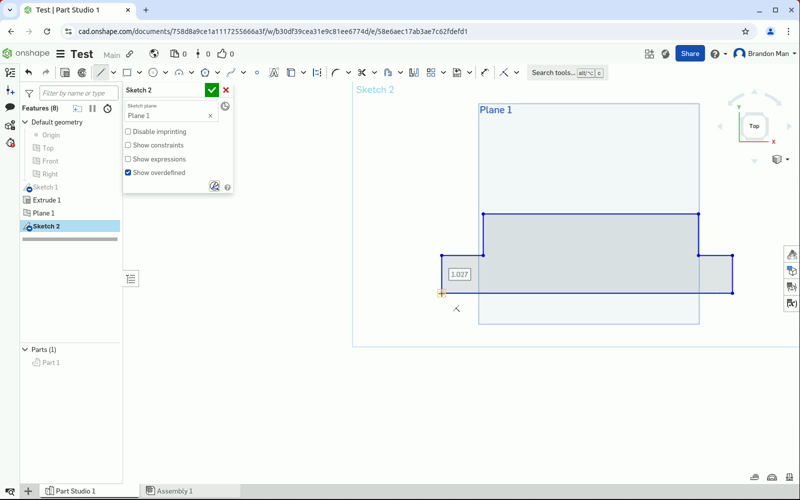
scroll(-6)
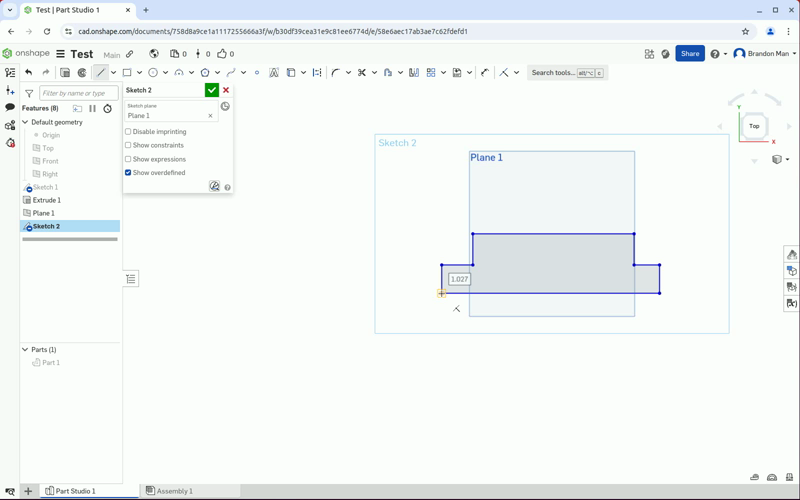
scroll(-6)
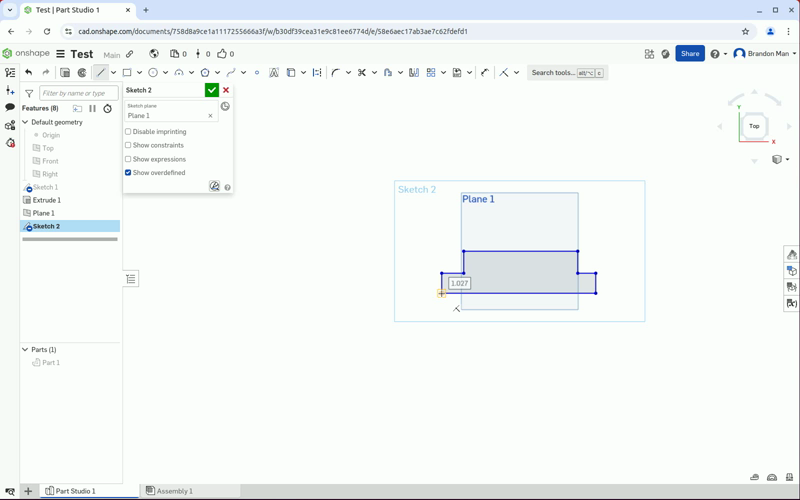
scroll(-6)
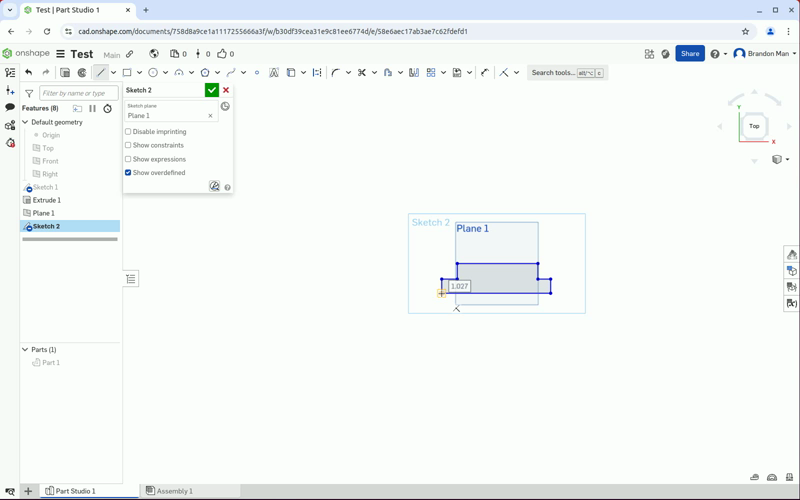
scroll(-6)
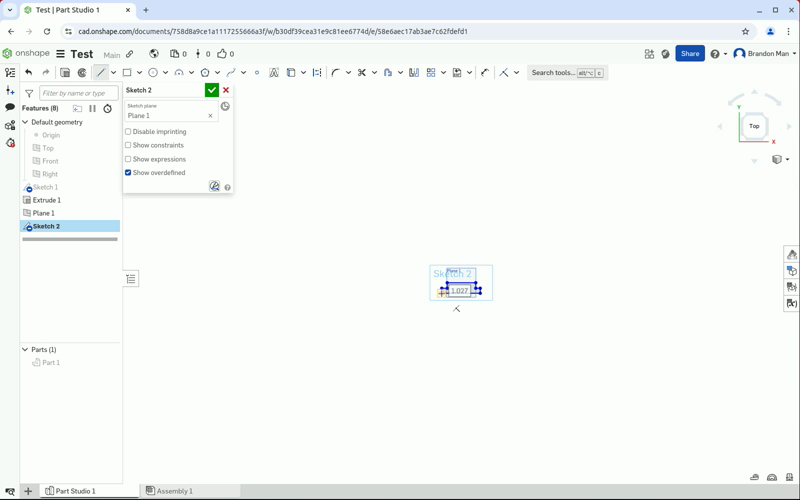
key(esc)
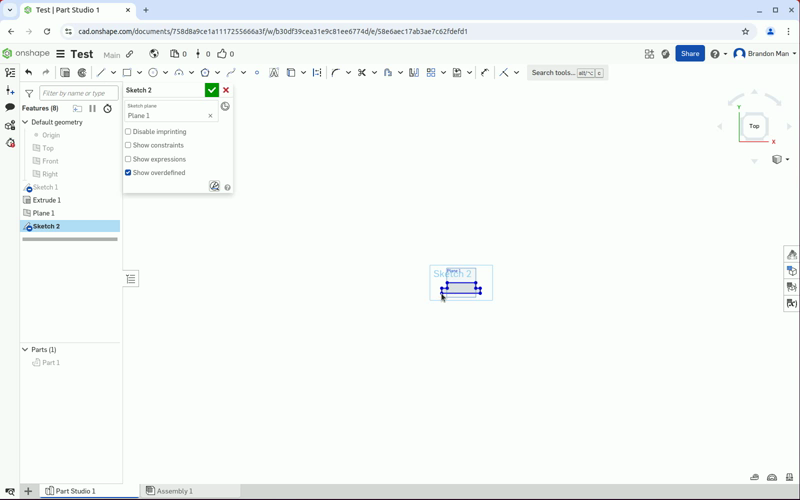
mouse_move(479, 293)
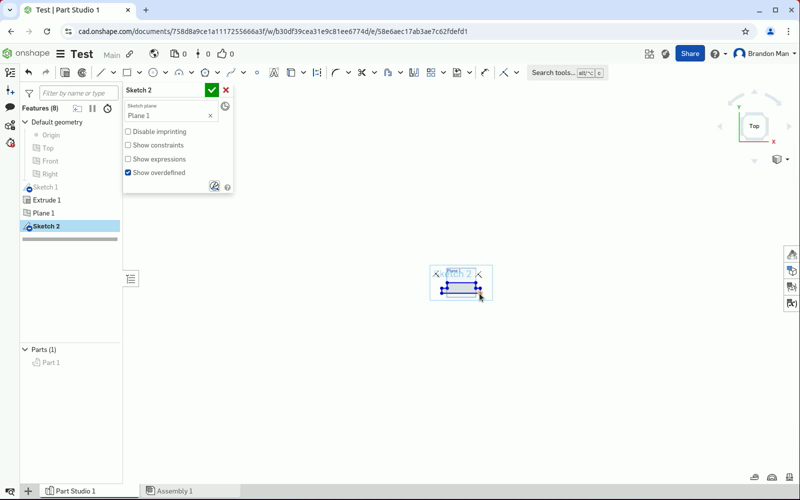
scroll(6)
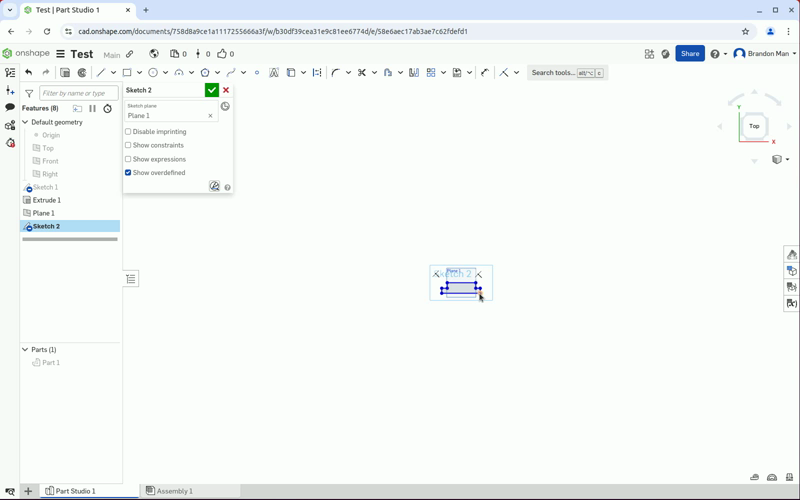
scroll(6)
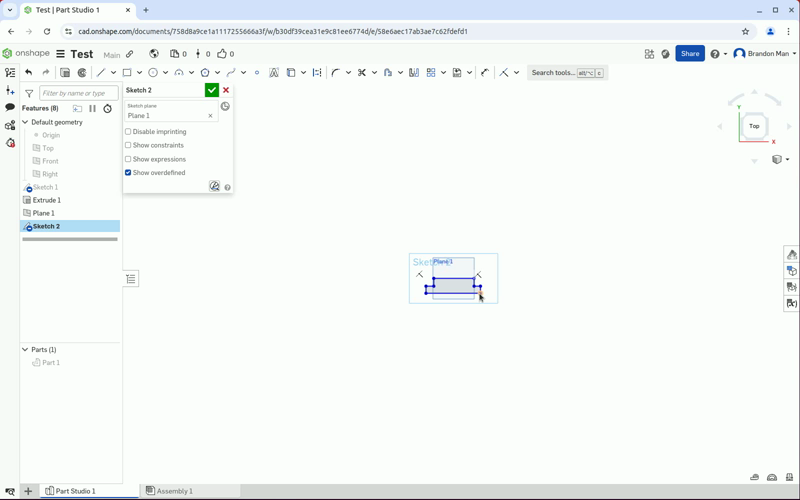
scroll(6)
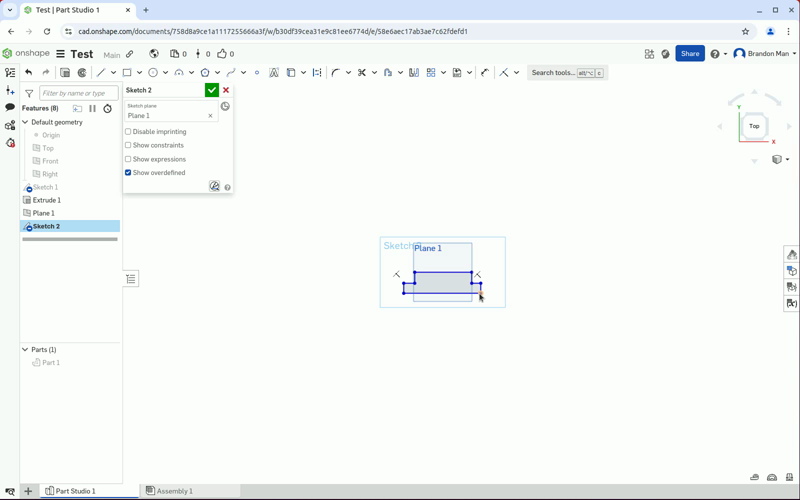
scroll(6)
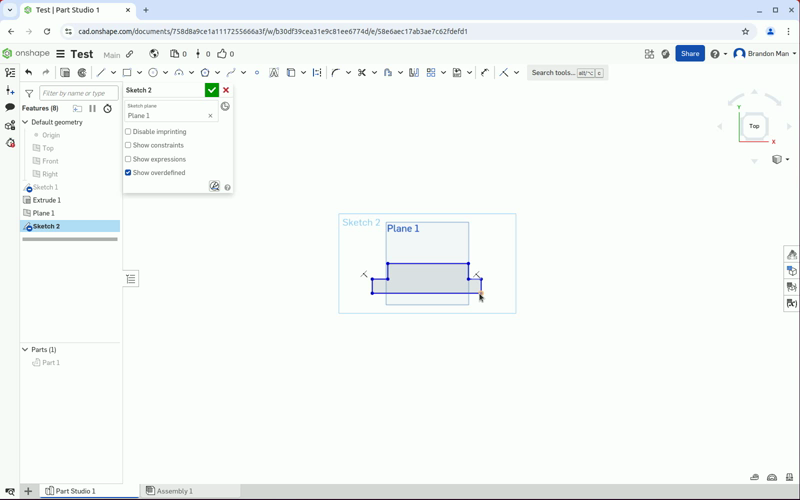
scroll(6)
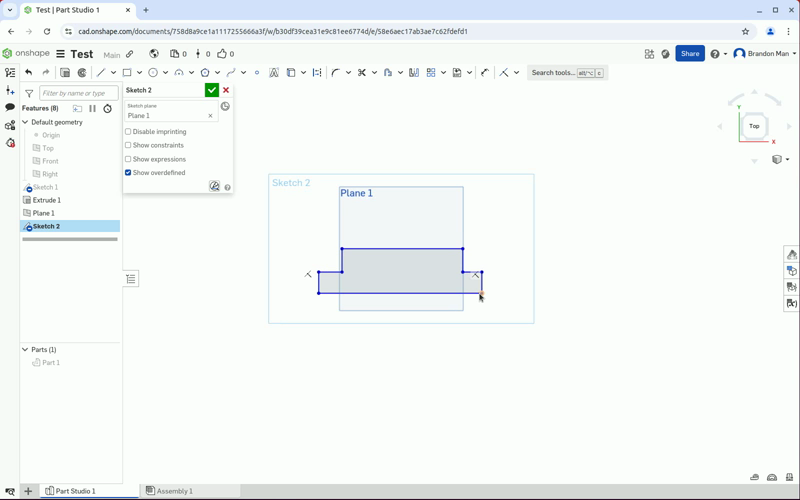
scroll(6)
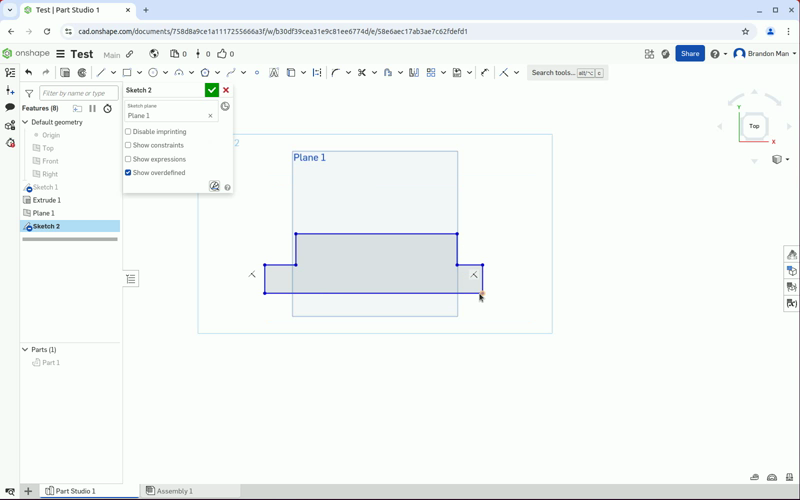
scroll(6)
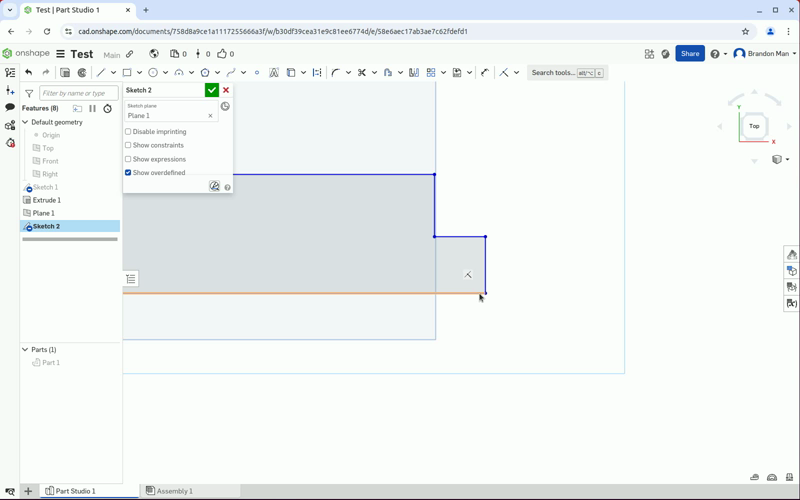
click(479, 293)
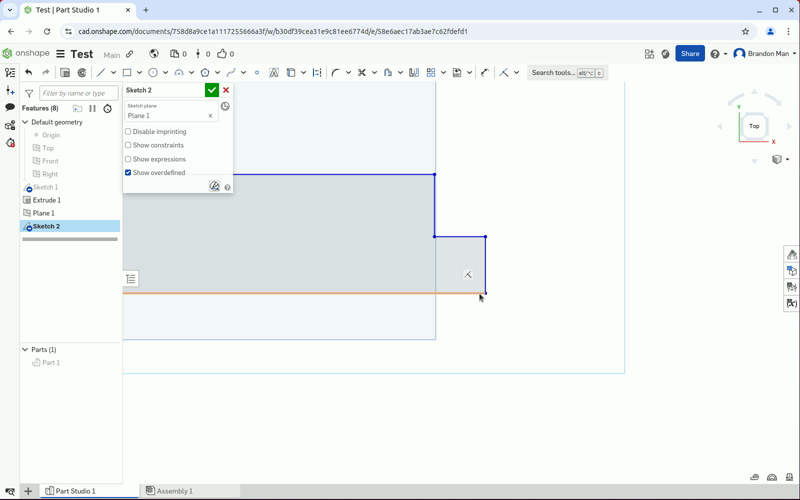
scroll(-6)
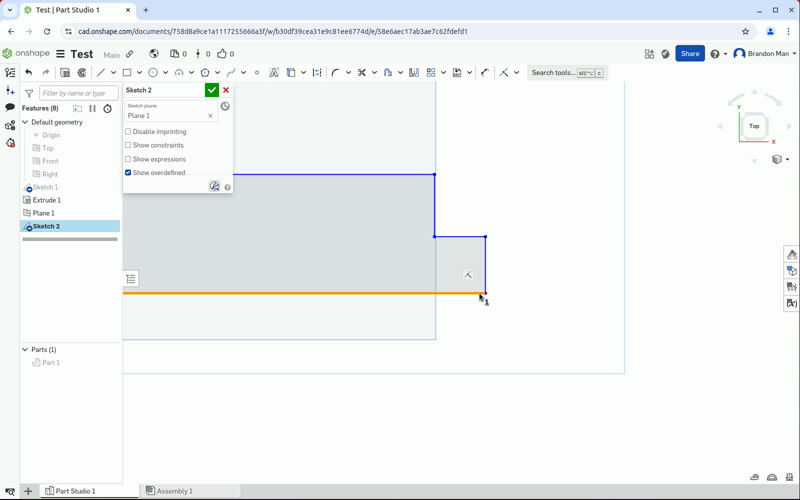
scroll(-6)
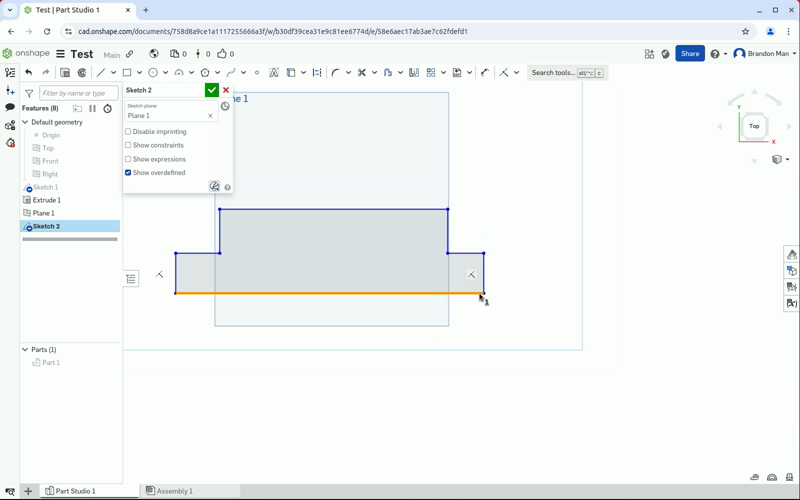
scroll(-6)
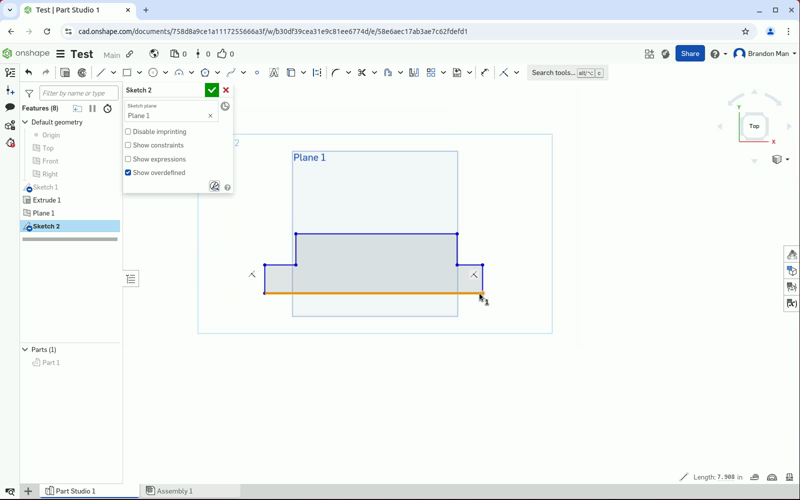
scroll(-6)
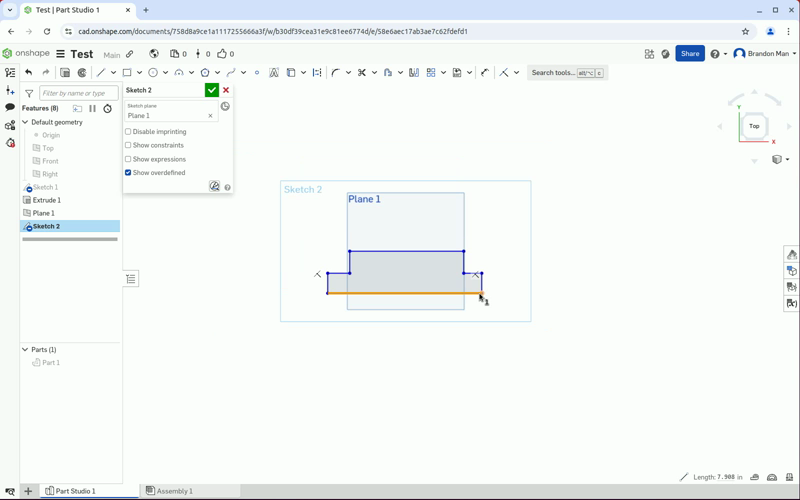
scroll(-6)
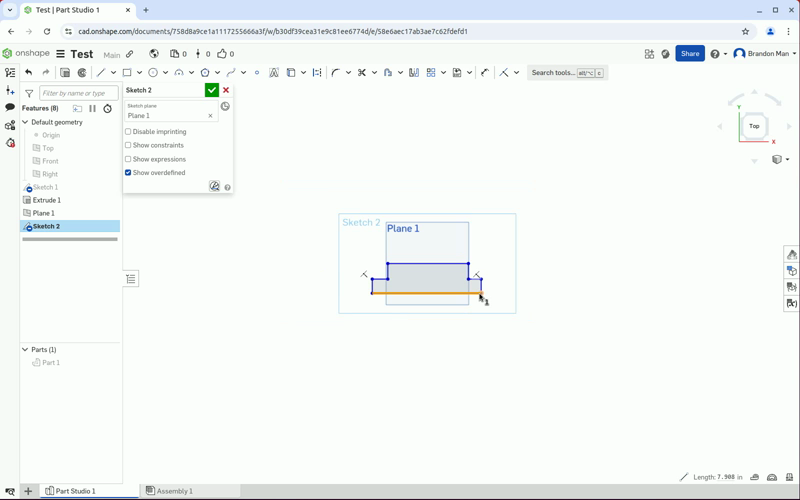
scroll(-6)
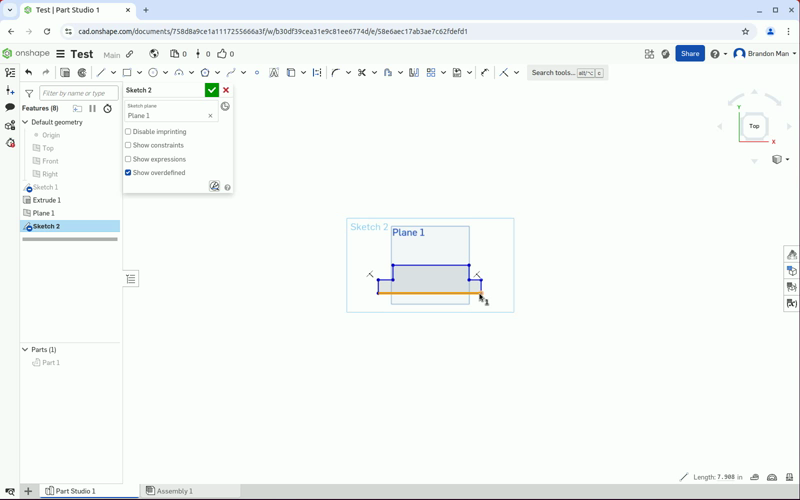
scroll(-6)
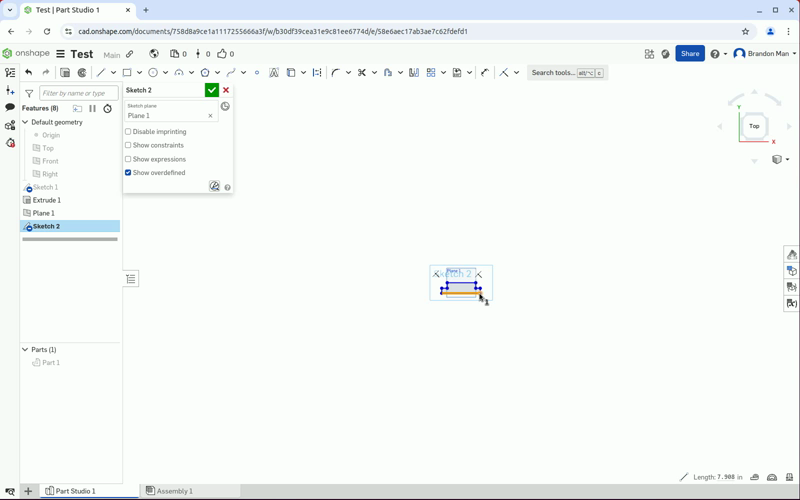
mouse_move(73, 352)
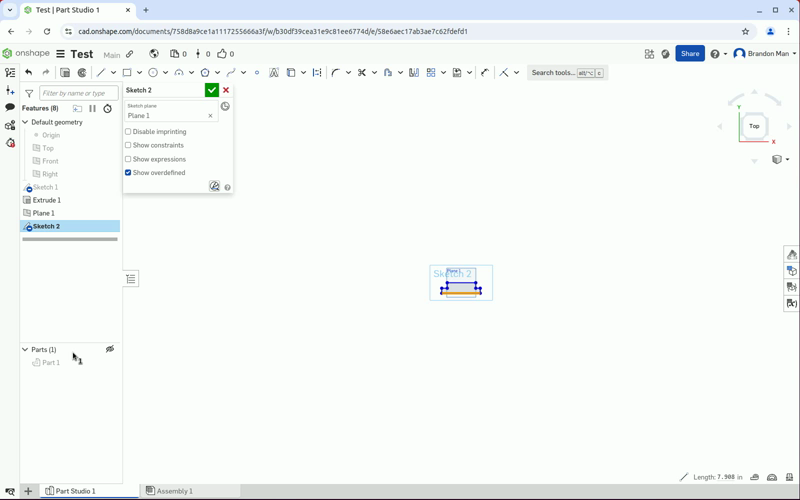
key(shift+y)
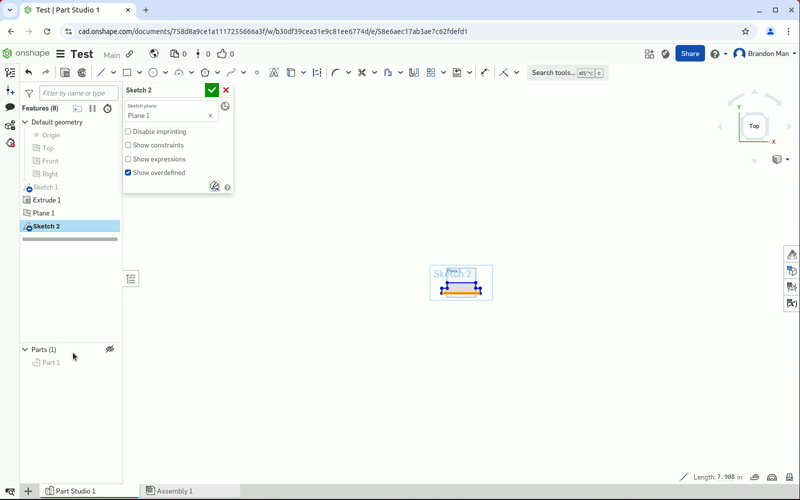
key(shift+e)
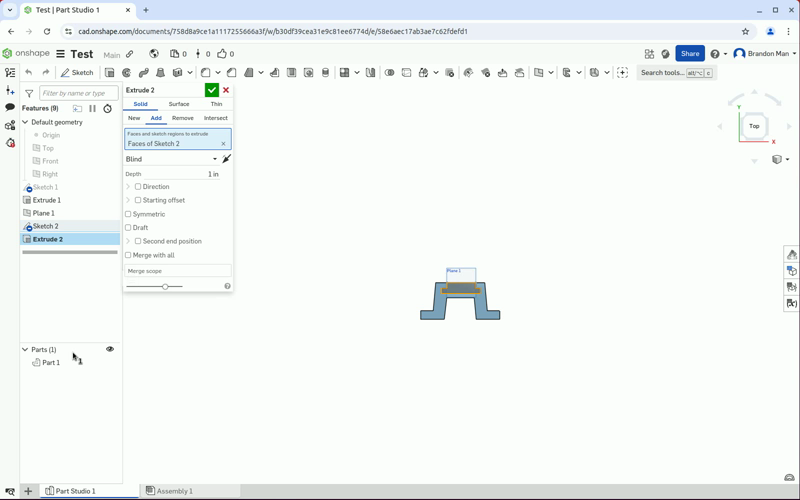
mouse_move(143, 106)
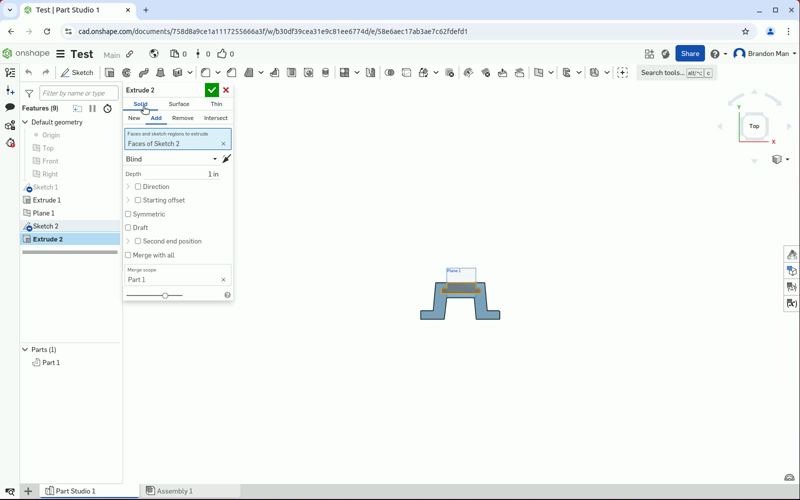
click(143, 106)
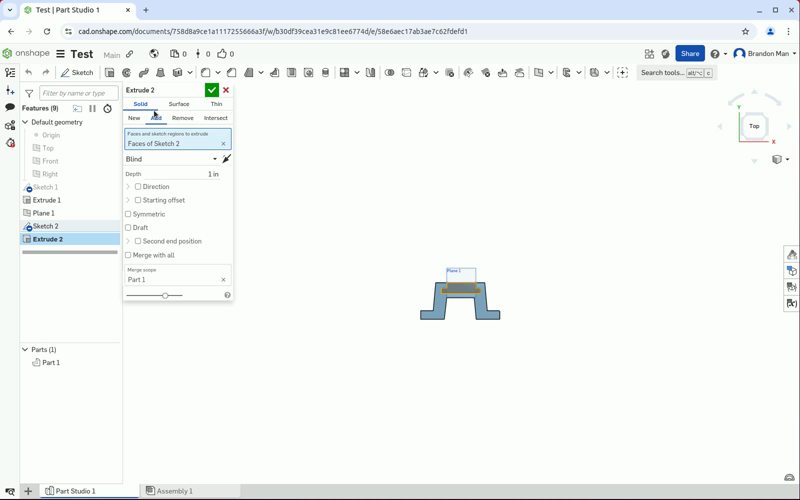
mouse_move(186, 120)
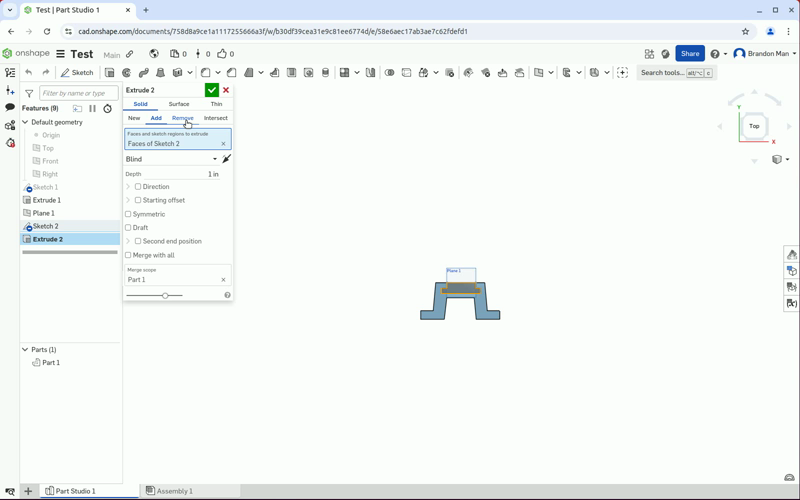
click(186, 120)
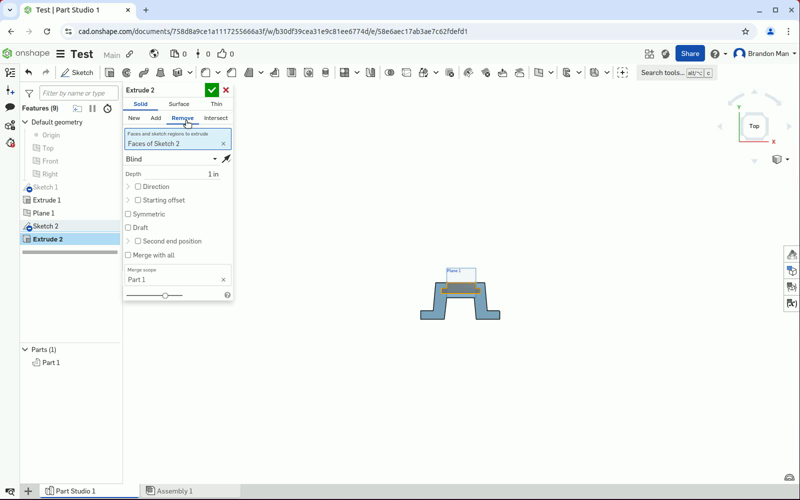
key(tab, 4)
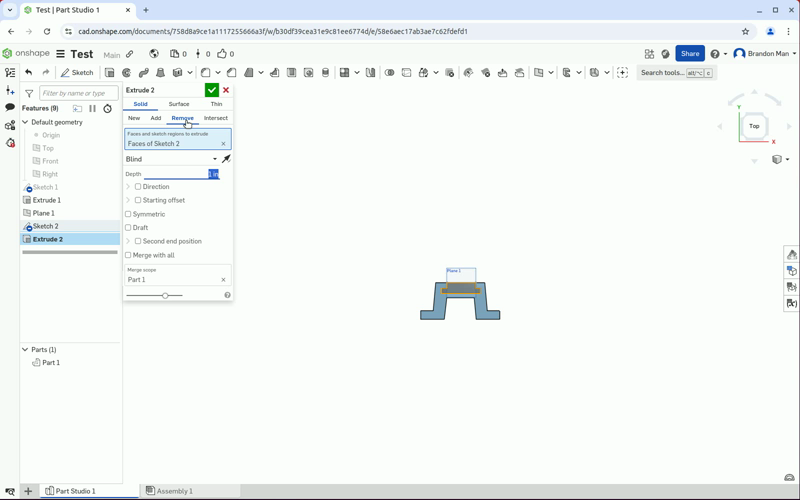
text(19.979)
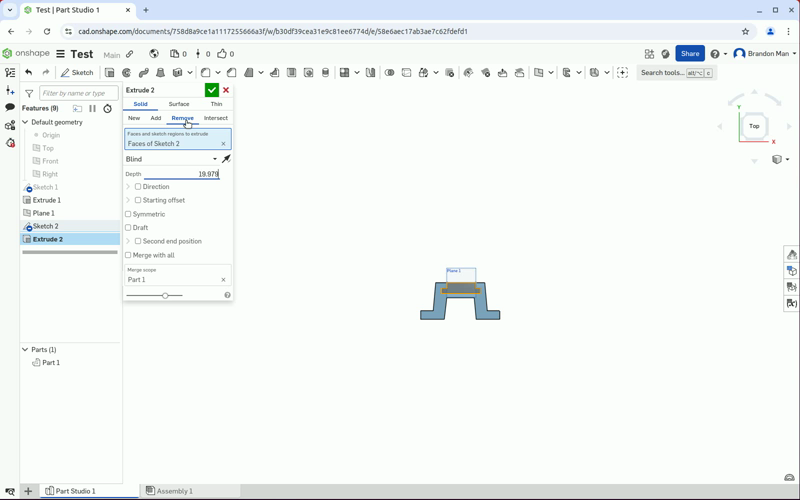
key(tab, 6)
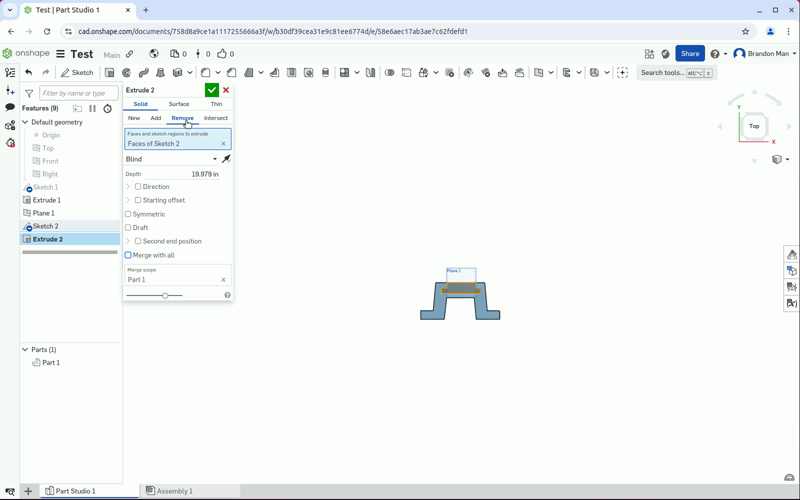
key(space)
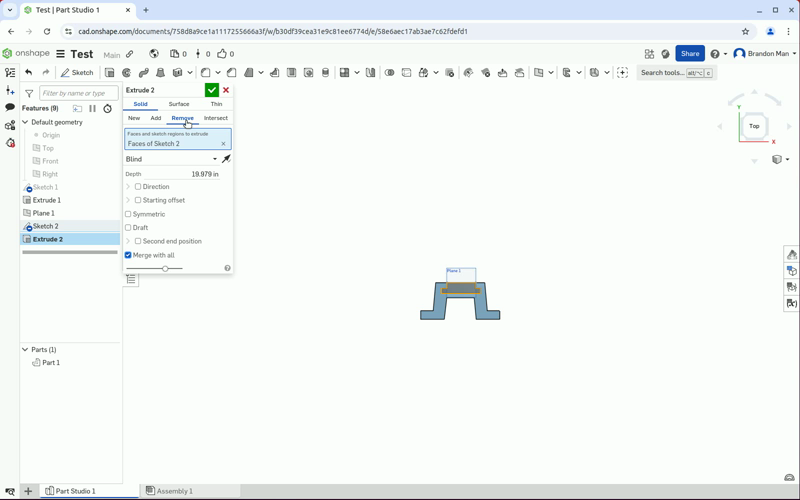
key(enter)
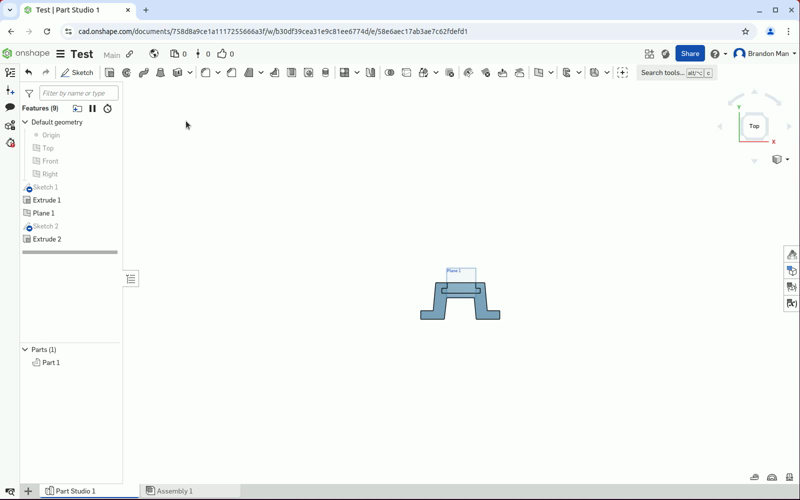
key(shift+h)
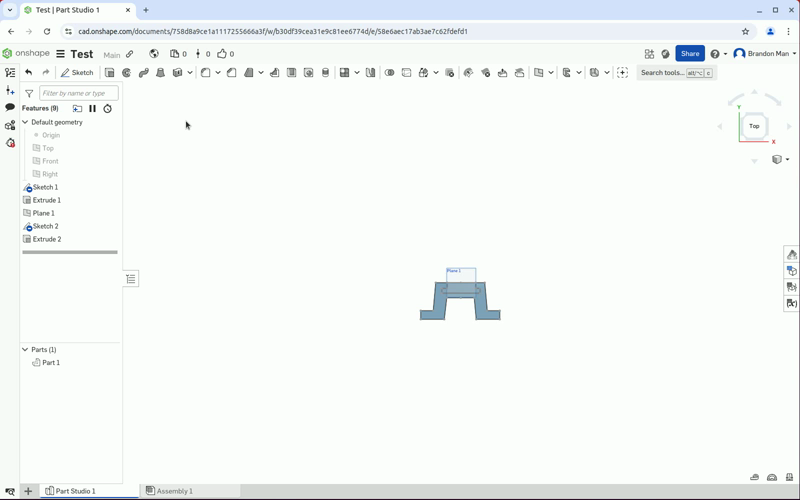
key(shift+h)
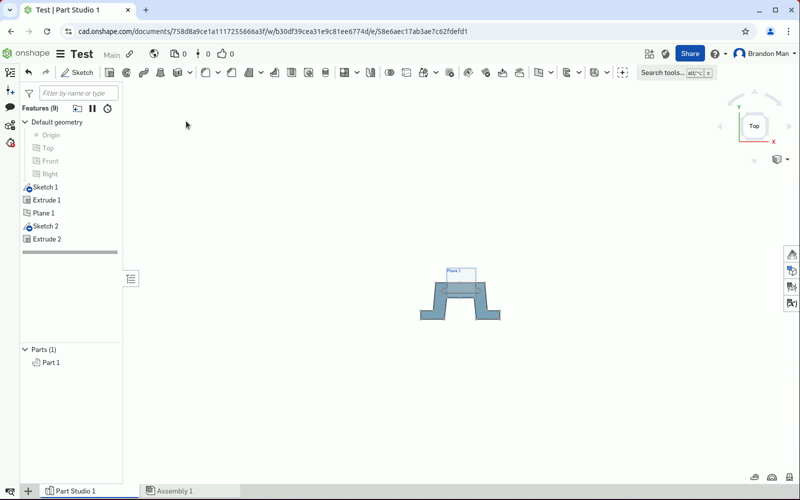
key(shift+7)
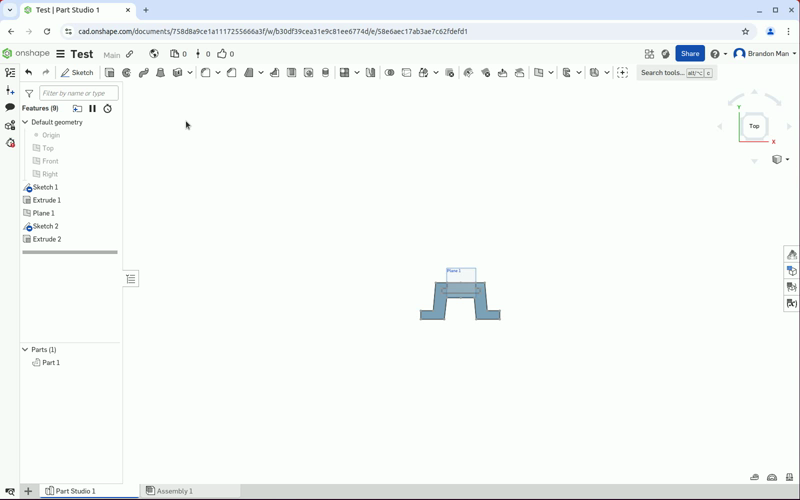
key(up, 3)
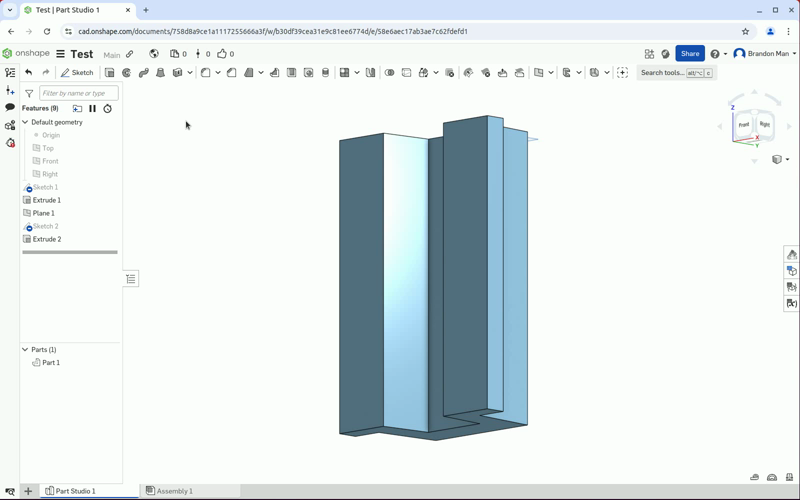
key(left, 3)
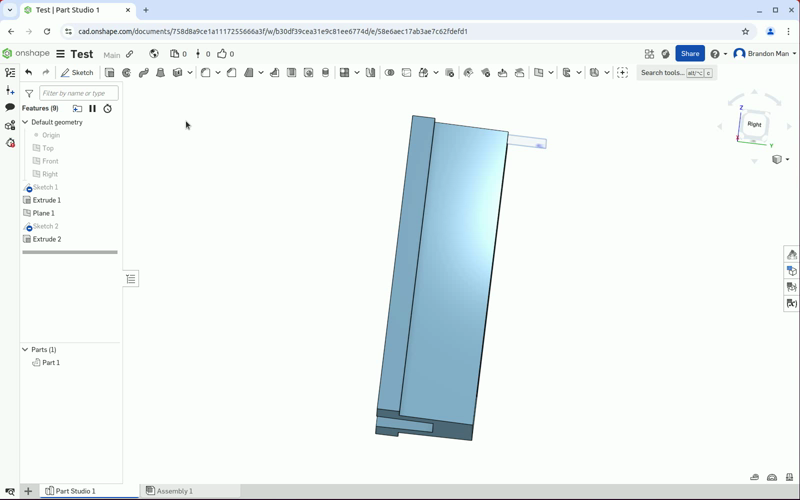
key(right, 3)
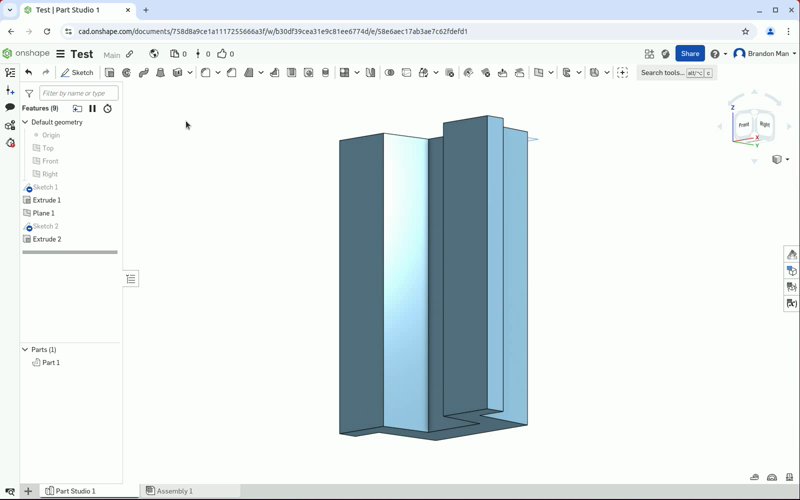
key(down, 3)
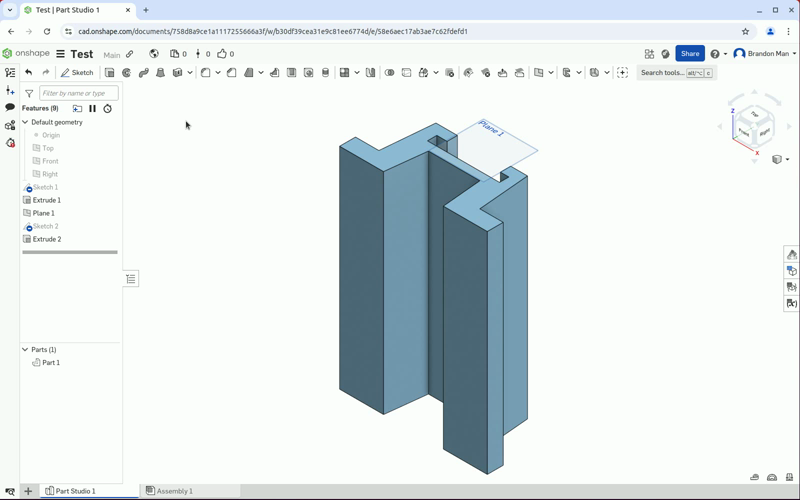
mouse_move(73, 189)
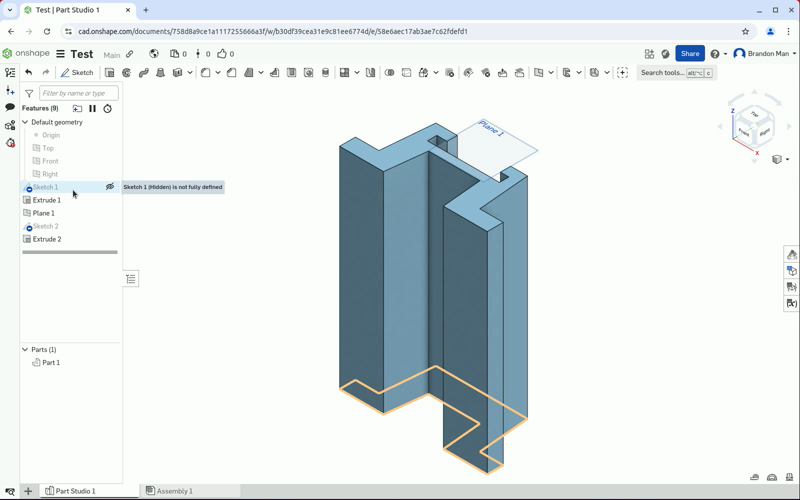
click(73, 189)